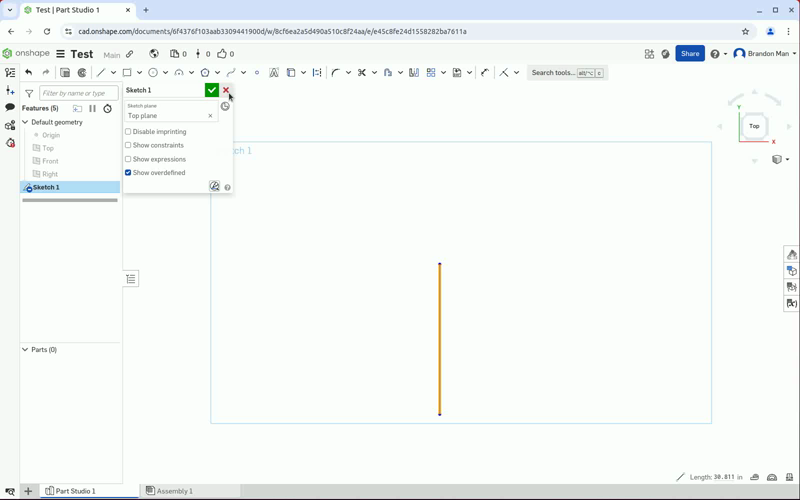
key(shift+h)
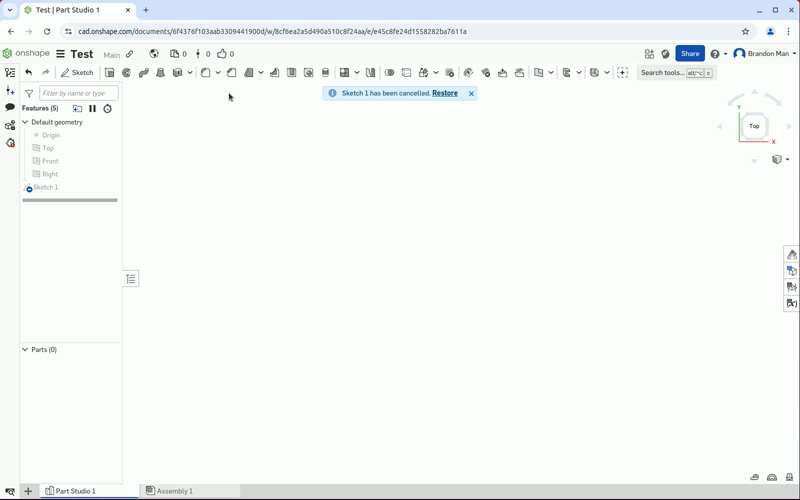
mouse_move(73, 352)
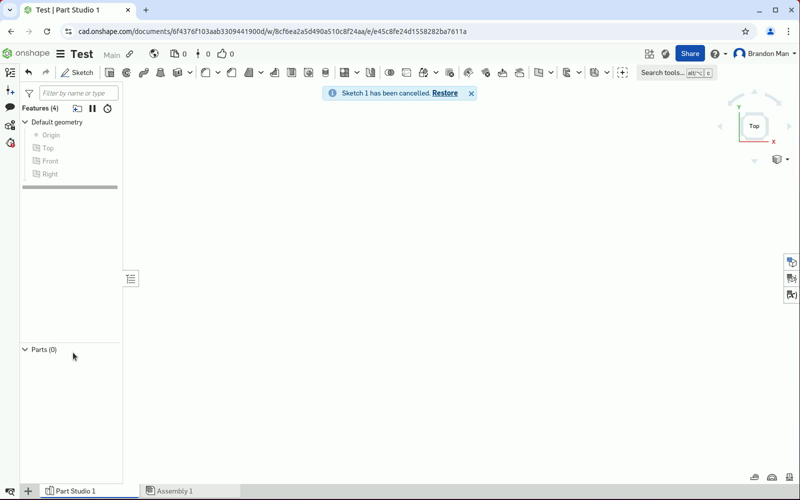
key(y)
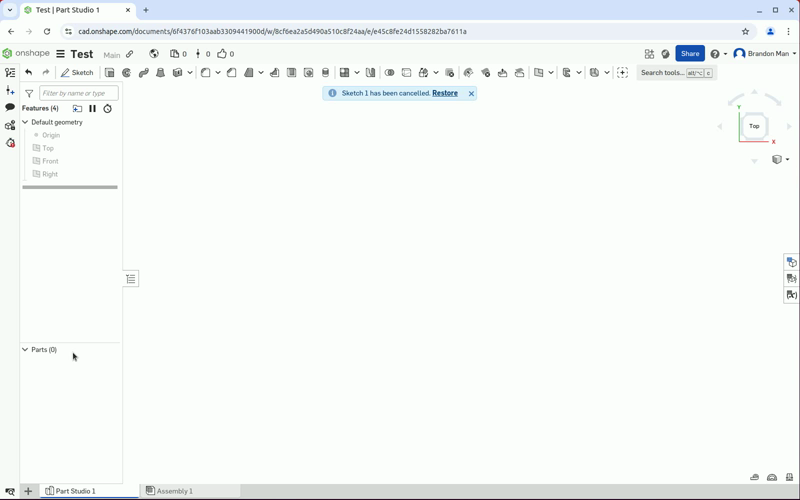
key(shift+p)
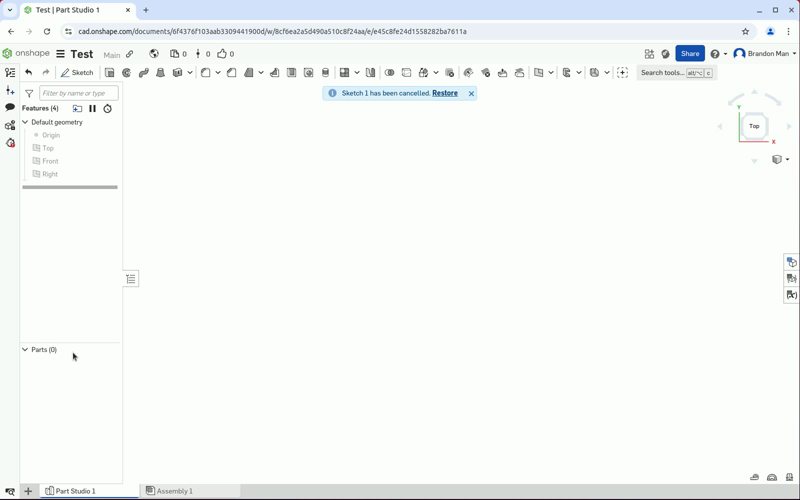
key(space)
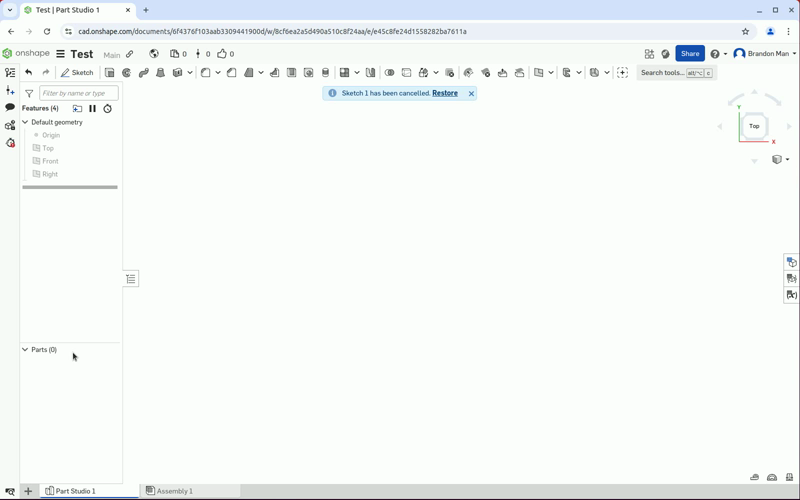
key_down(shift)
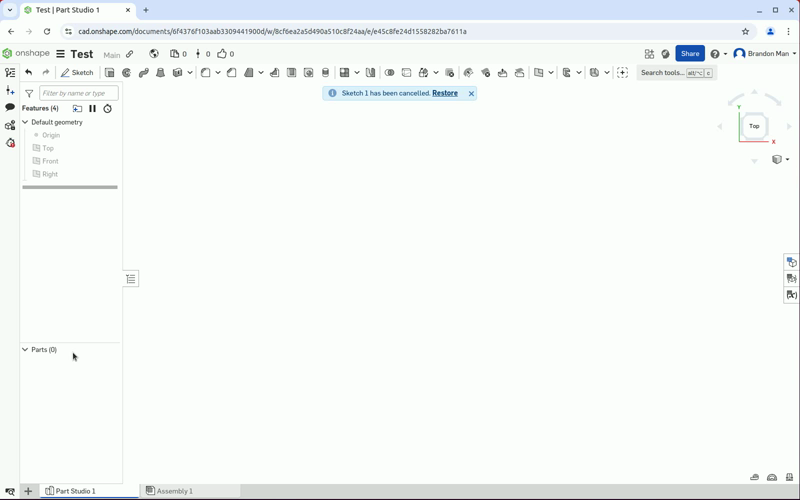
key(up)
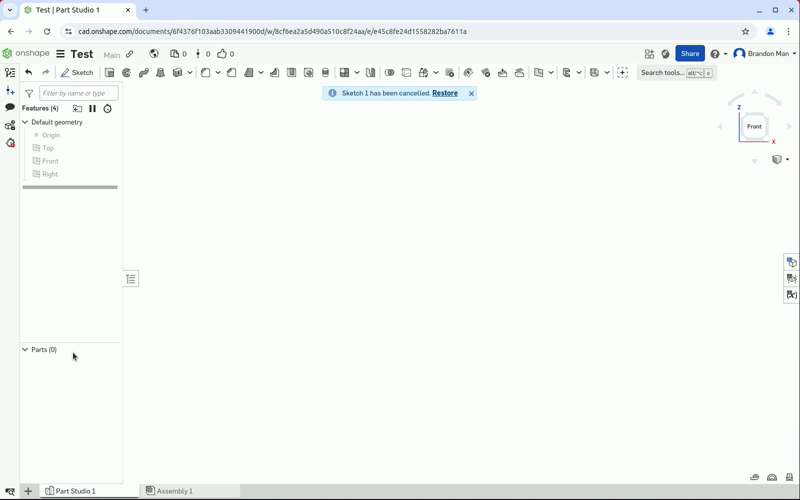
key_up(shift)
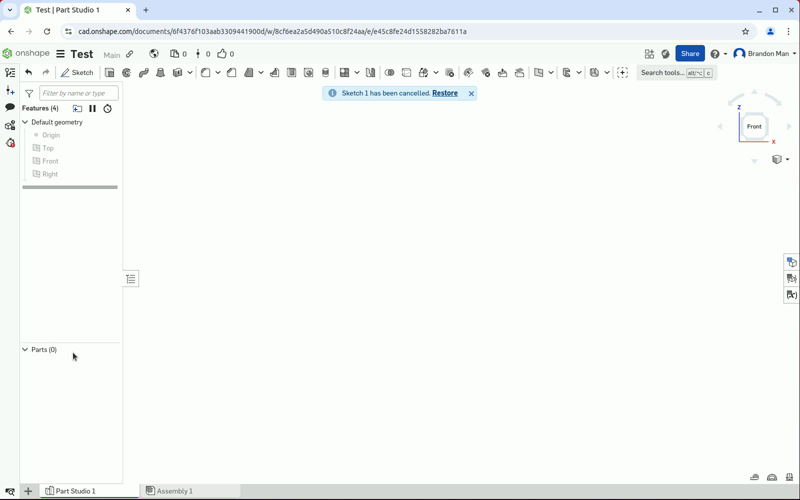
mouse_move(73, 352)
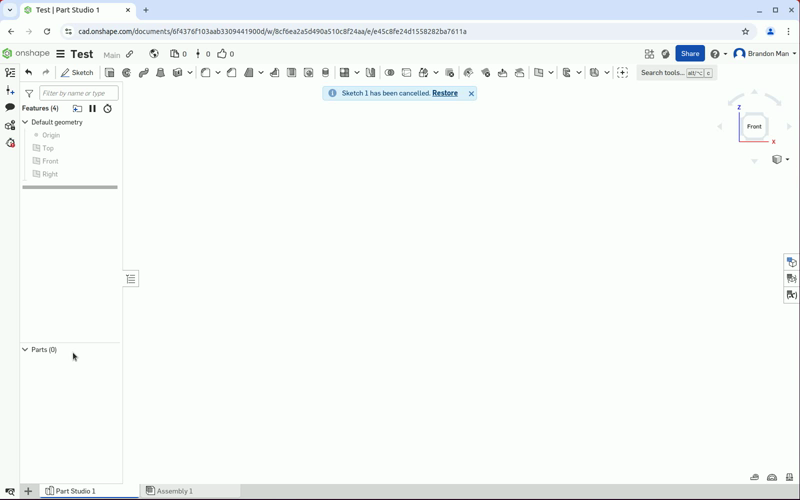
key(shift+y)
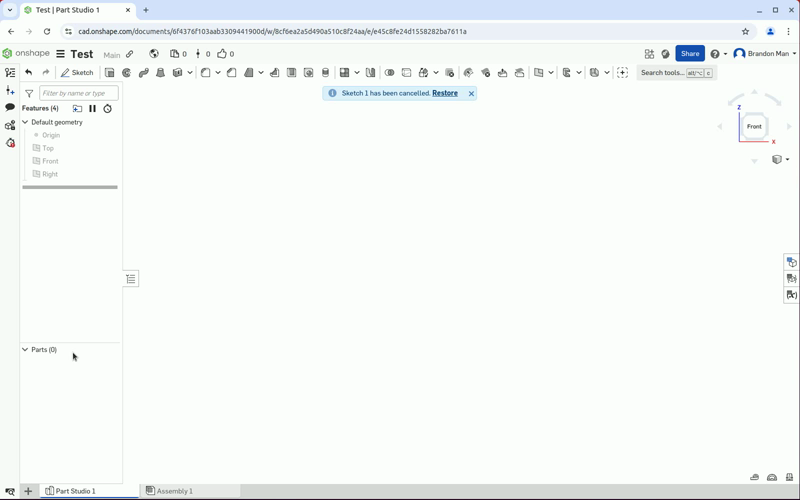
key(shift+s)
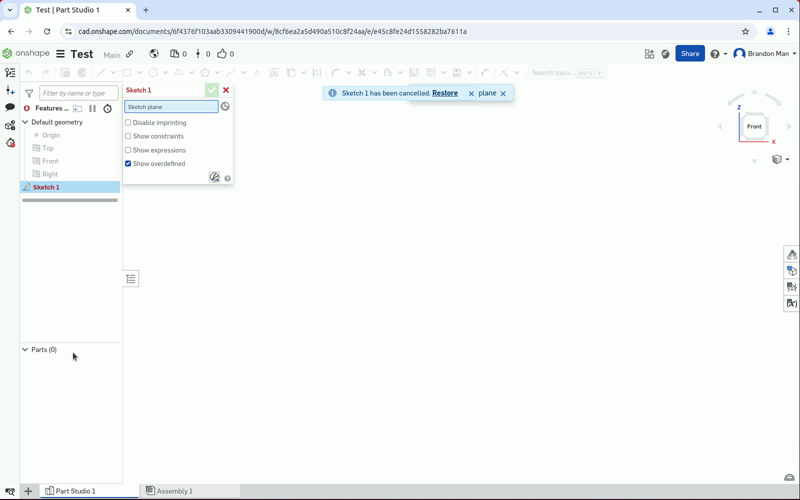
mouse_move(73, 163)
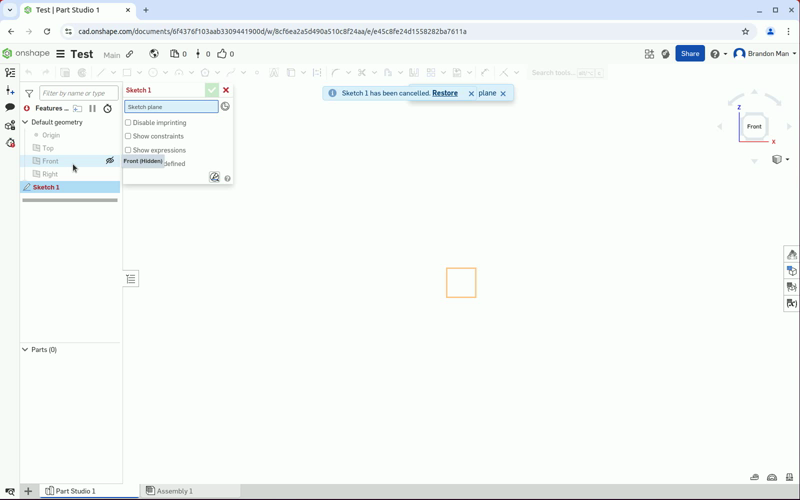
click(73, 163)
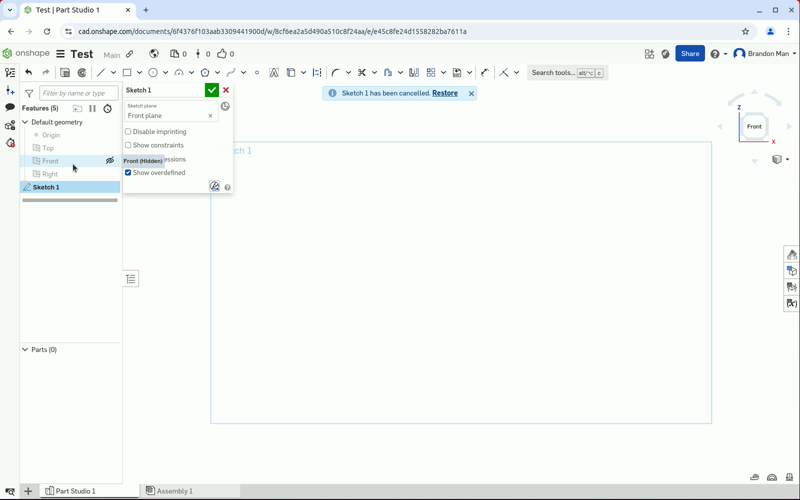
mouse_move(73, 352)
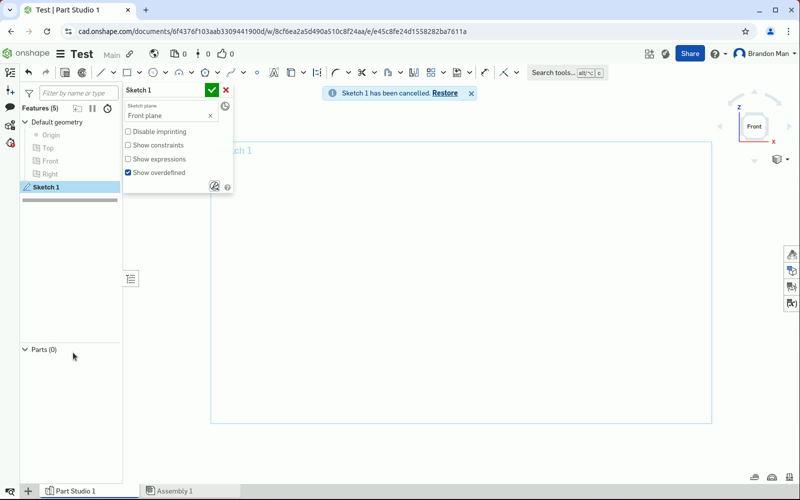
key(y)
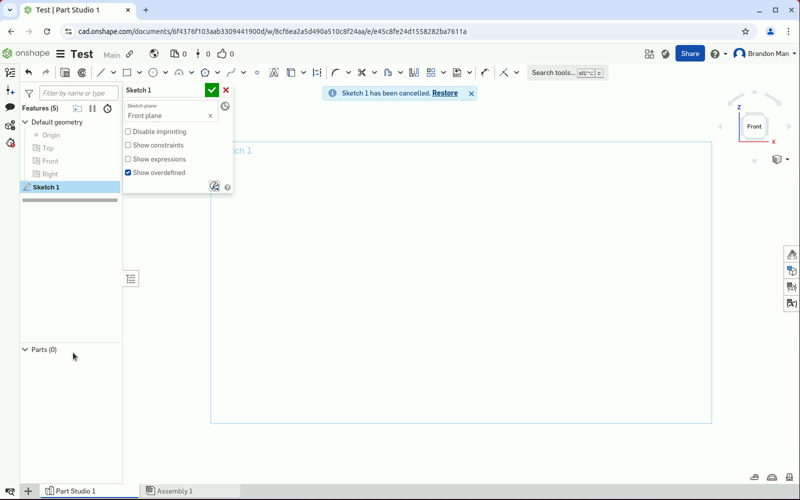
key(l)
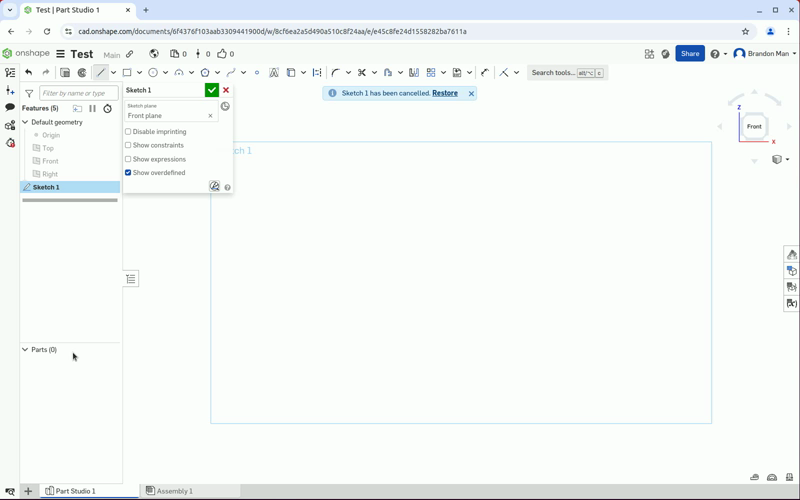
key_down(shift)
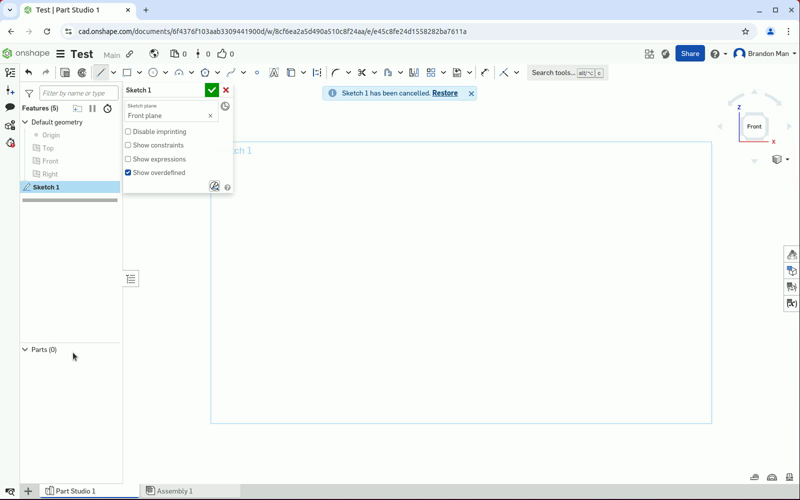
mouse_move(405, 303)
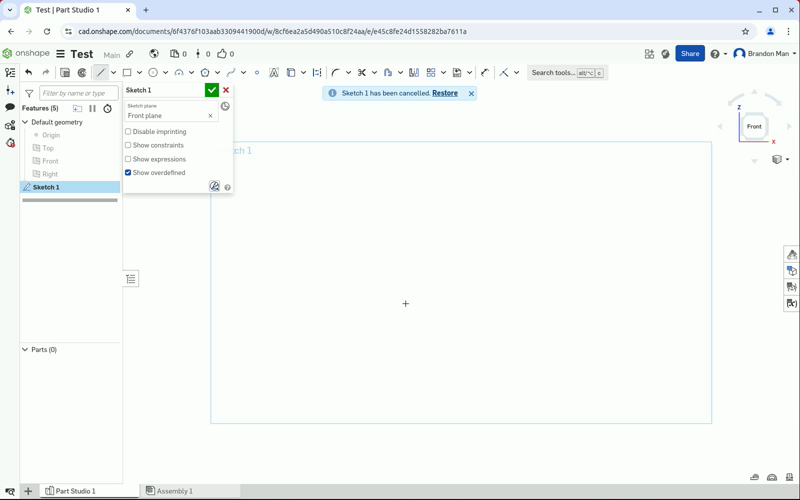
click(405, 303)
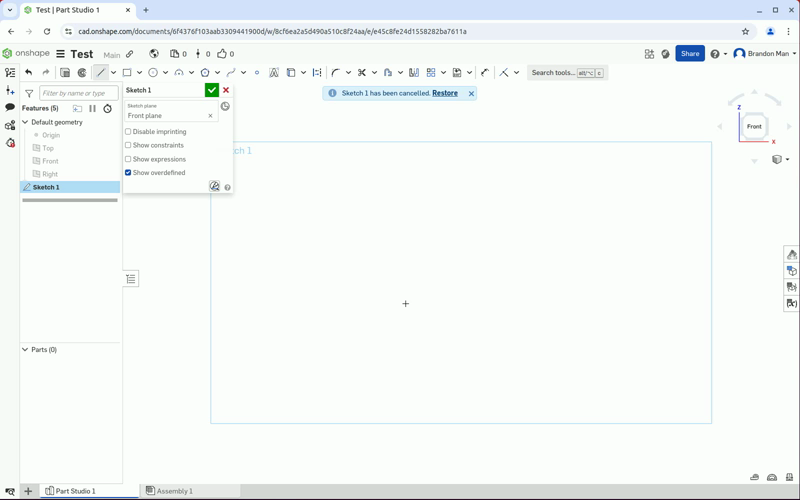
key_up(shift)
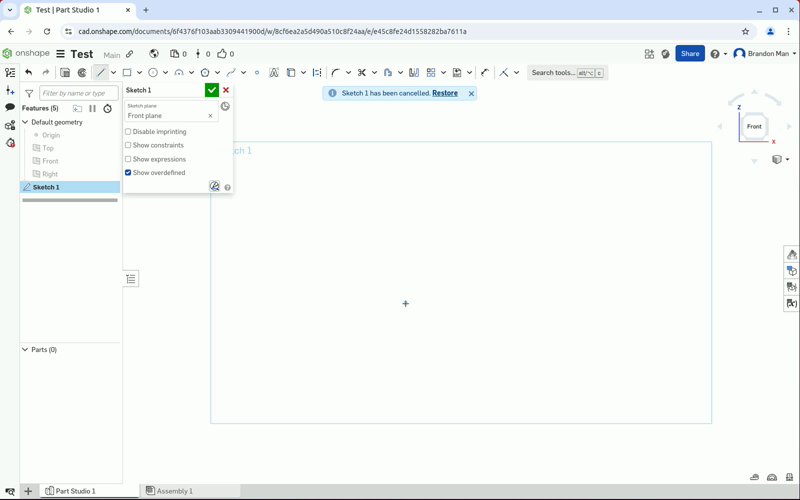
key_down(shift)
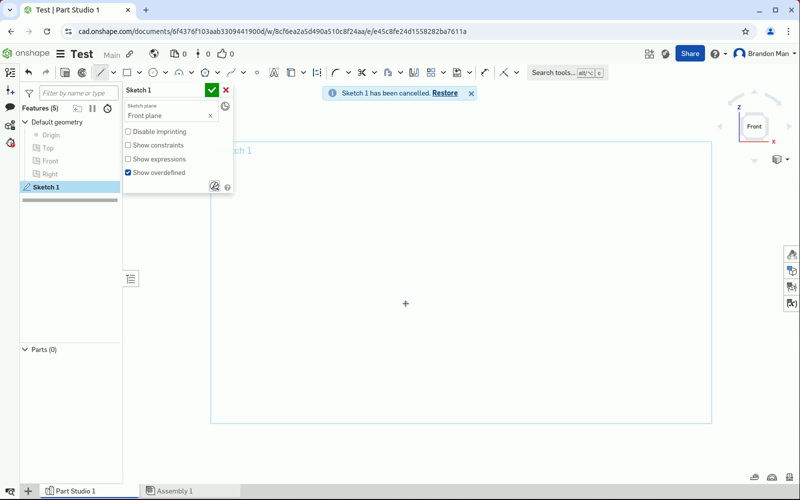
mouse_move(572, 303)
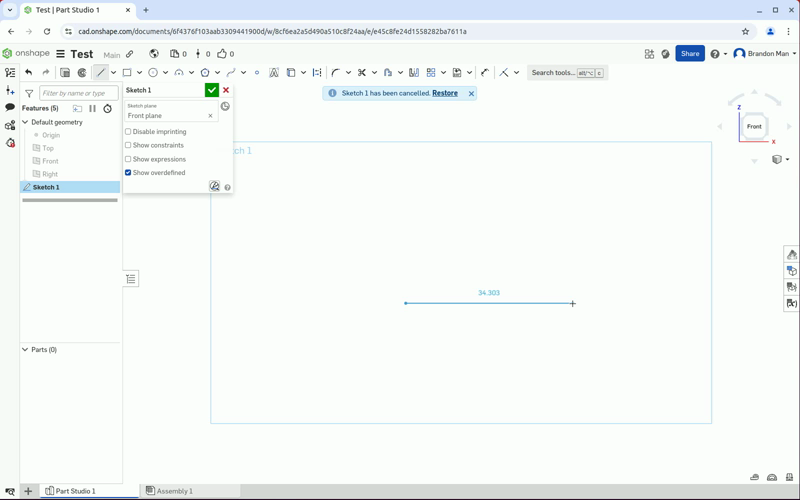
click(572, 303)
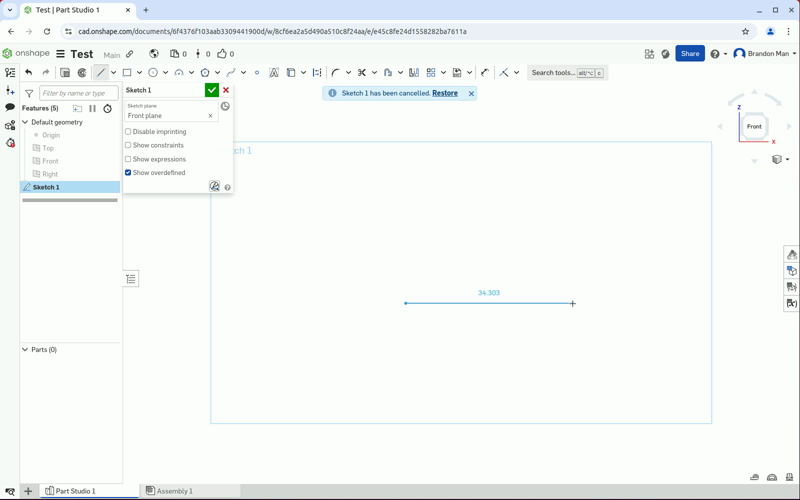
key_up(shift)
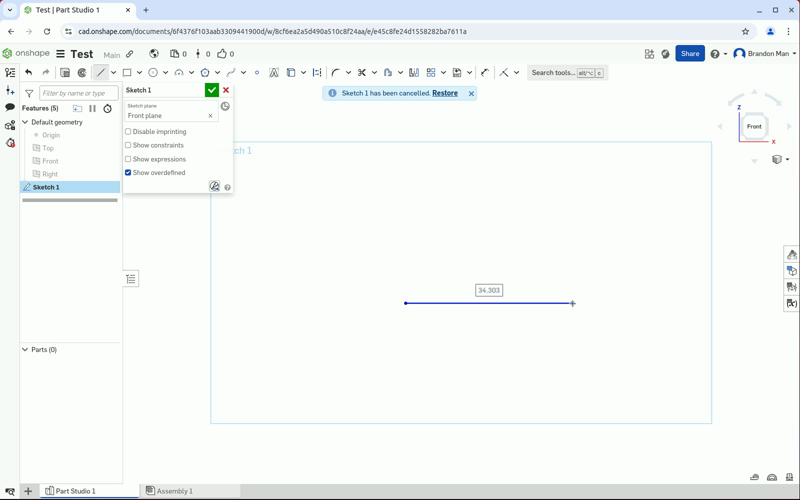
key_down(shift)
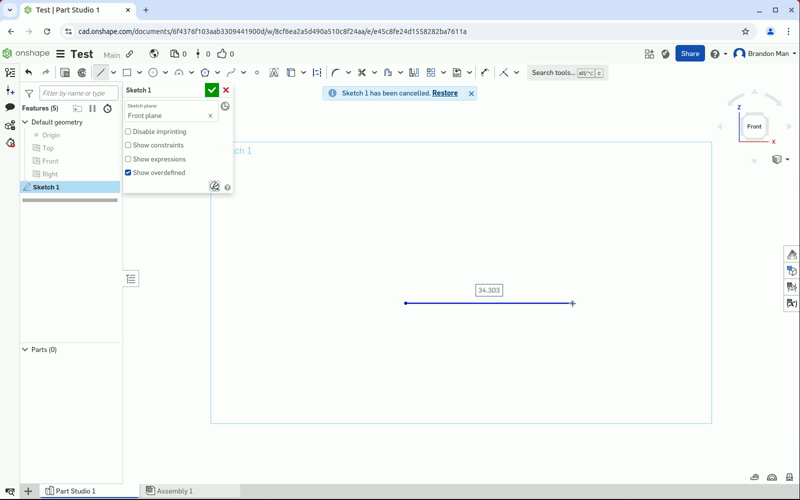
mouse_move(589, 303)
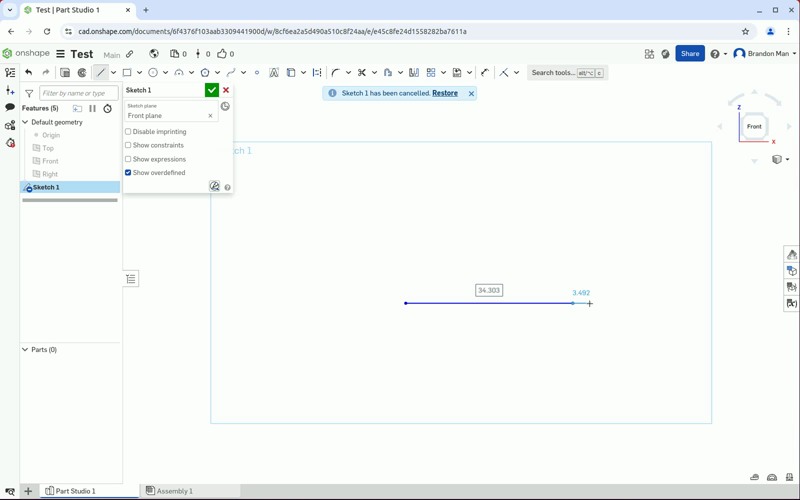
mouse_move(572, 260)
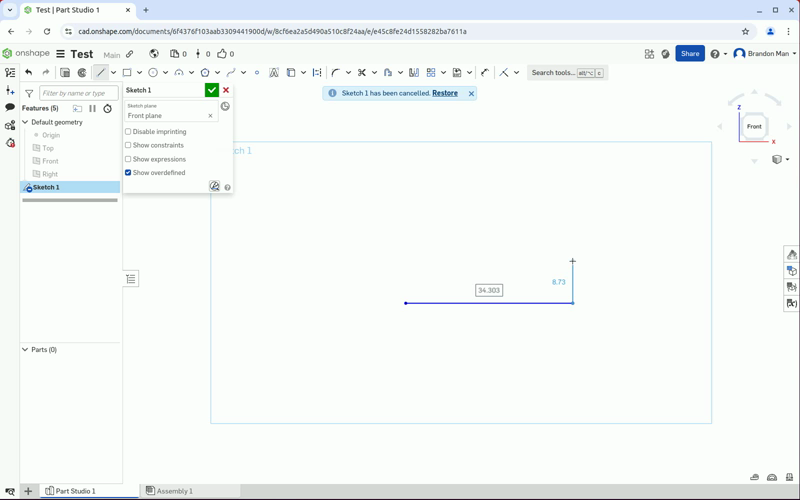
click(572, 260)
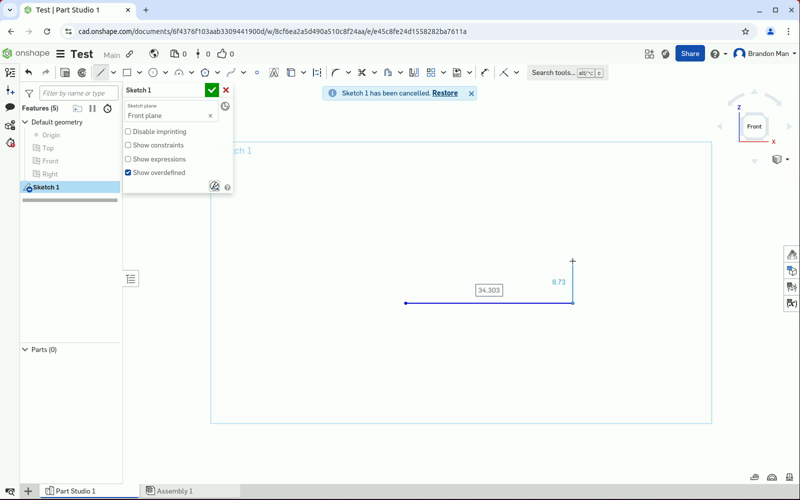
key_up(shift)
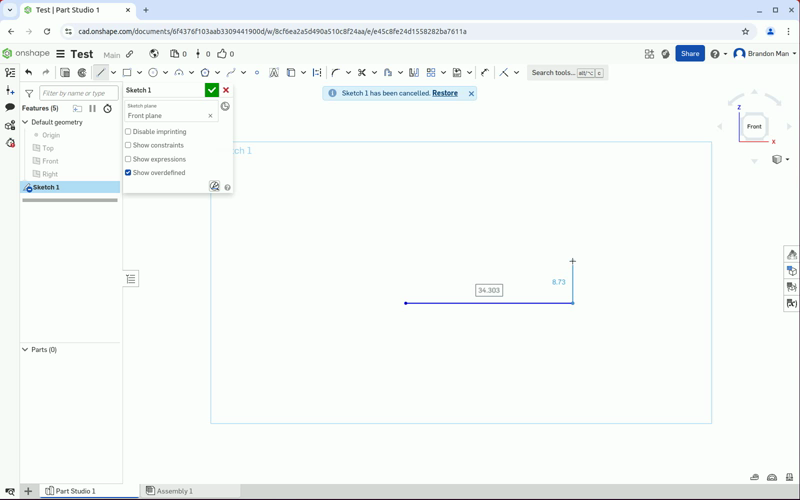
key_down(shift)
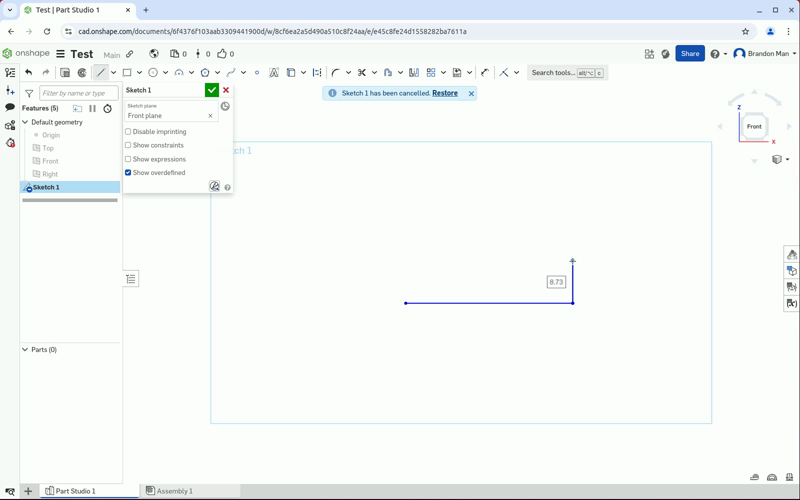
mouse_move(405, 260)
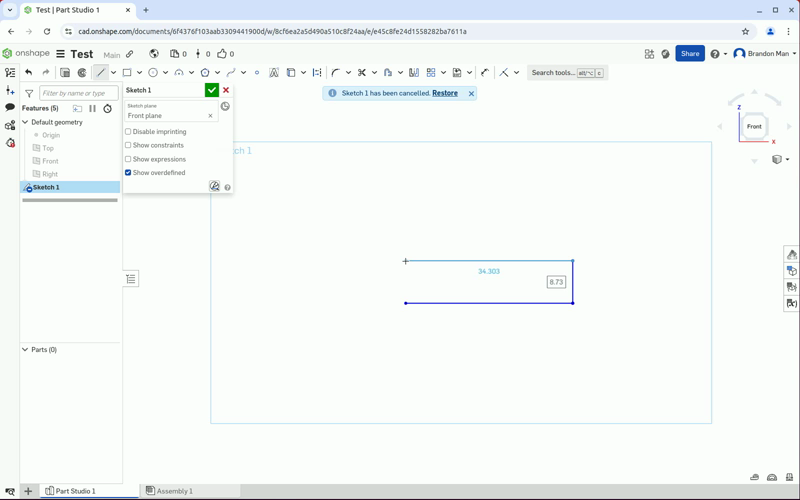
click(405, 260)
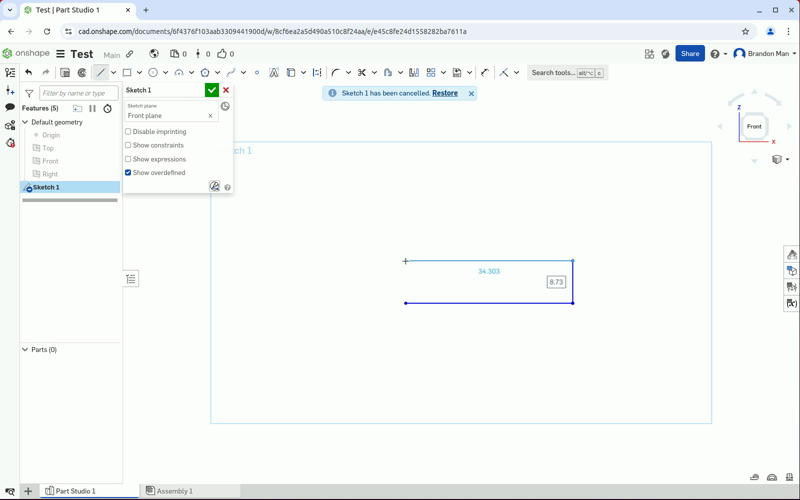
key_up(shift)
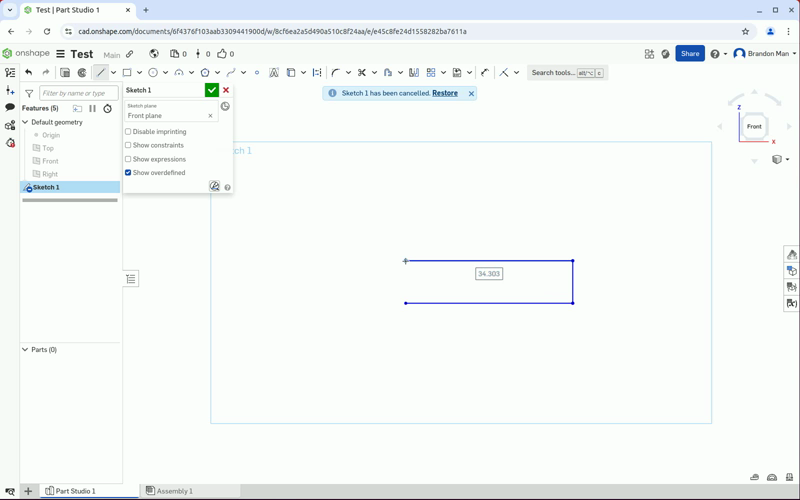
mouse_move(435, 260)
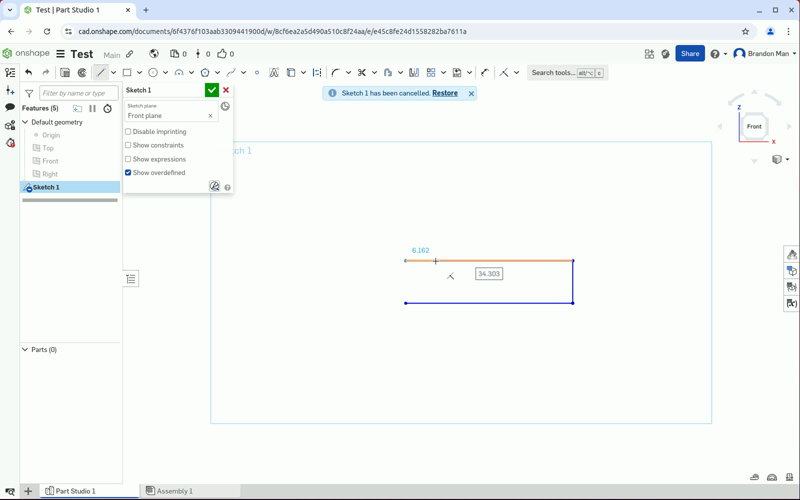
key_down(shift)
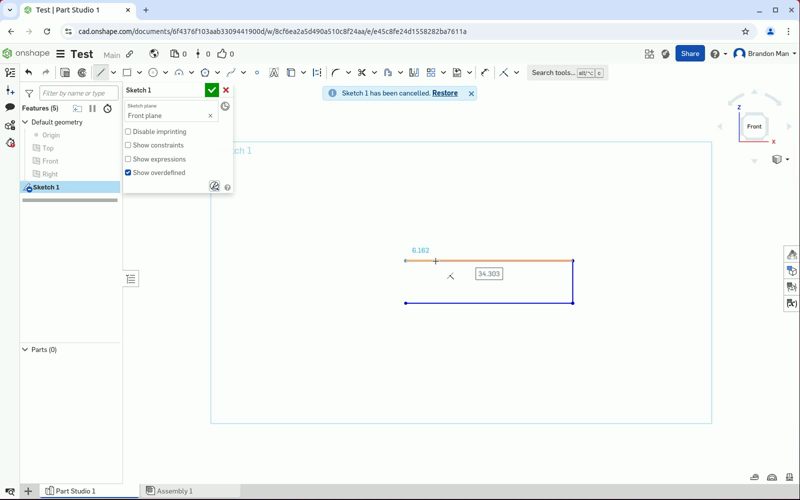
mouse_move(405, 303)
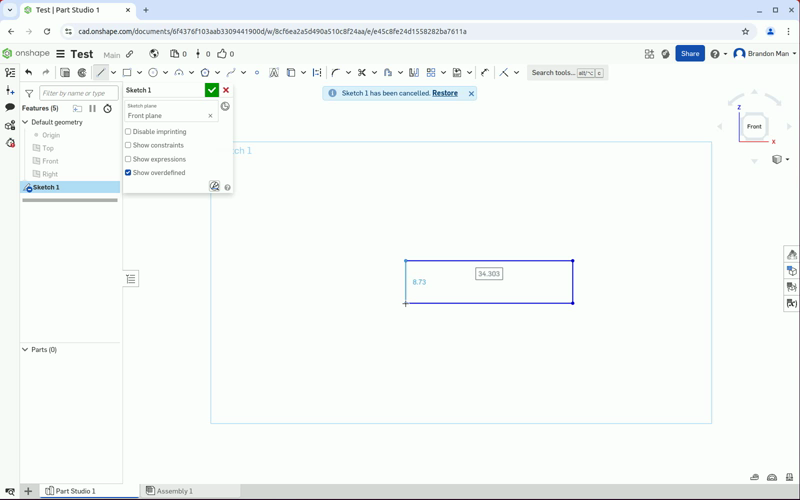
key_up(shift)
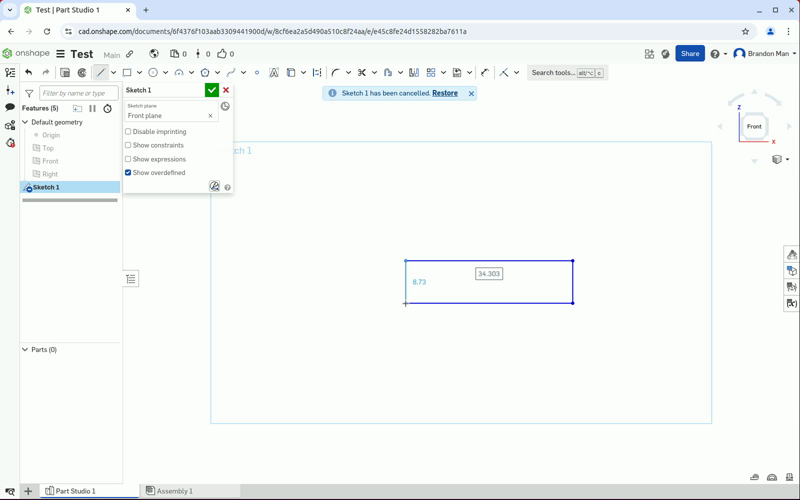
click(405, 303)
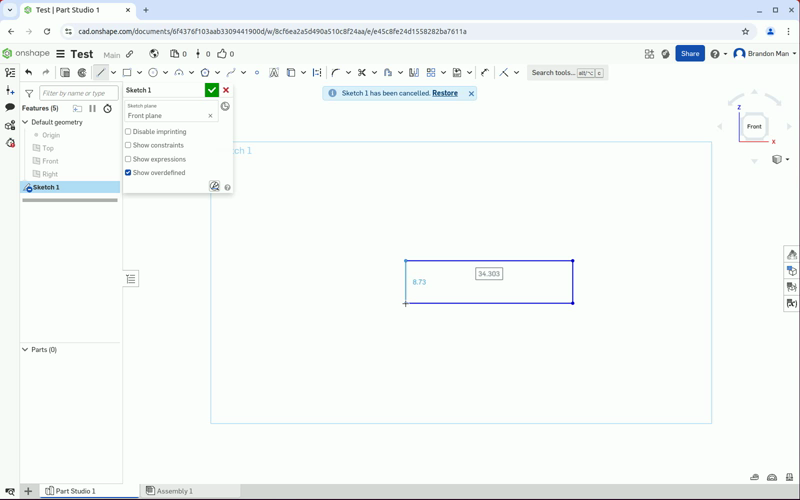
key(esc)
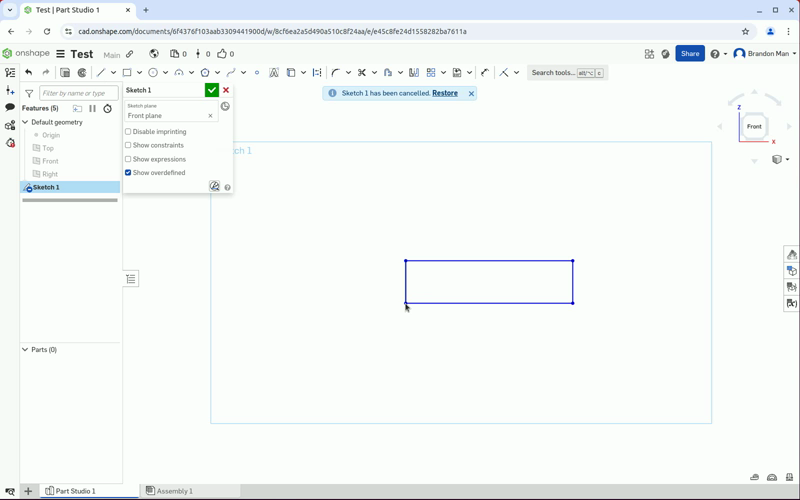
mouse_move(449, 285)
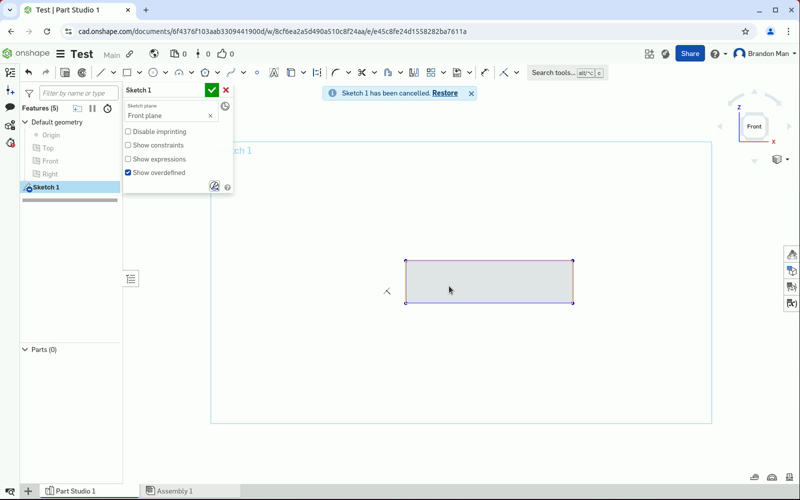
click(449, 285)
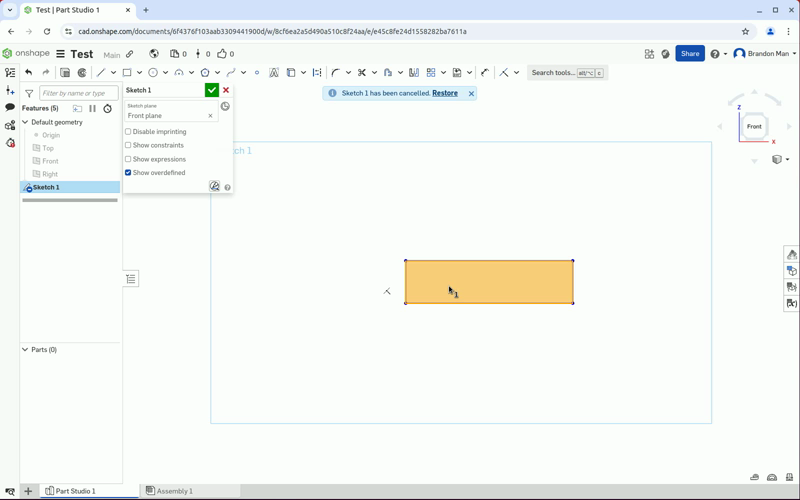
mouse_move(73, 352)
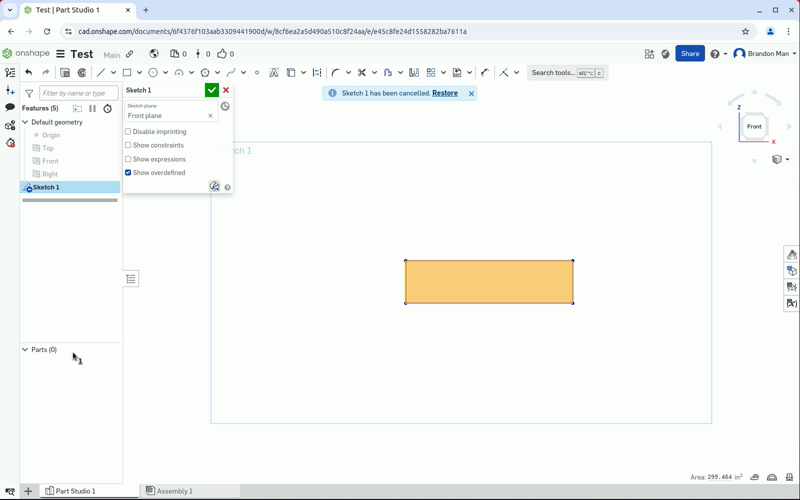
key(shift+y)
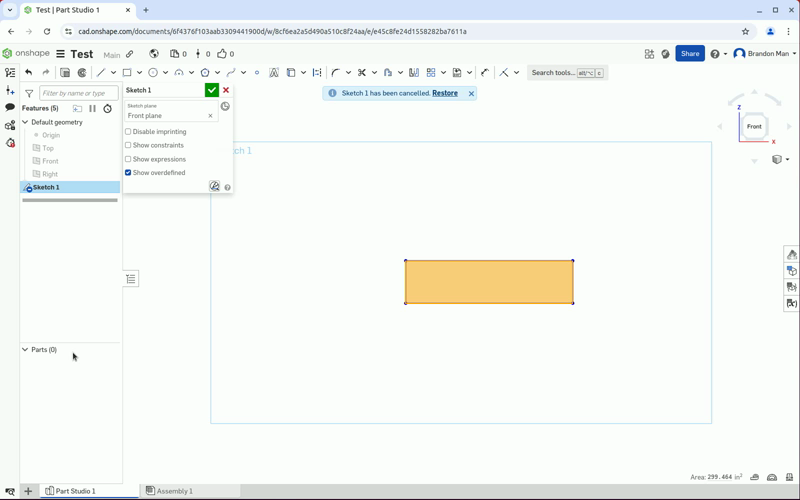
key(shift+e)
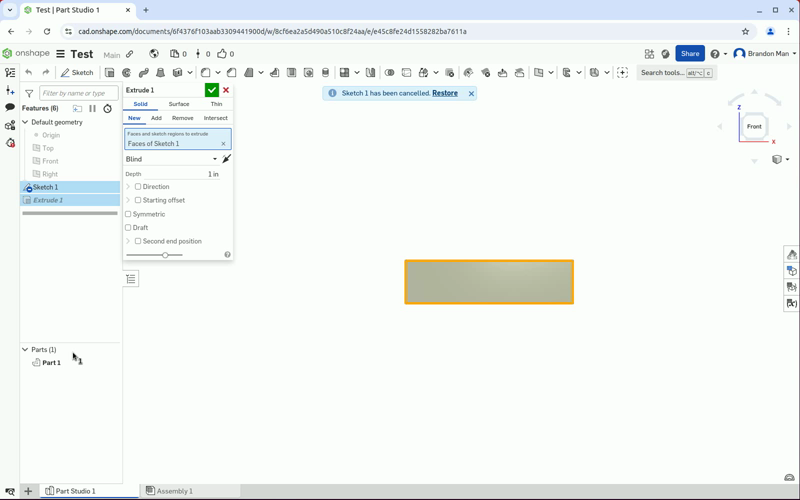
mouse_move(143, 106)
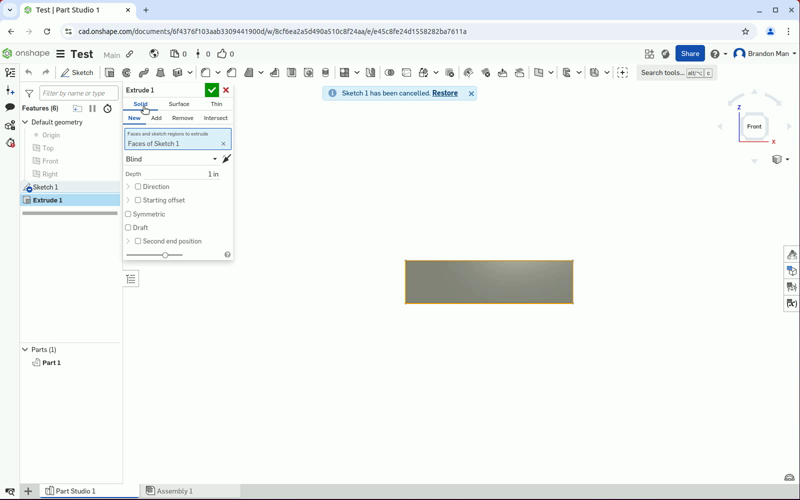
click(143, 106)
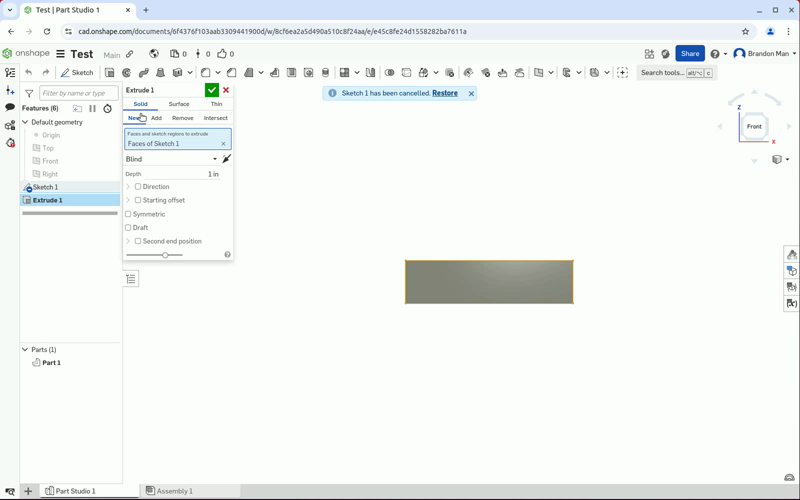
mouse_move(137, 120)
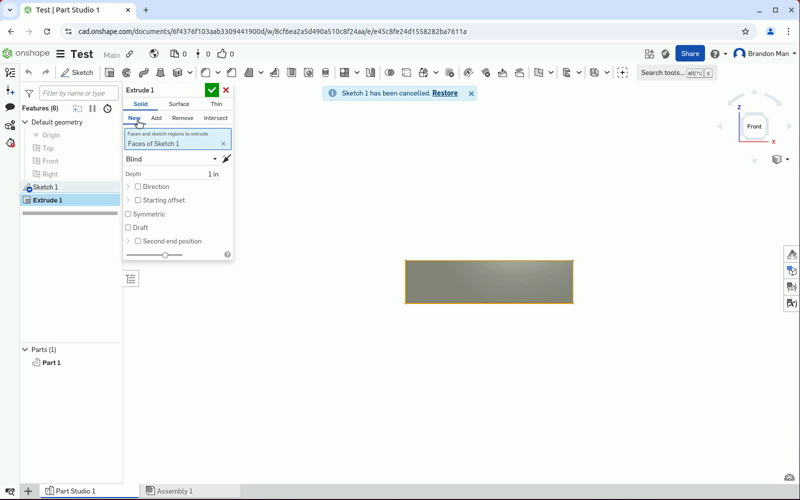
click(137, 120)
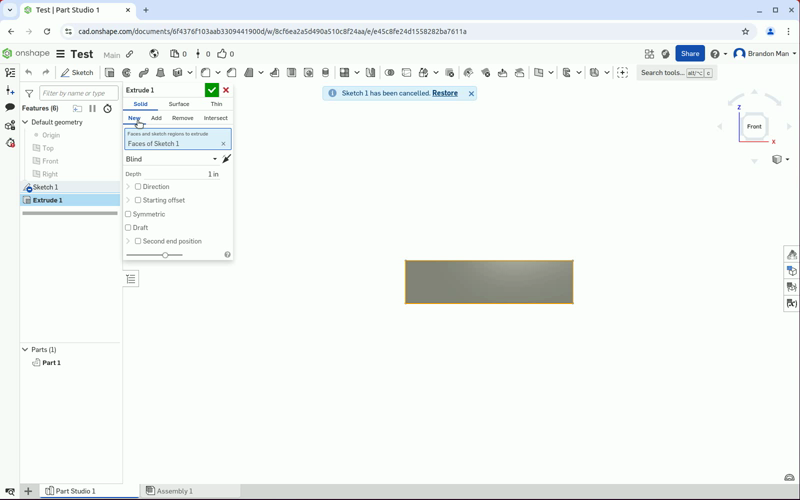
key(tab, 4)
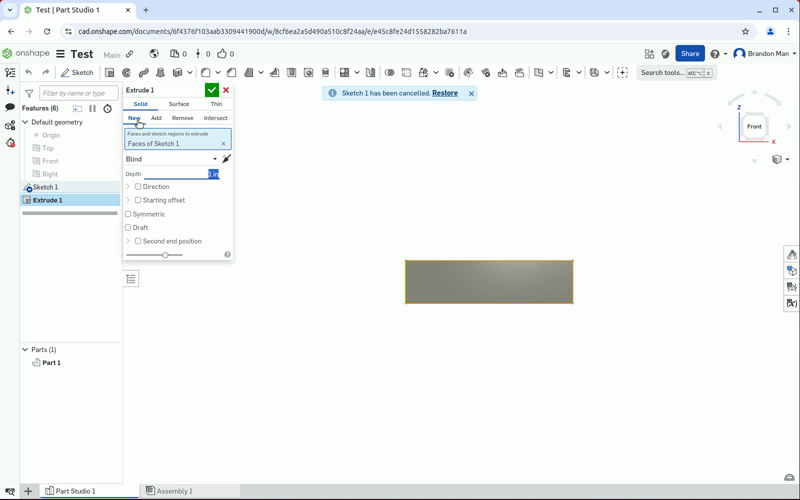
text(4.333)
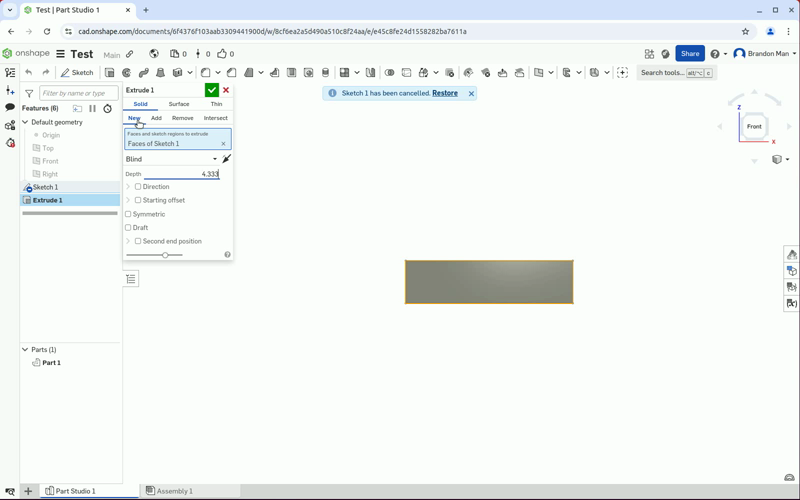
key(enter)
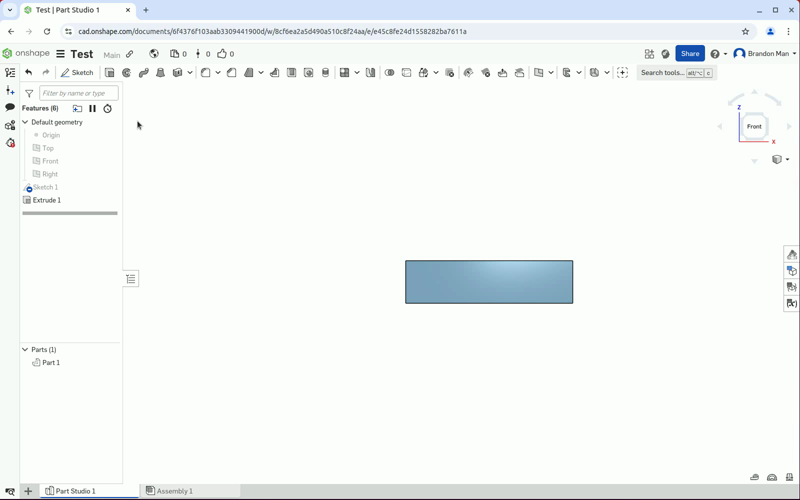
key(shift+h)
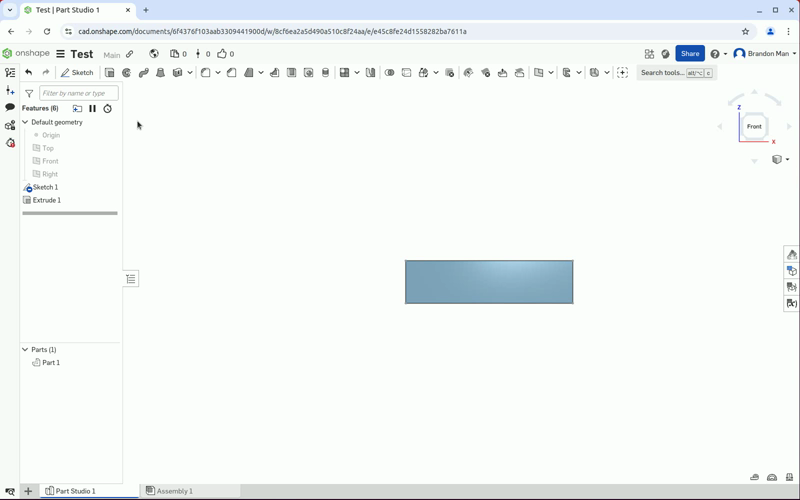
key(shift+h)
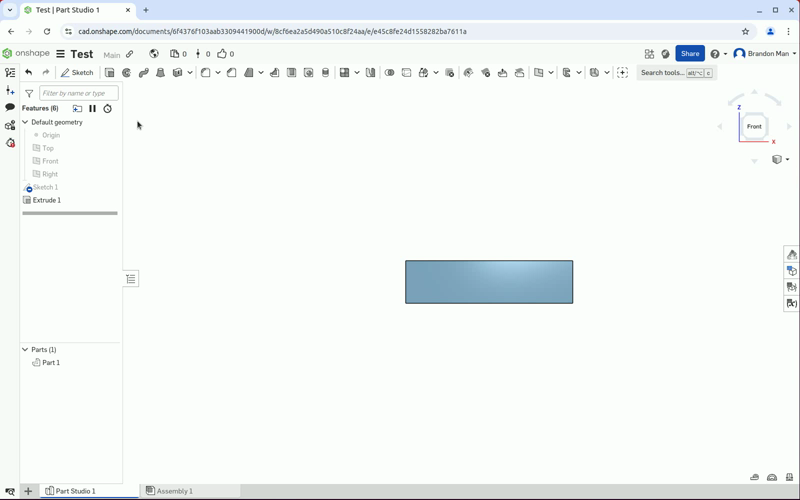
mouse_move(73, 189)
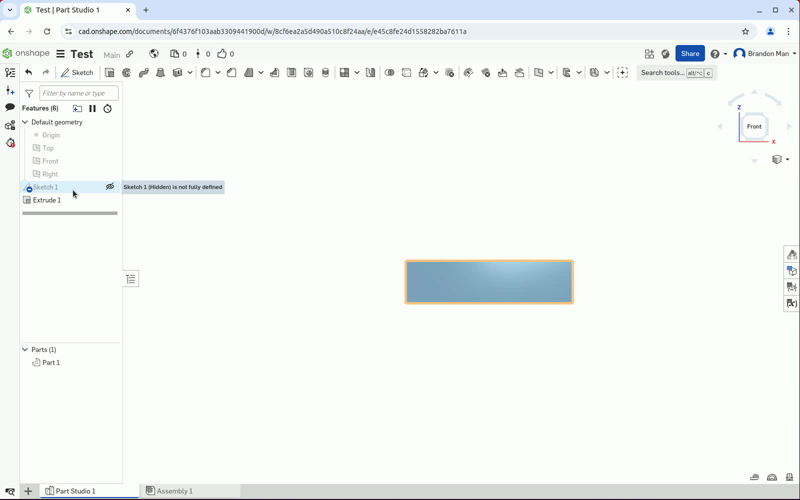
click(73, 189)
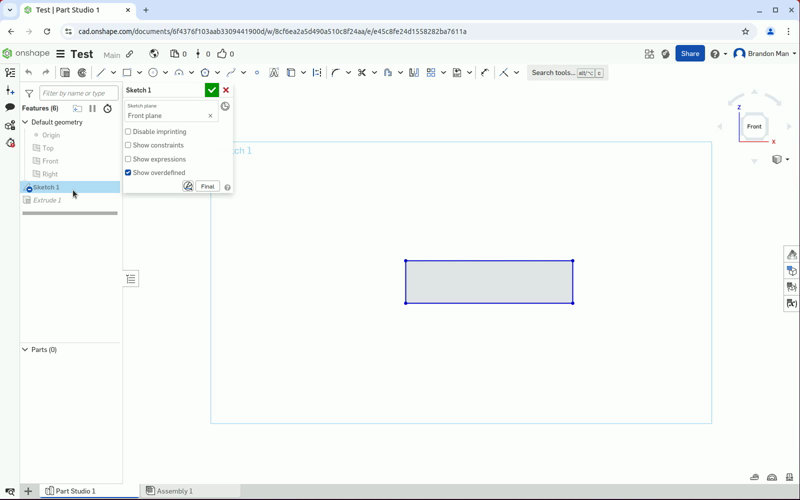
mouse_move(229, 92)
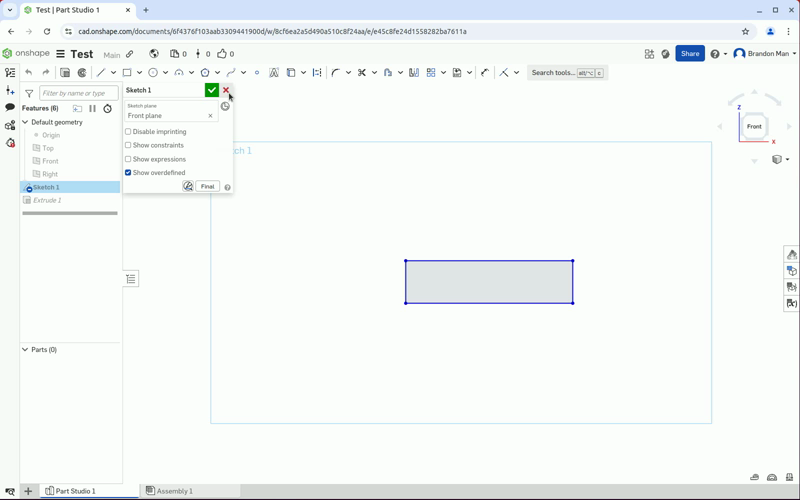
click(229, 92)
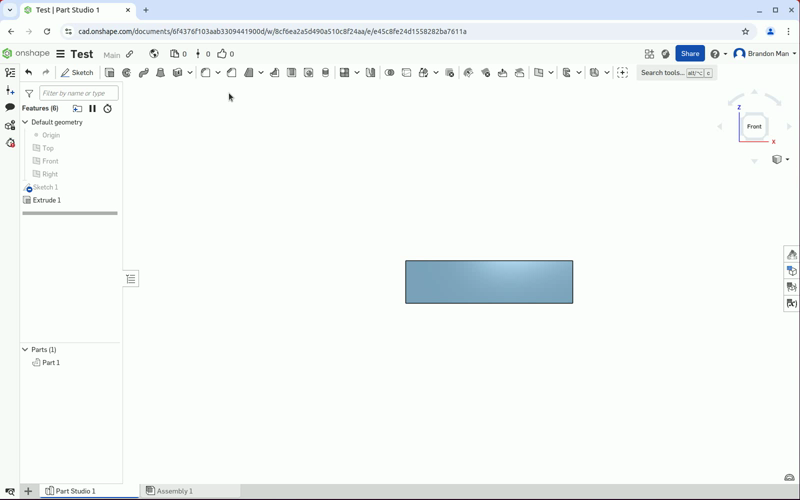
mouse_move(541, 75)
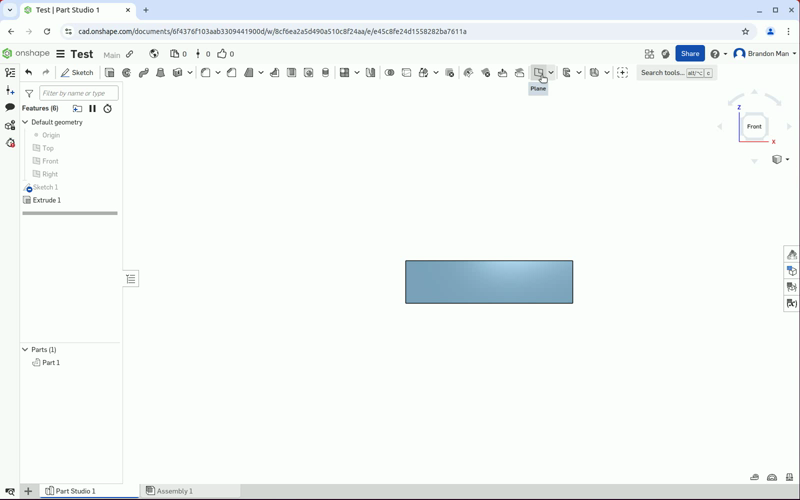
click(541, 75)
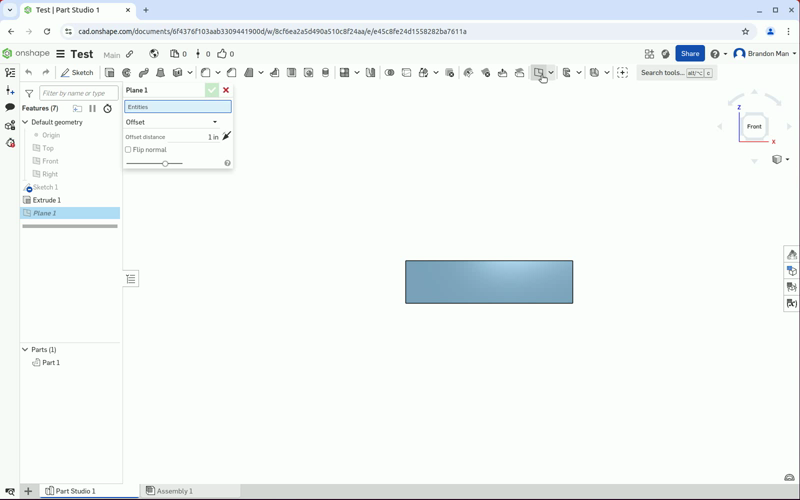
mouse_move(73, 163)
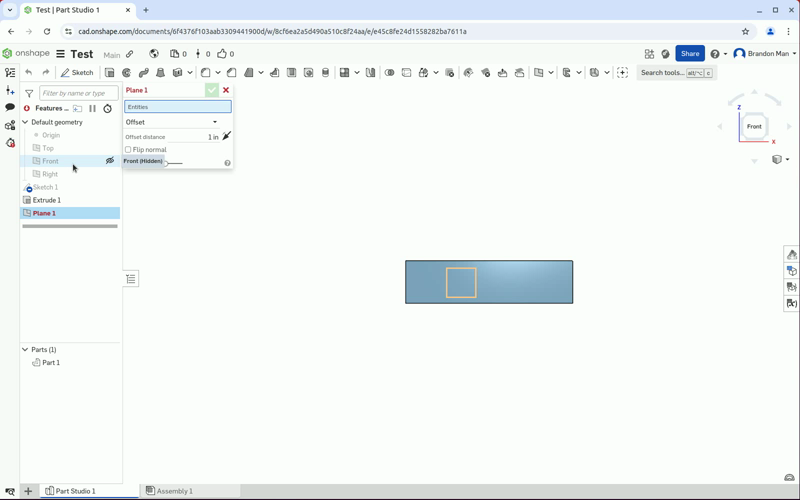
click(73, 163)
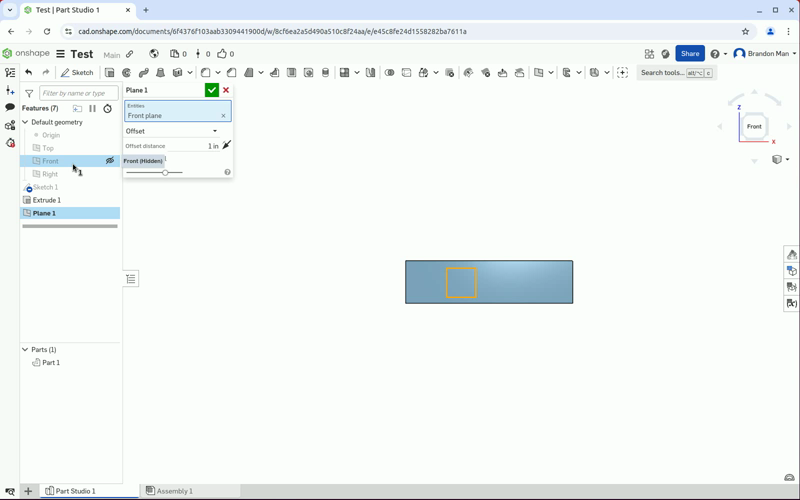
key(tab, 2)
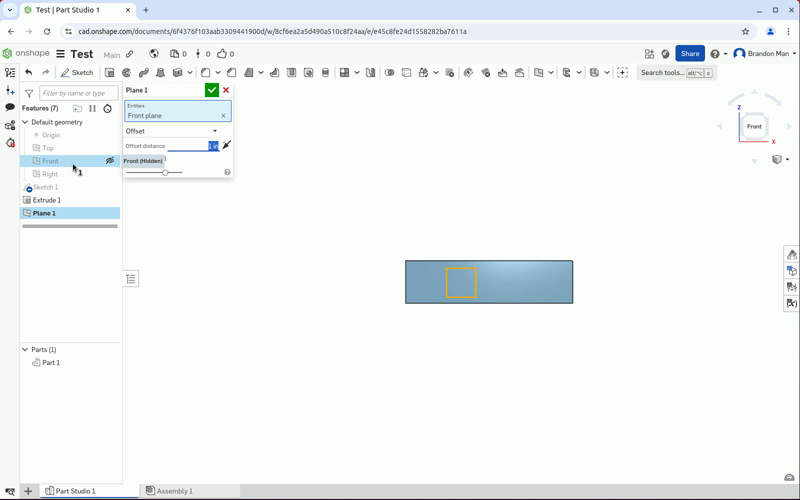
text(4.344)
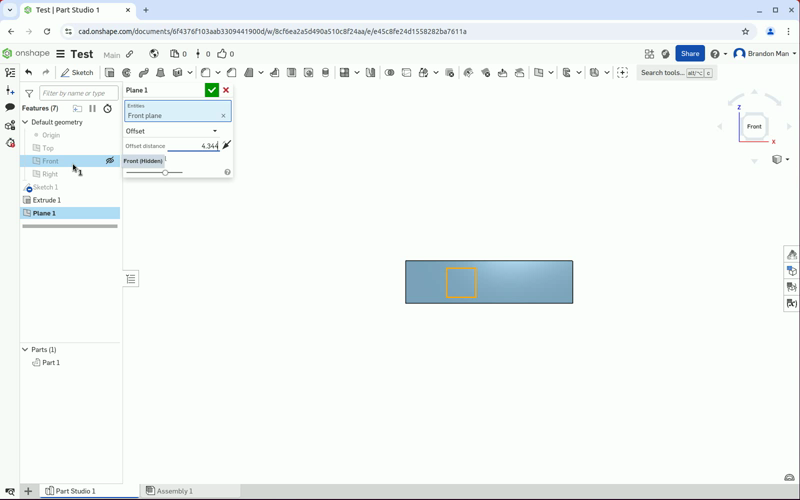
key(enter, 2)
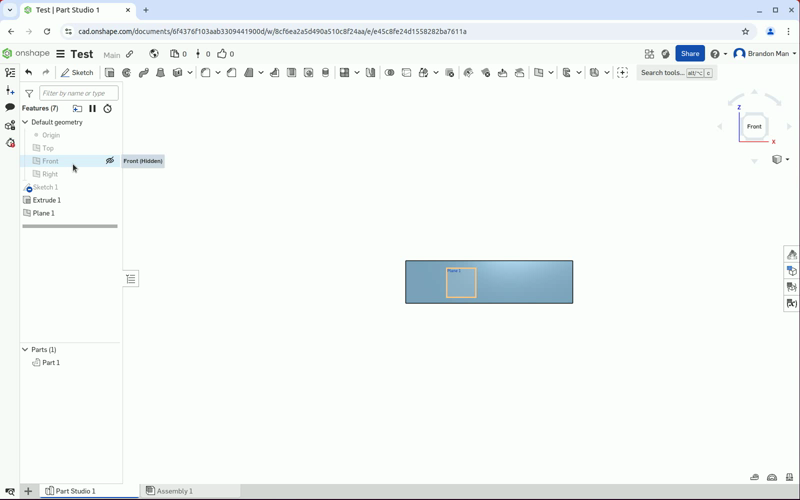
key(shift+s)
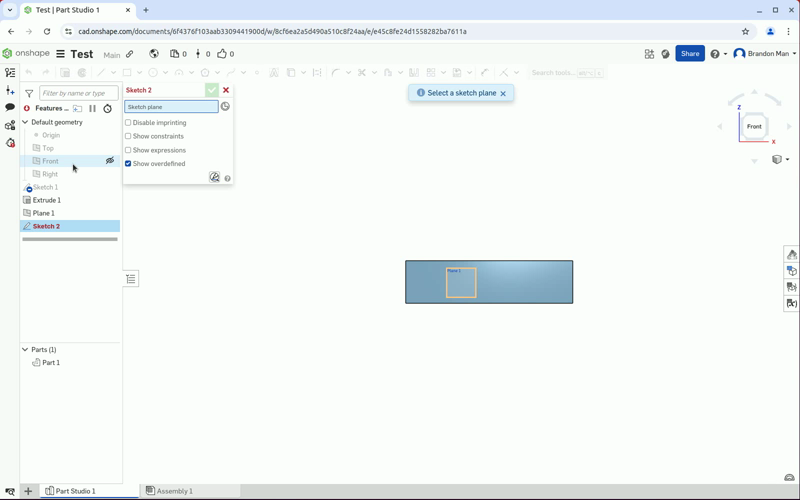
mouse_move(73, 215)
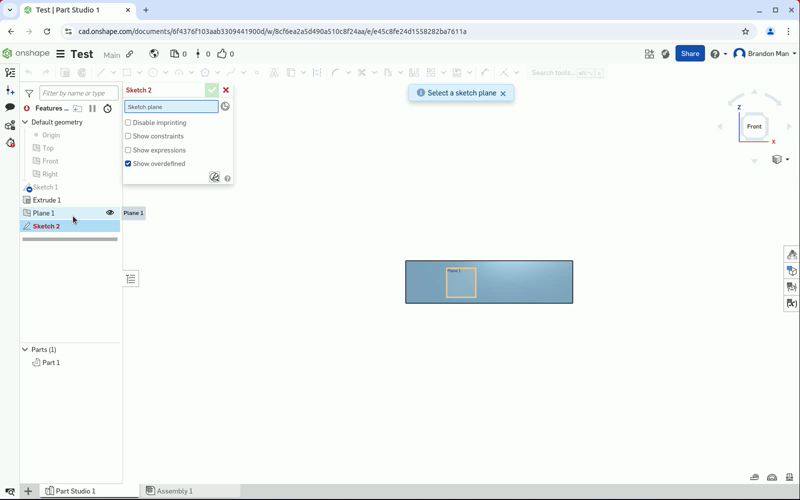
click(73, 215)
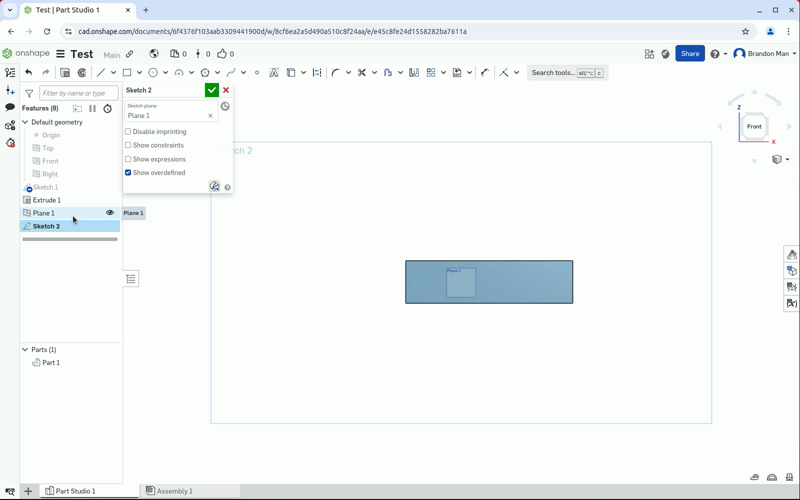
mouse_move(73, 352)
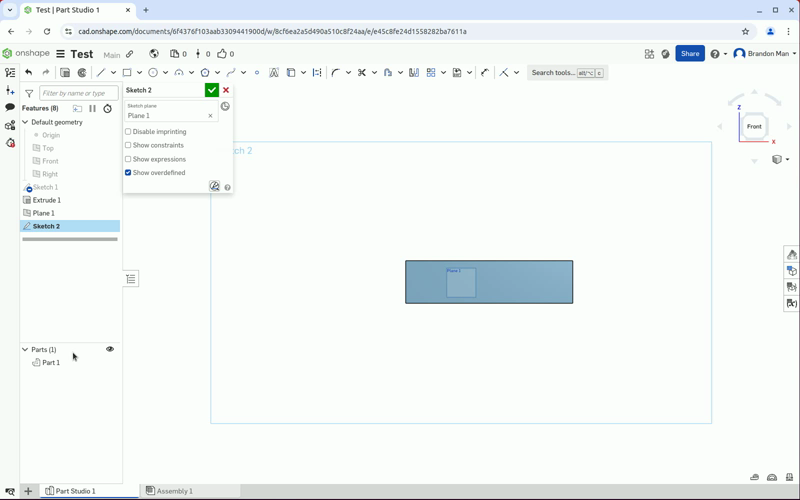
key(y)
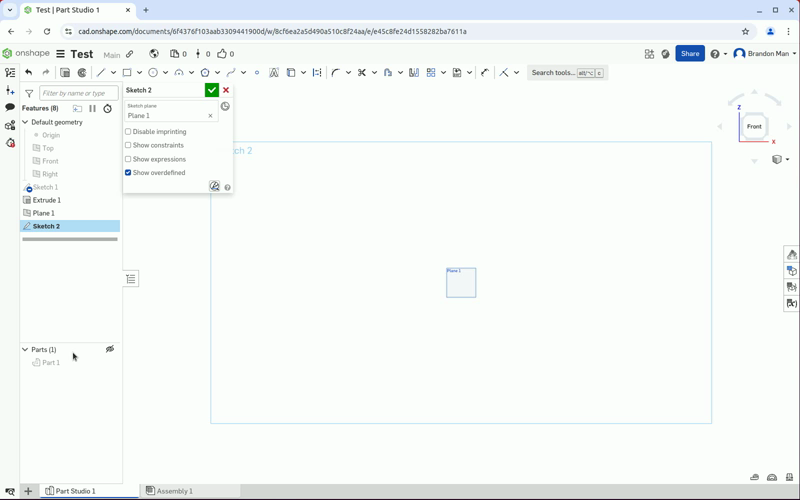
key(l)
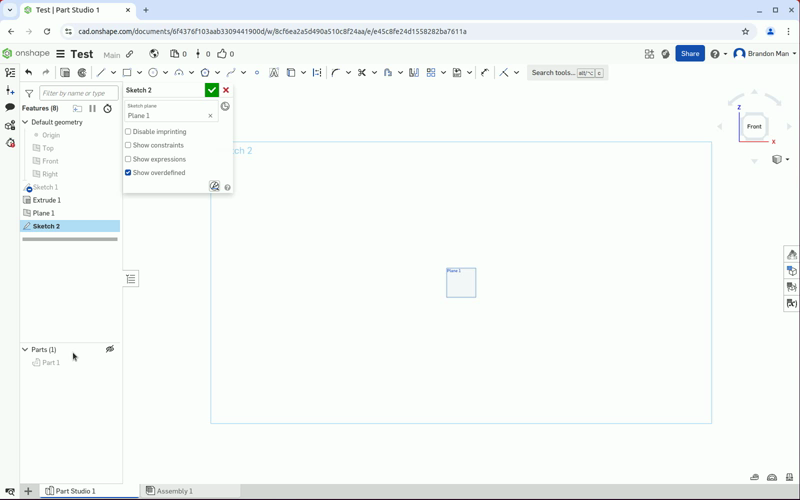
key_down(shift)
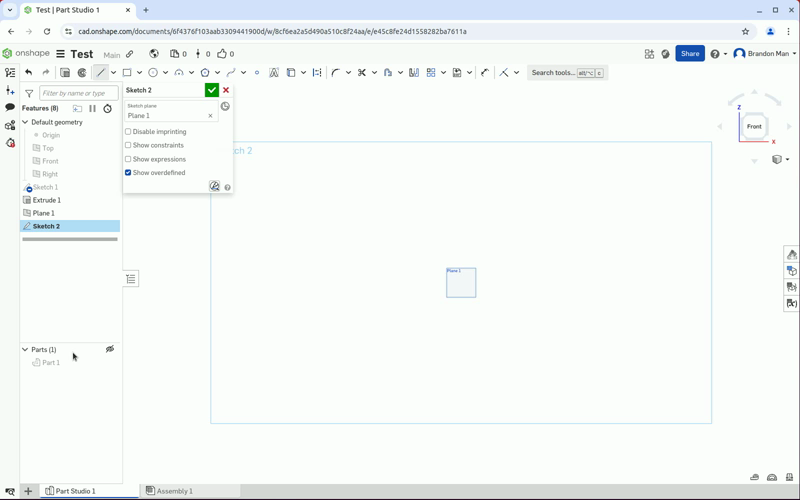
mouse_move(418, 298)
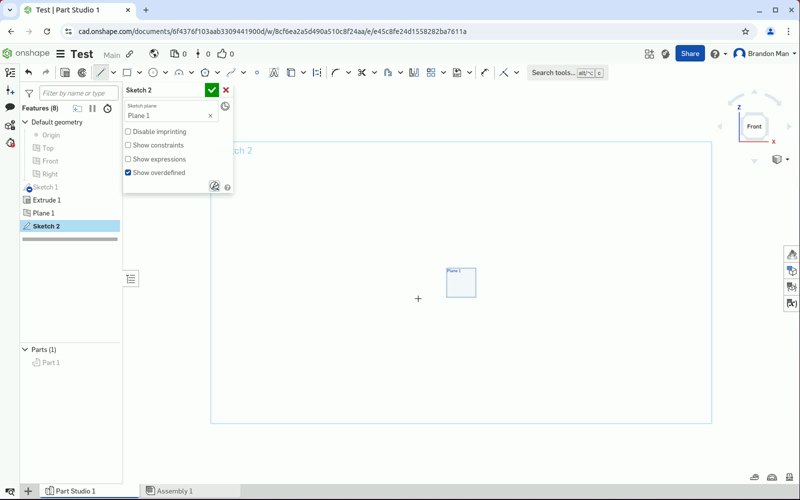
click(418, 298)
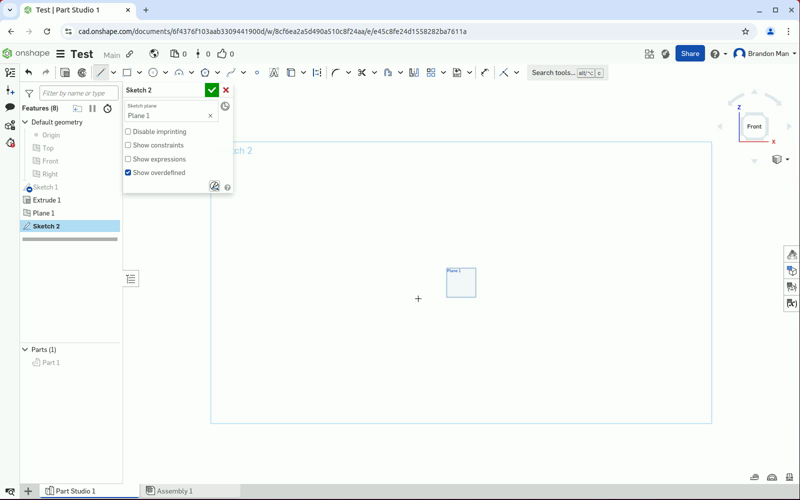
key_up(shift)
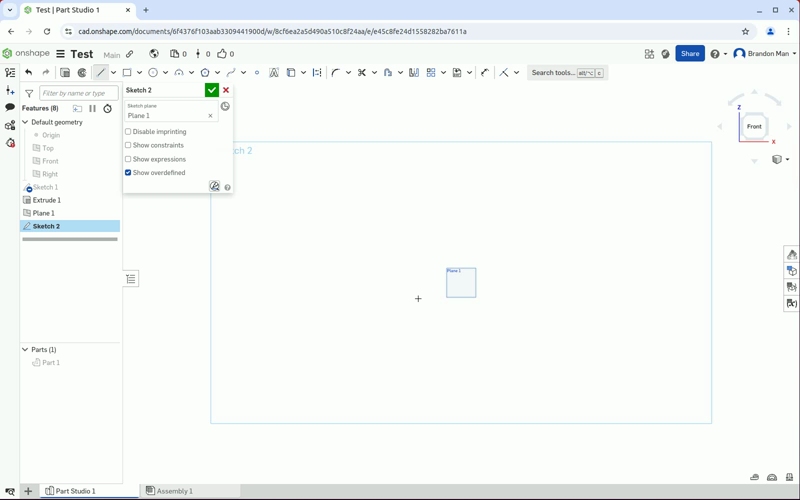
key_down(shift)
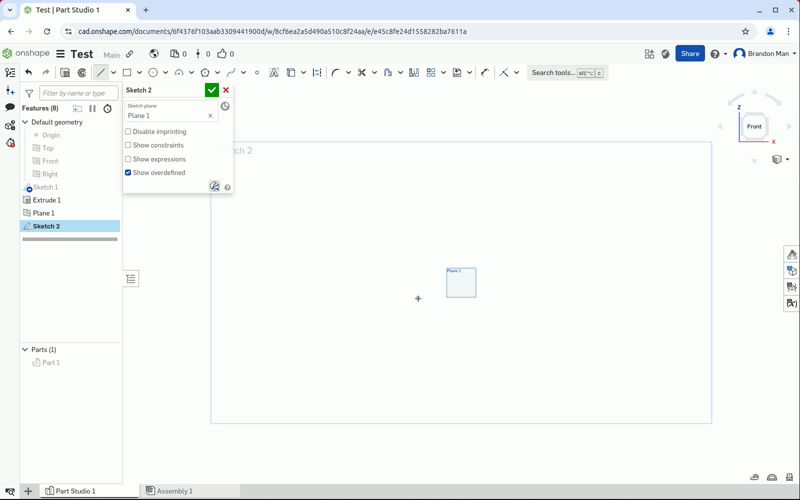
mouse_move(448, 298)
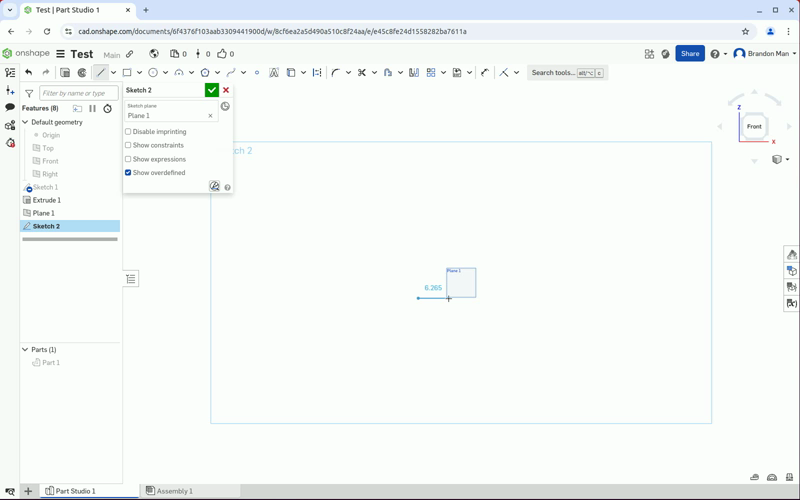
mouse_move(461, 298)
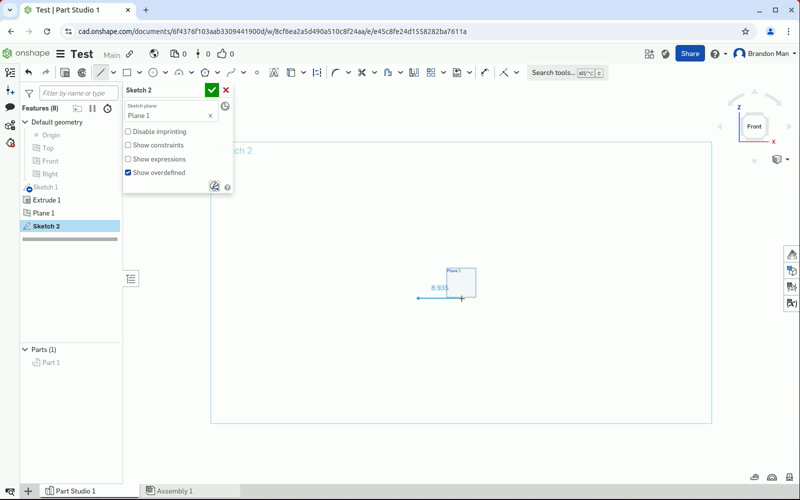
click(461, 298)
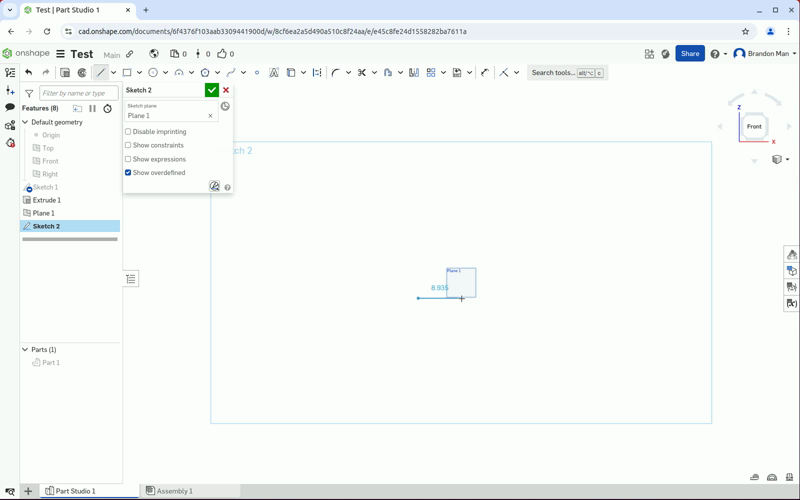
key_up(shift)
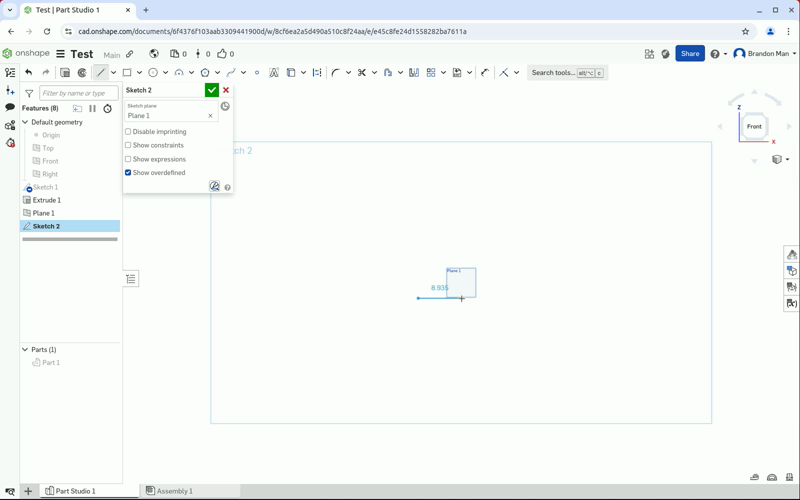
key_down(shift)
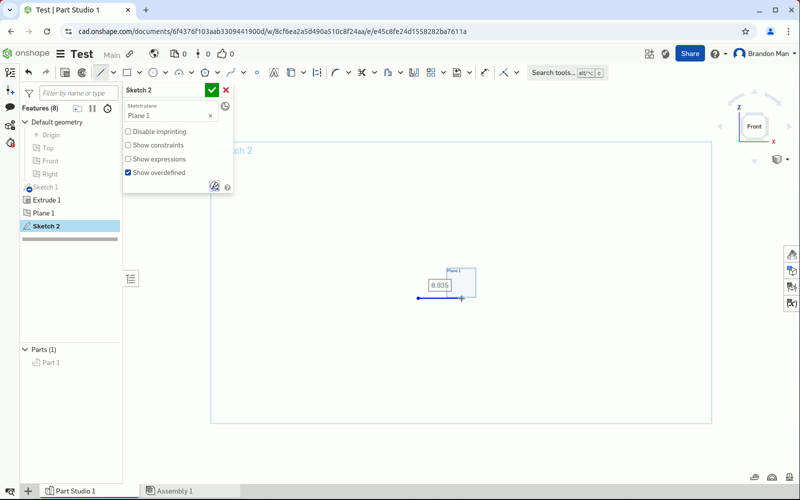
mouse_move(491, 298)
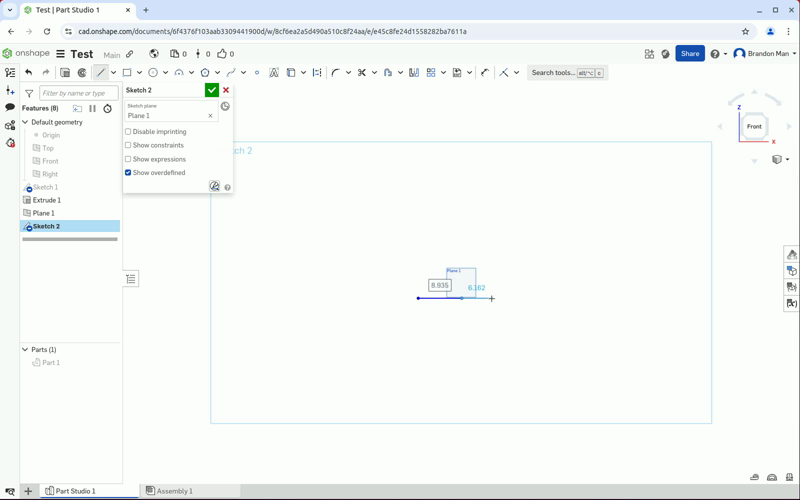
mouse_move(461, 266)
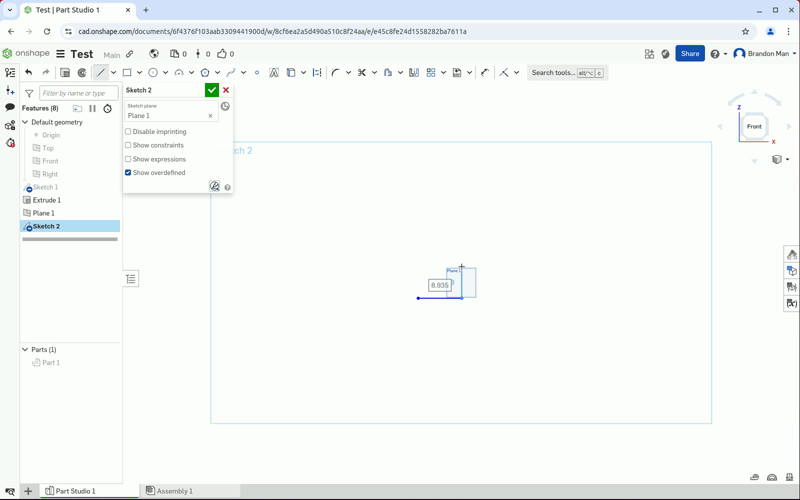
click(461, 266)
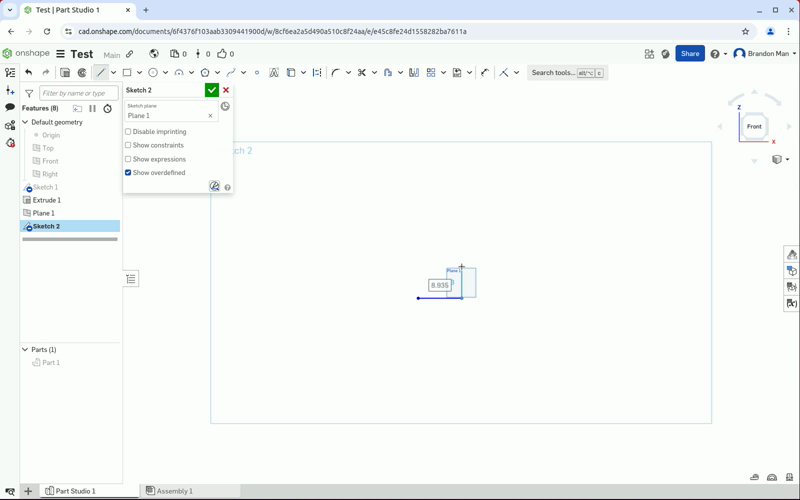
key_up(shift)
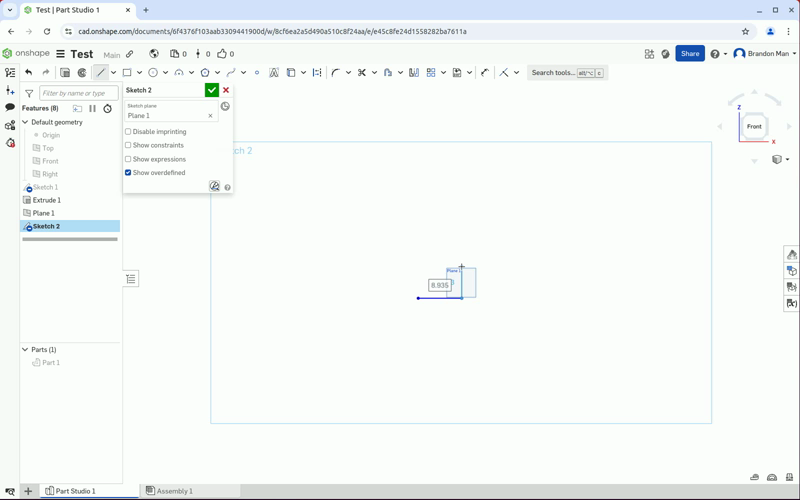
key_down(shift)
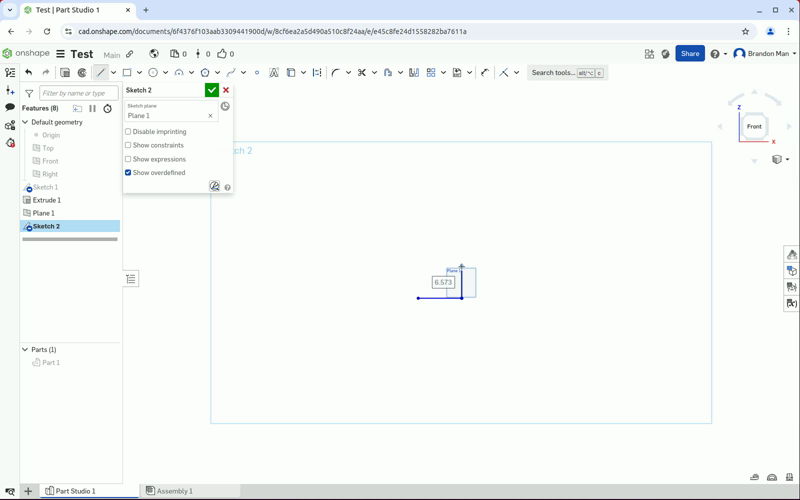
mouse_move(491, 266)
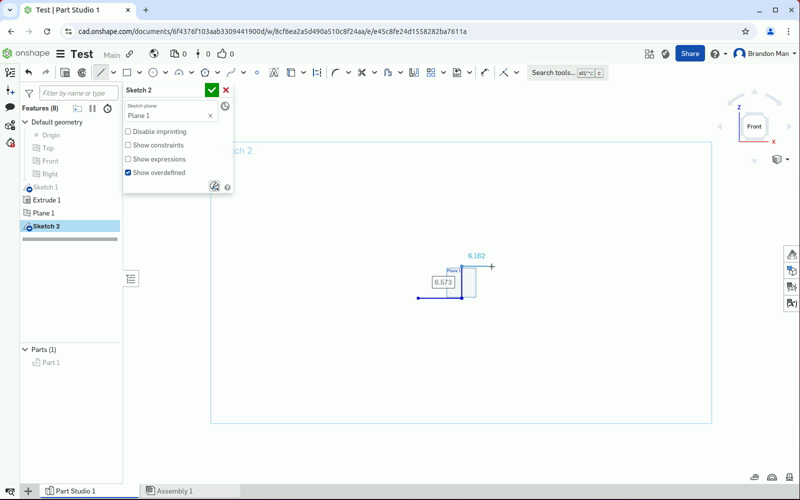
mouse_move(418, 266)
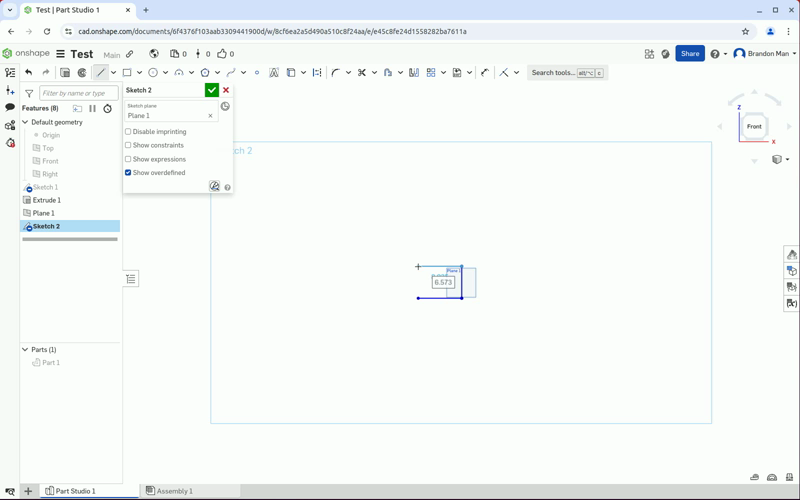
click(418, 266)
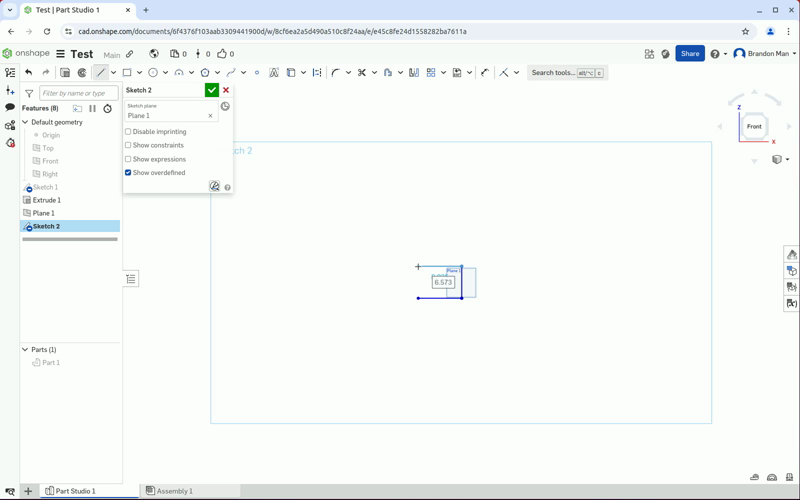
key_up(shift)
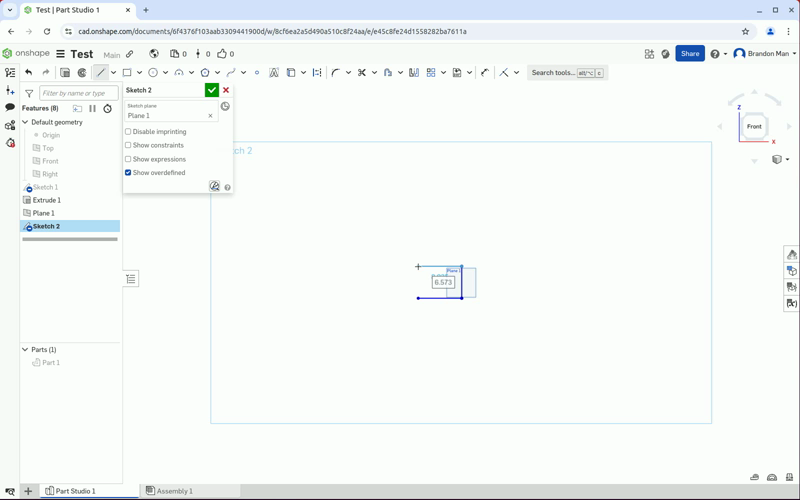
mouse_move(448, 266)
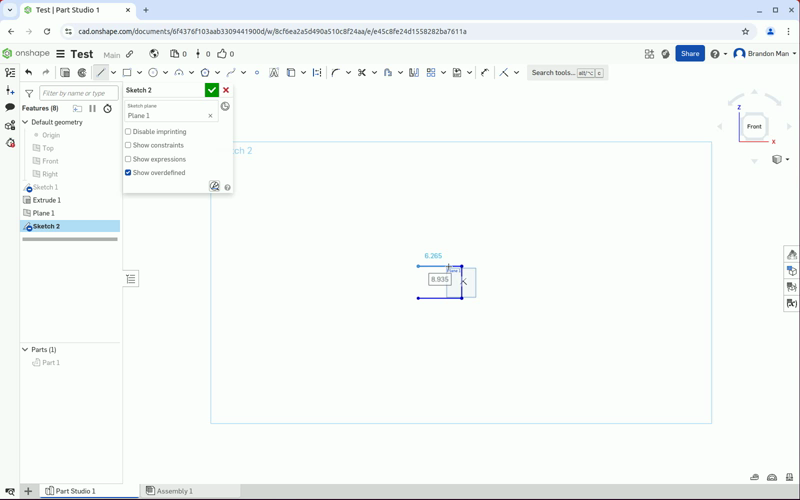
key_down(shift)
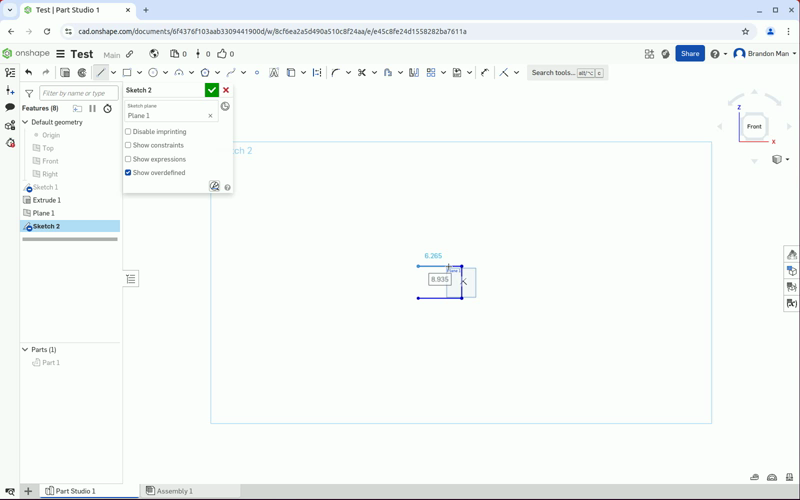
mouse_move(418, 298)
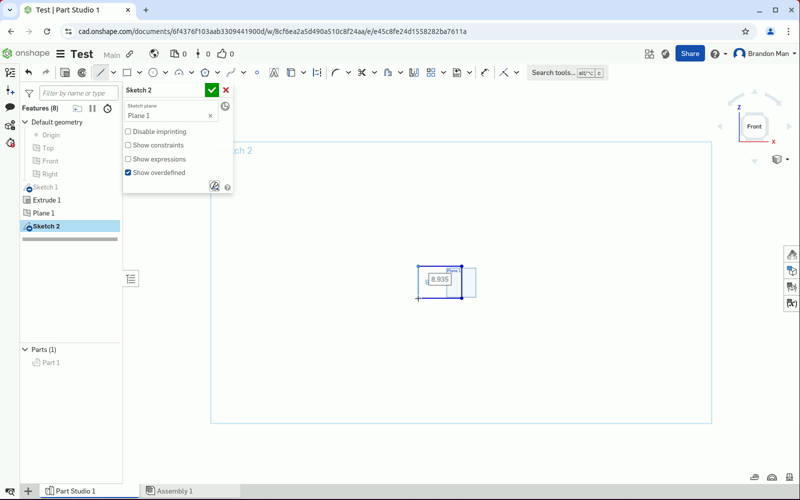
key_up(shift)
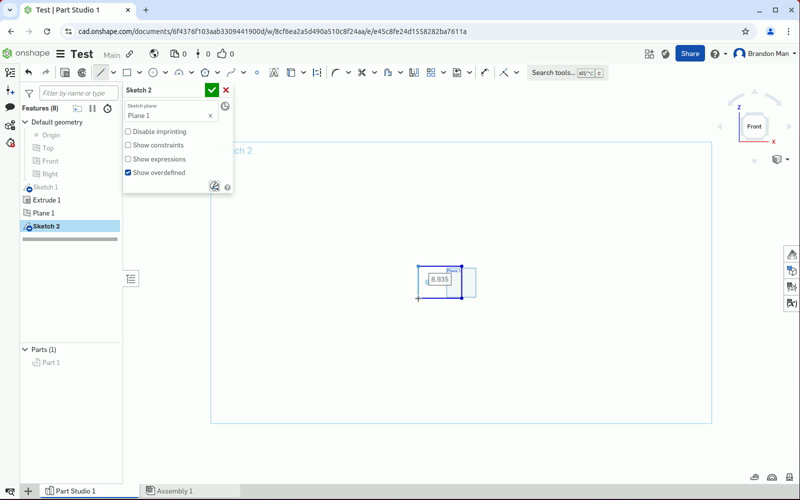
click(418, 298)
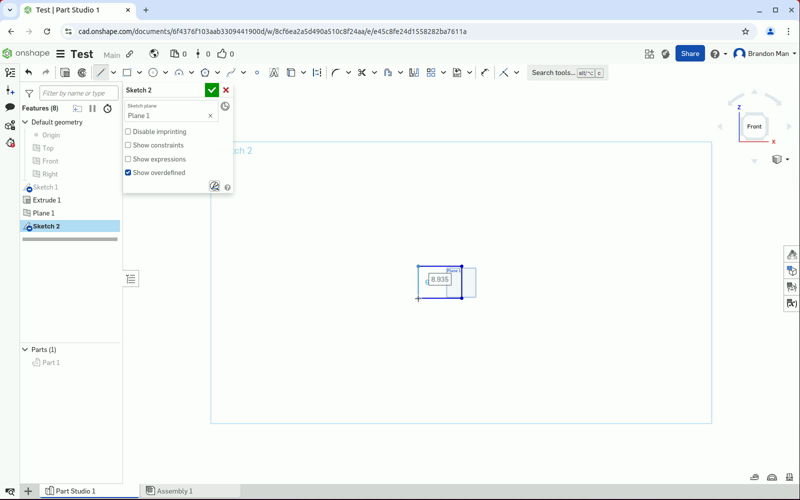
key(esc)
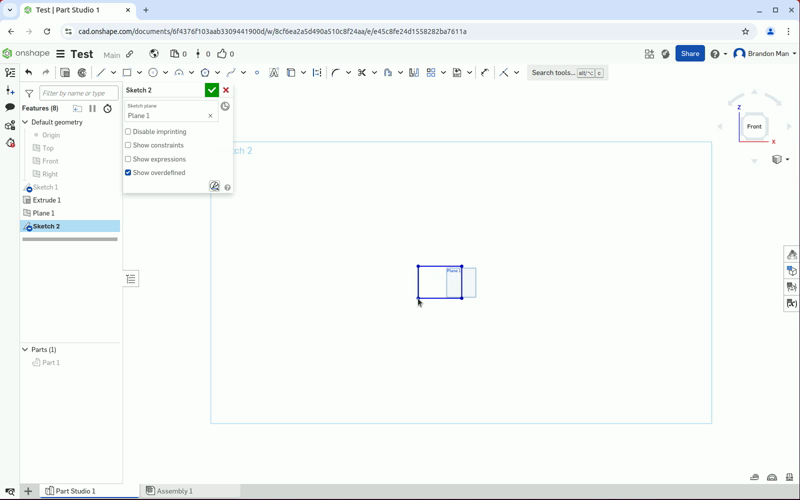
mouse_move(438, 291)
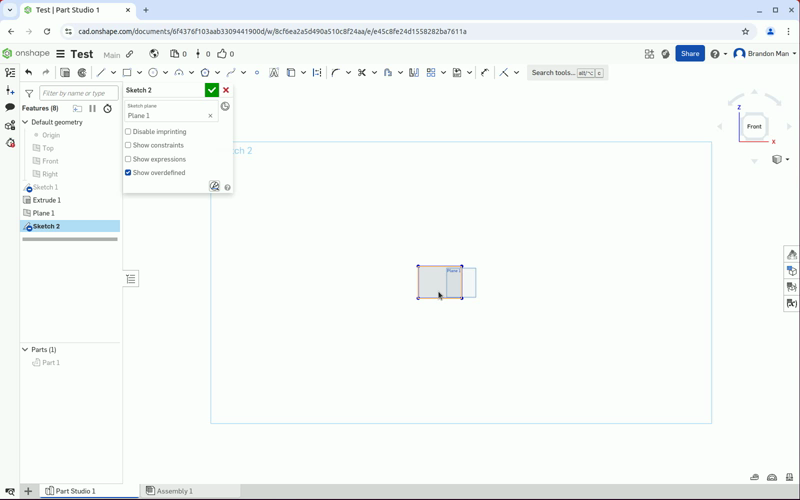
scroll(6)
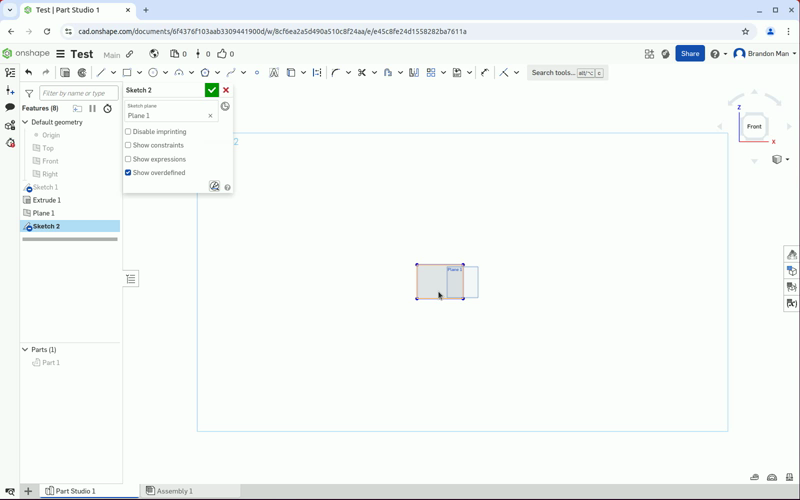
scroll(6)
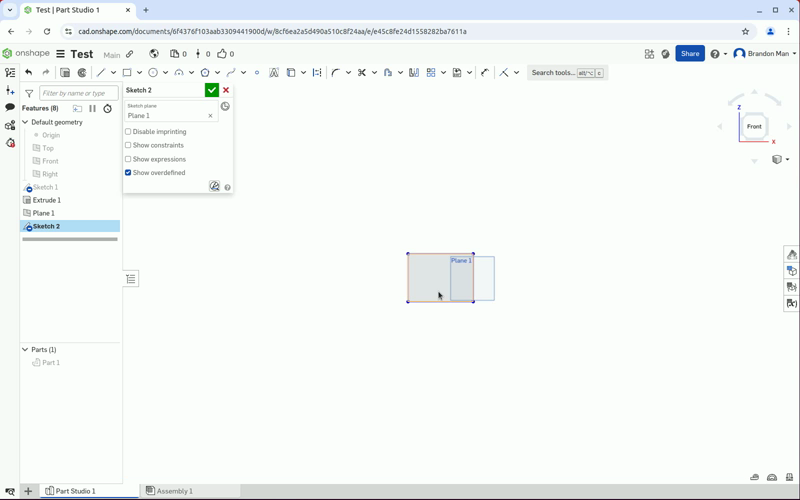
scroll(6)
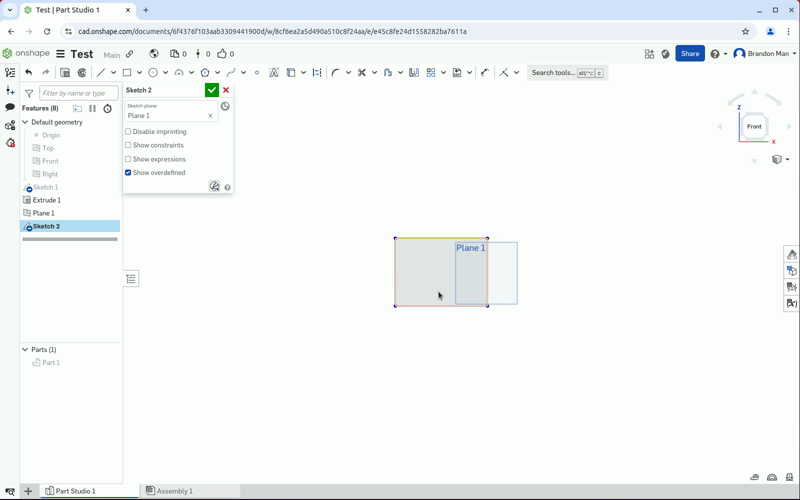
scroll(6)
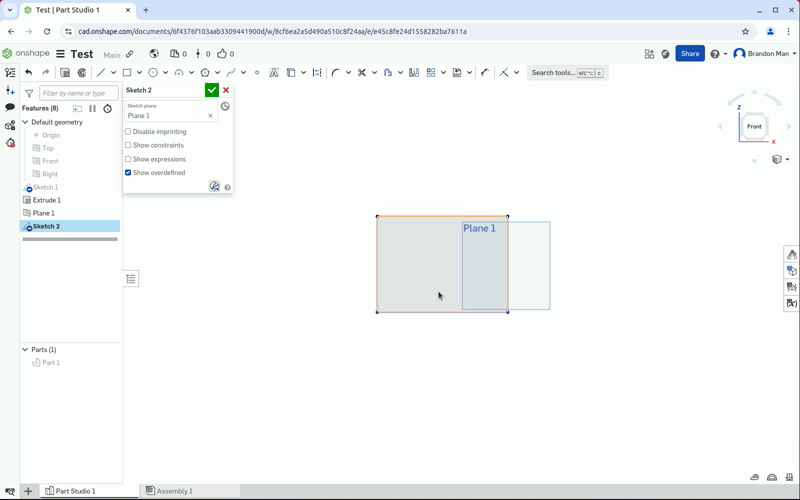
scroll(6)
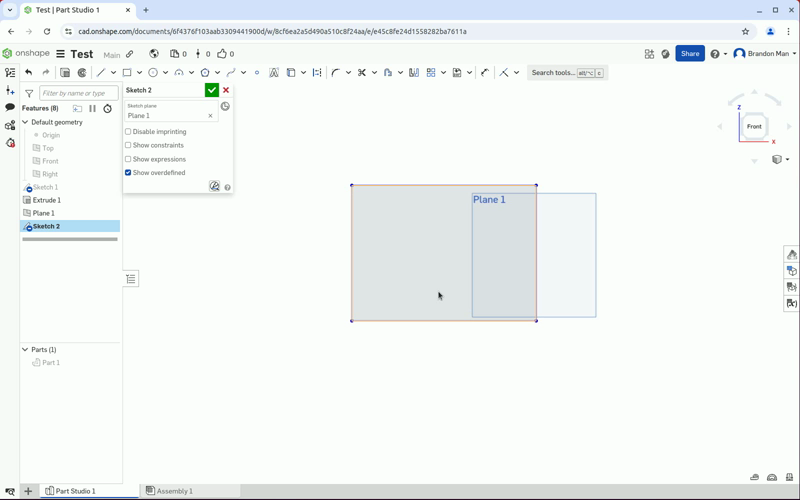
scroll(6)
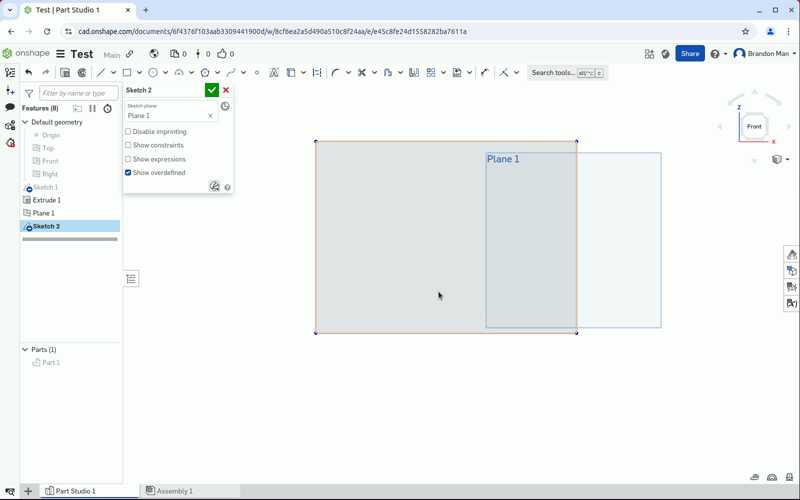
scroll(6)
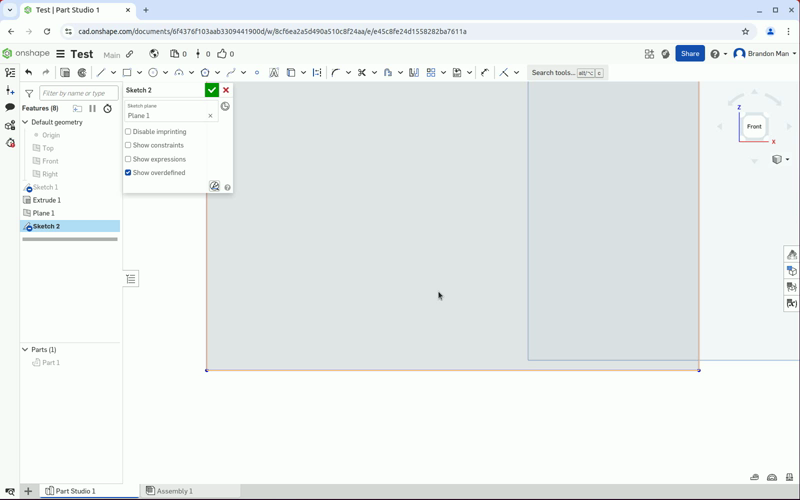
click(438, 291)
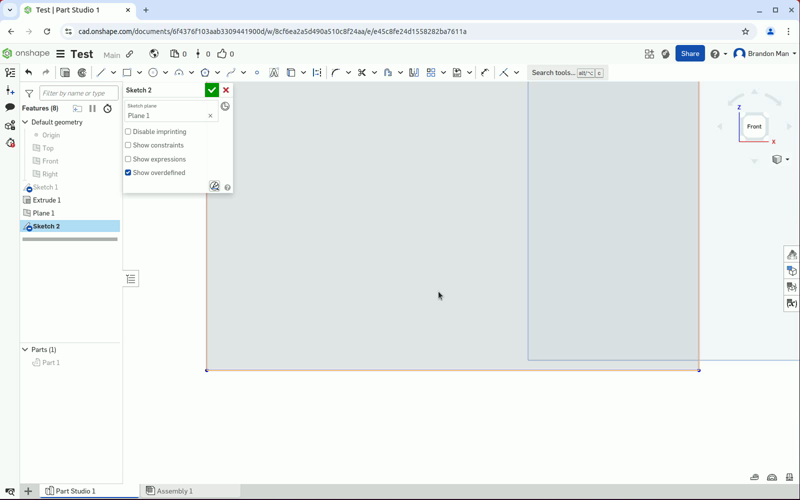
scroll(-6)
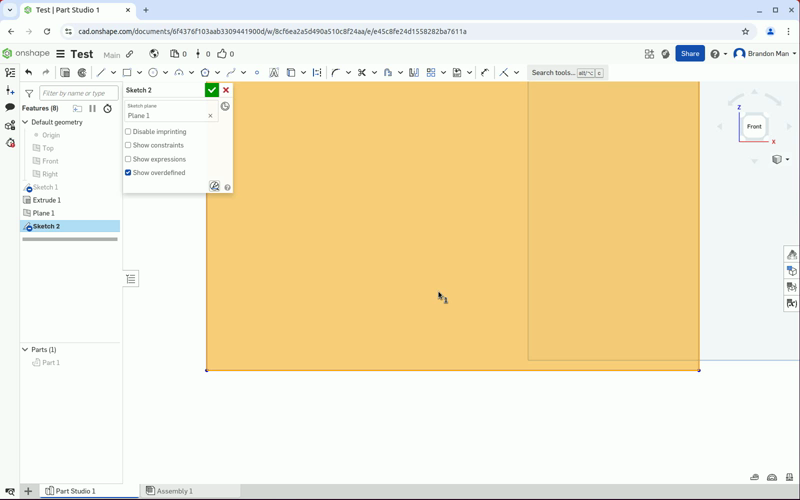
scroll(-6)
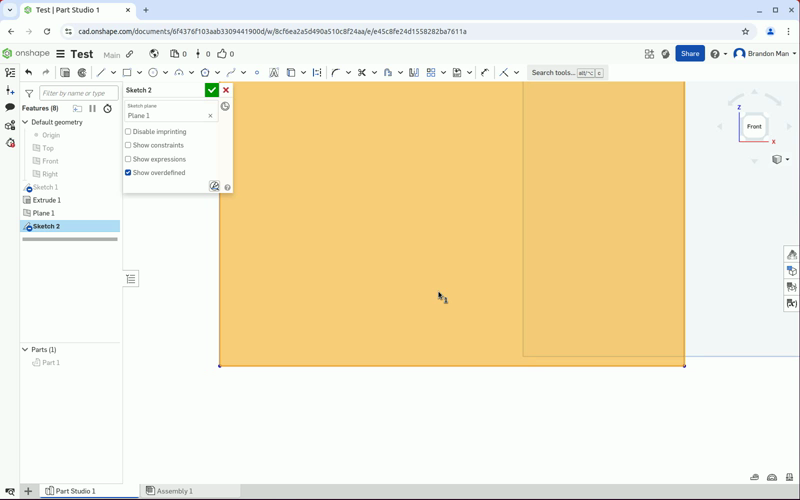
scroll(-6)
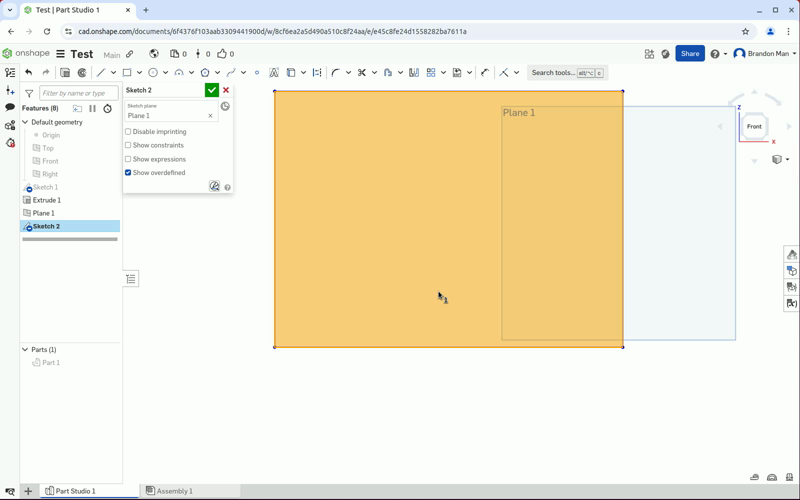
scroll(-6)
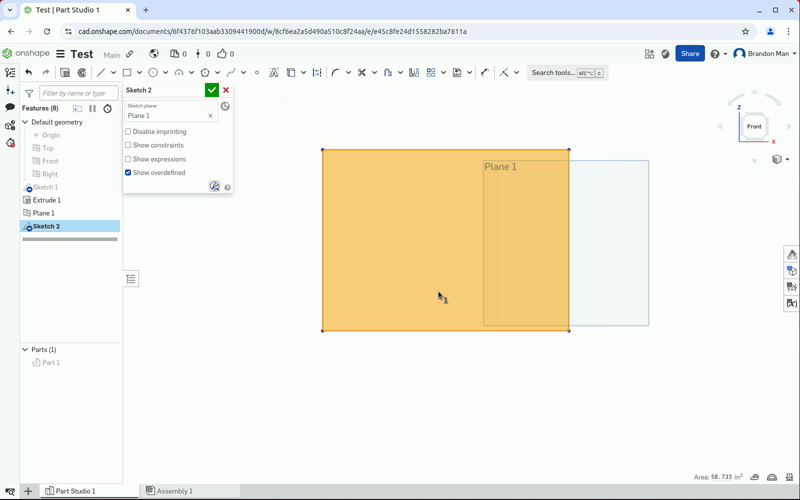
scroll(-6)
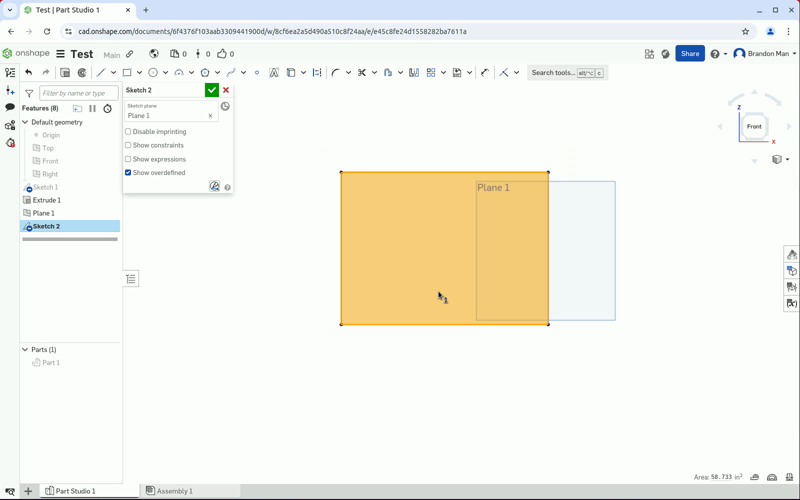
scroll(-6)
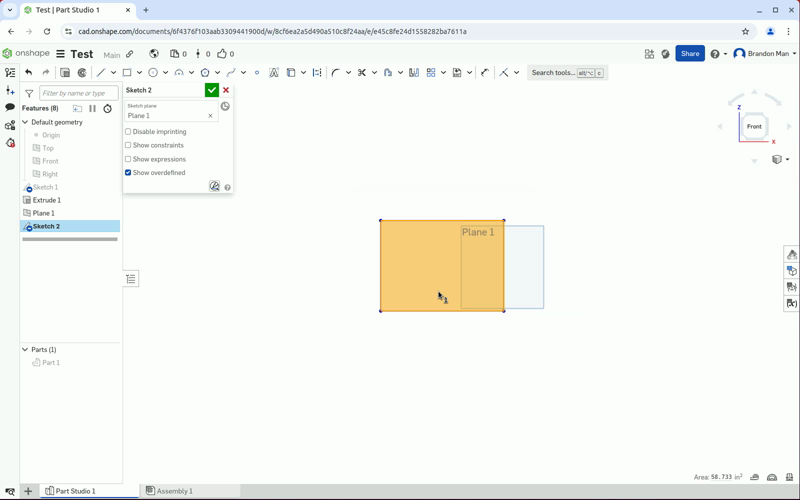
scroll(-6)
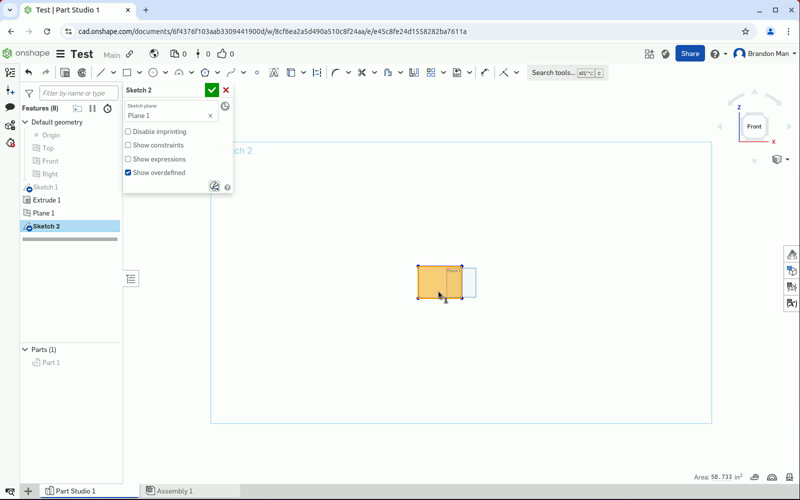
mouse_move(73, 352)
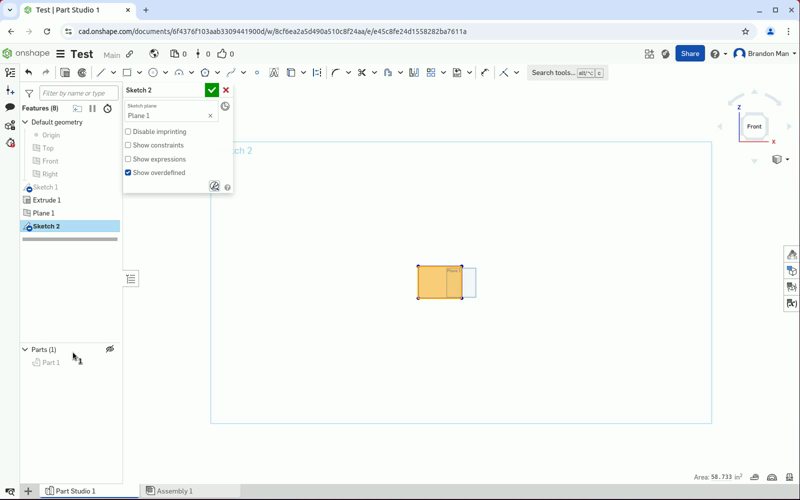
key(shift+y)
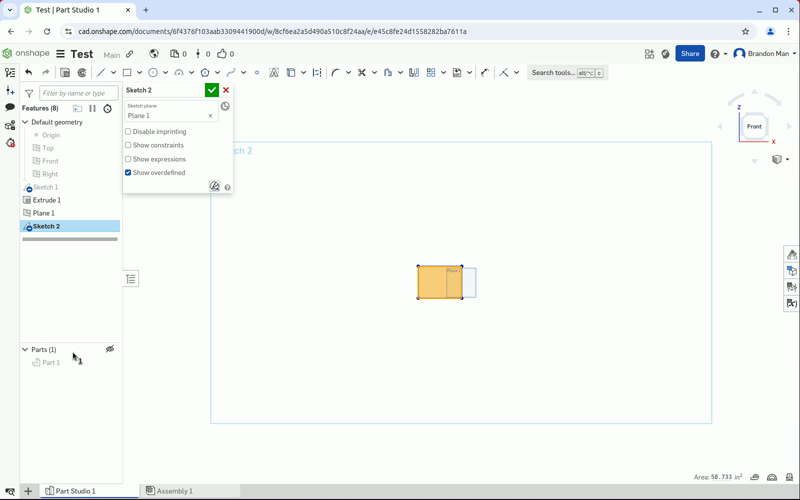
key(shift+e)
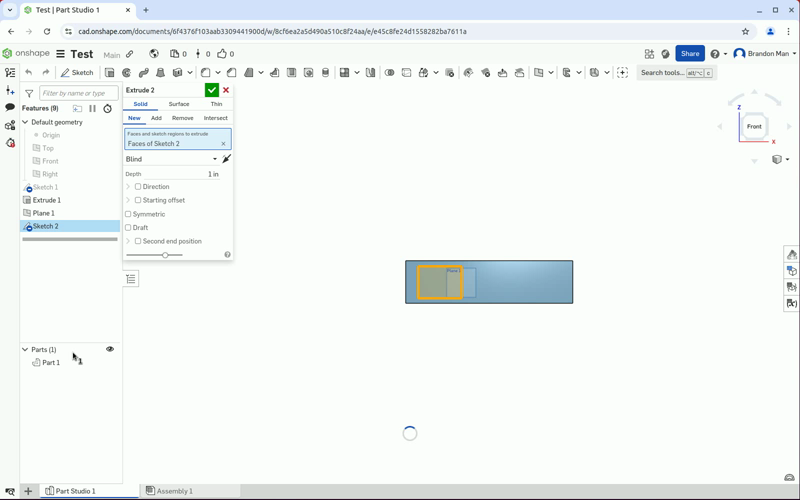
mouse_move(143, 106)
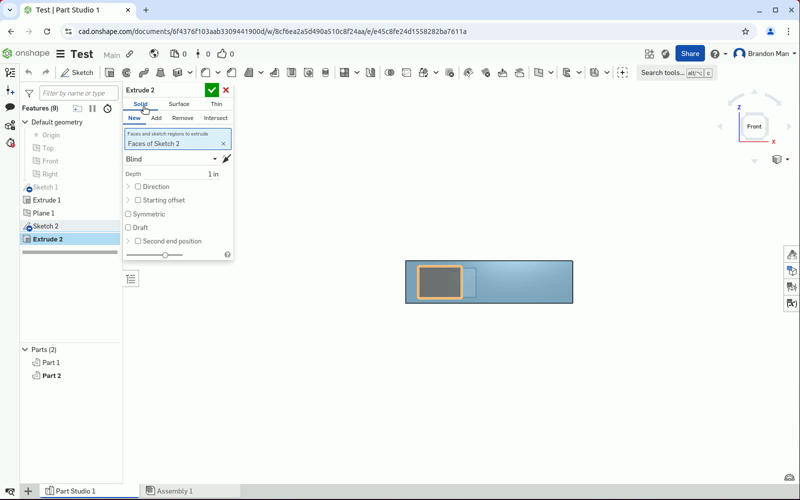
click(143, 106)
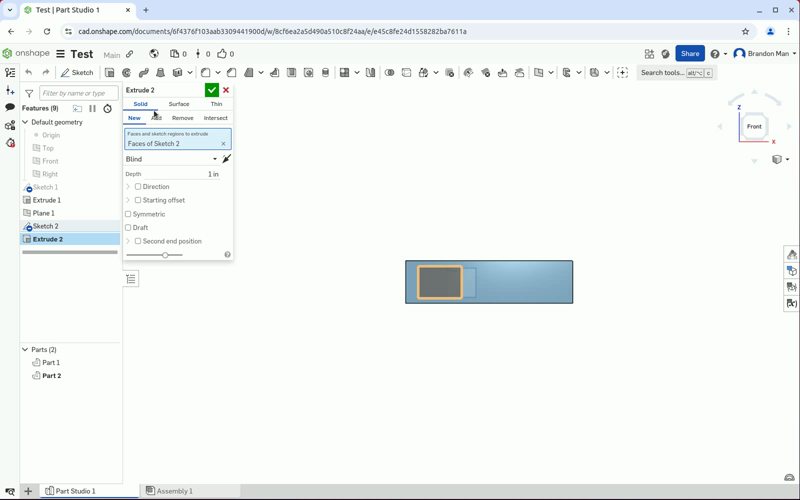
mouse_move(186, 120)
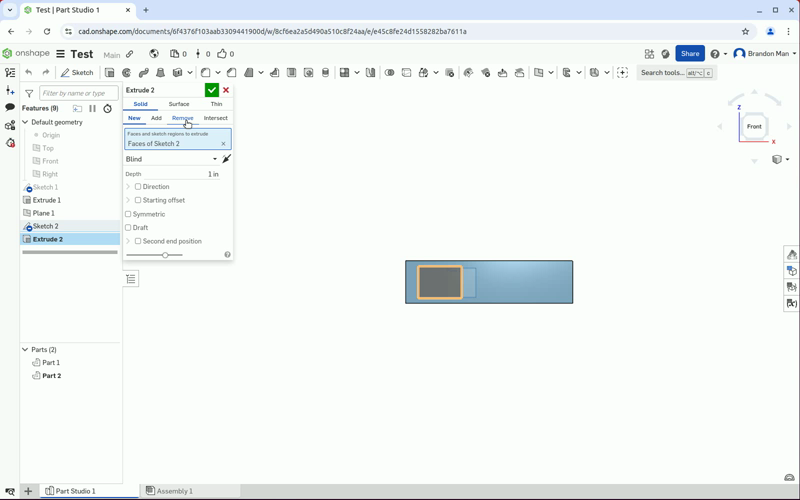
click(186, 120)
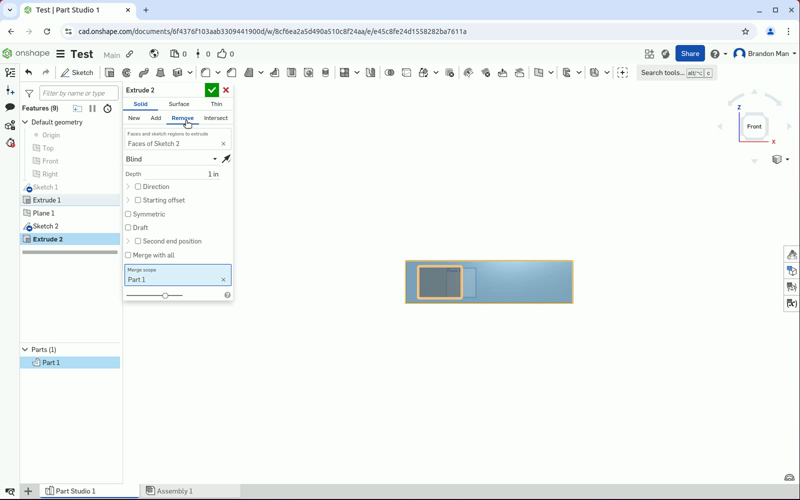
key(tab, 4)
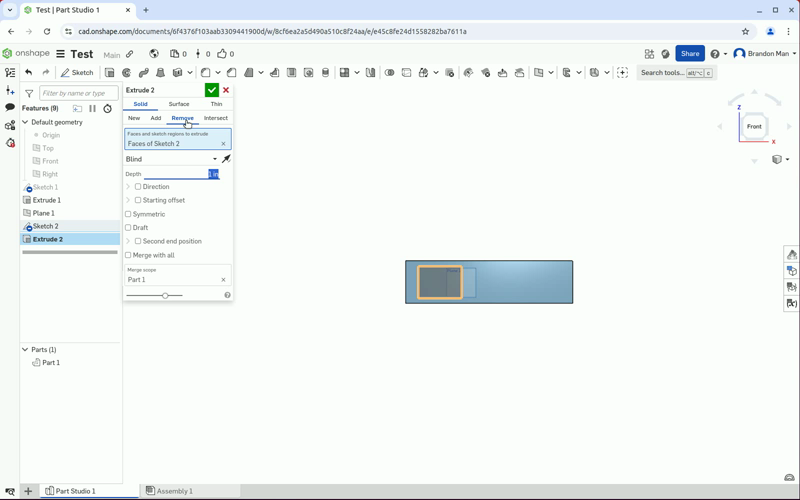
text(0.963)
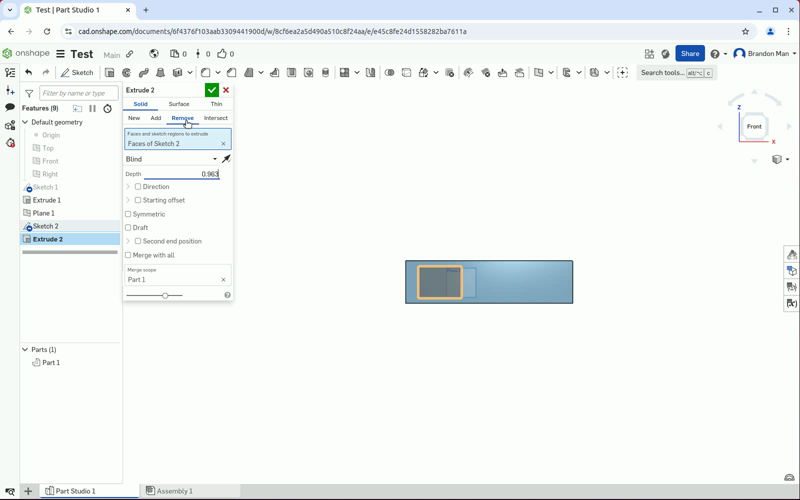
key(tab, 6)
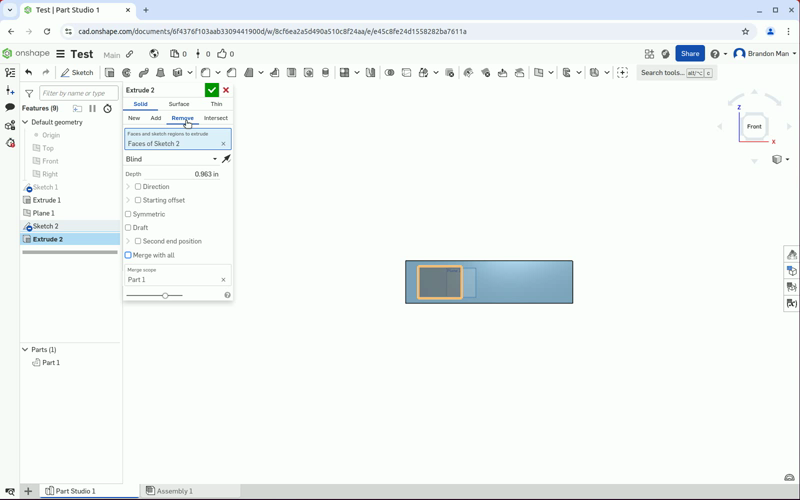
key(space)
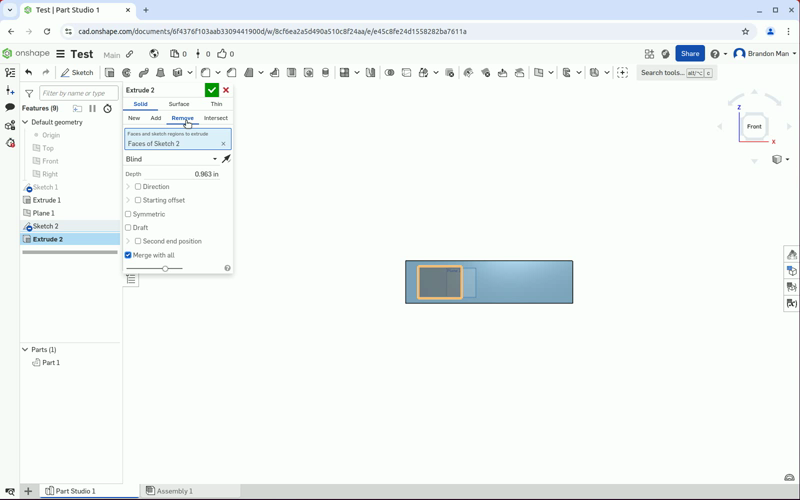
key(enter)
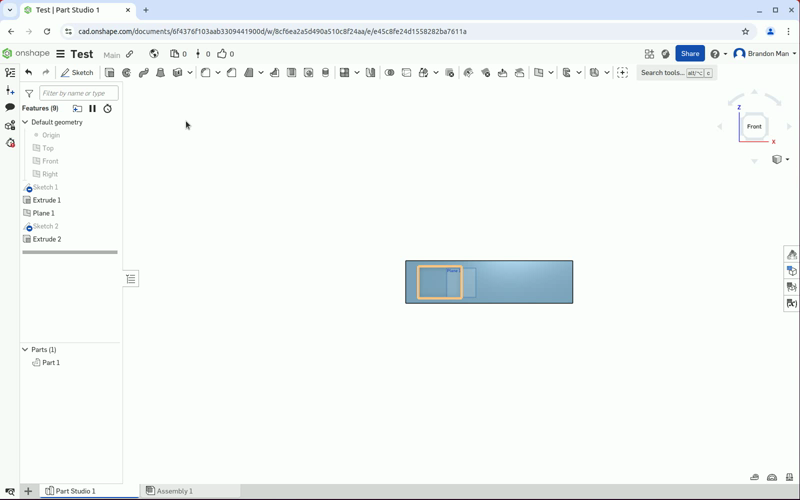
key(shift+h)
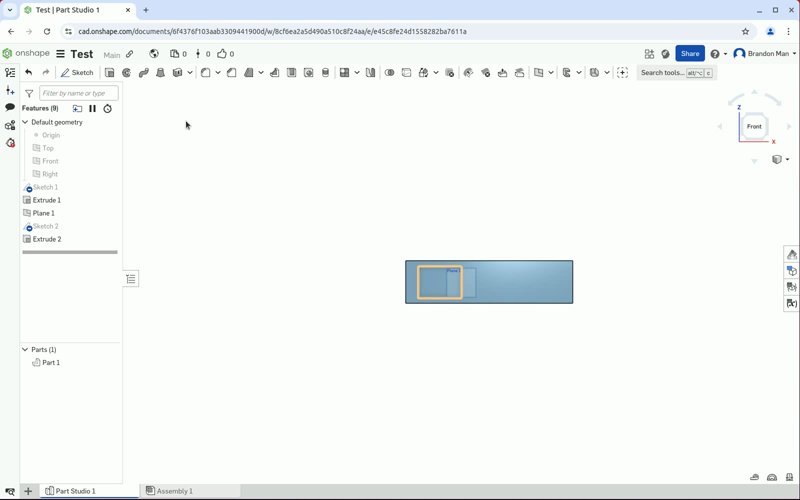
key(shift+h)
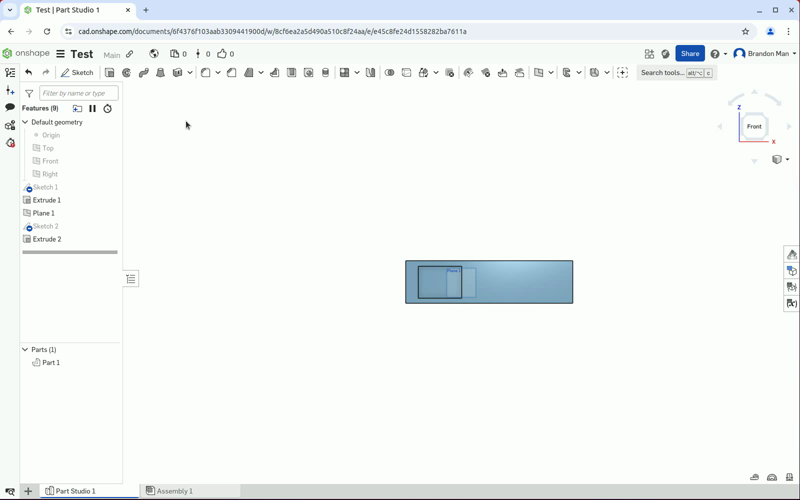
mouse_move(73, 189)
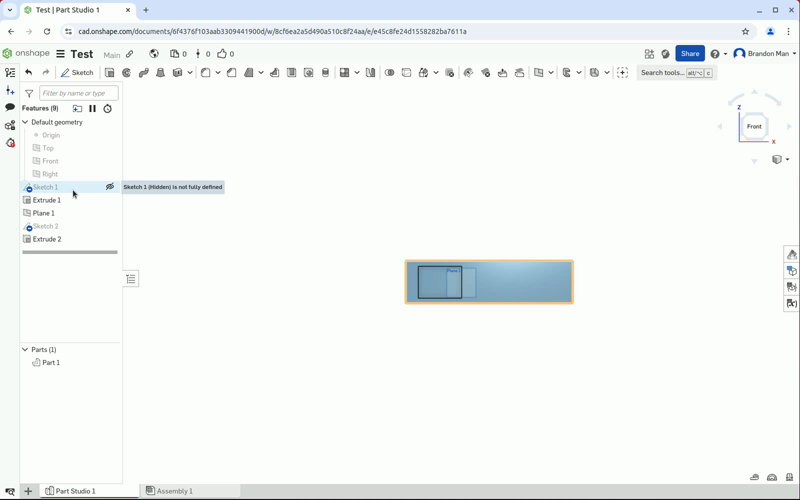
click(73, 189)
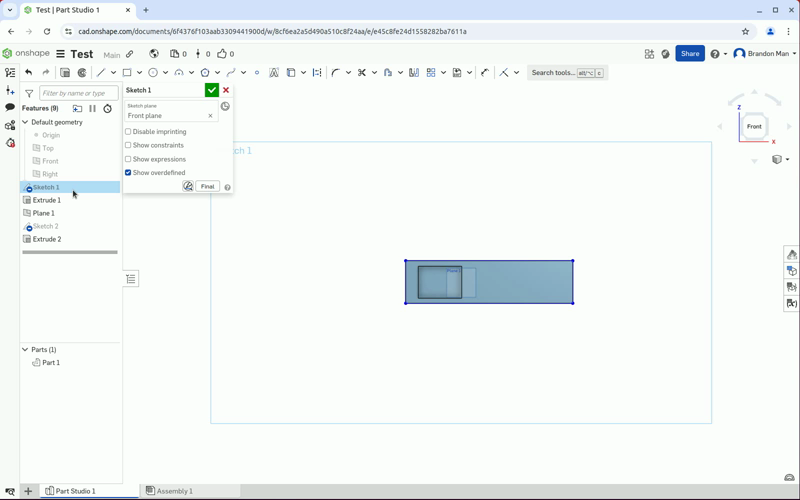
mouse_move(229, 92)
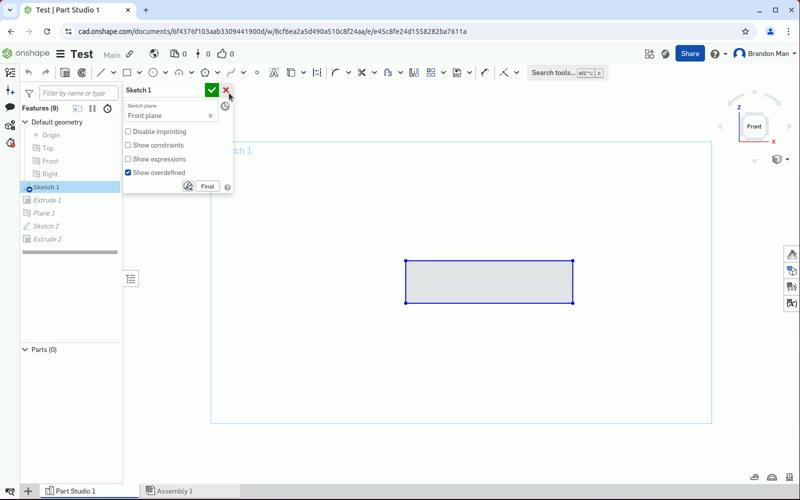
click(229, 92)
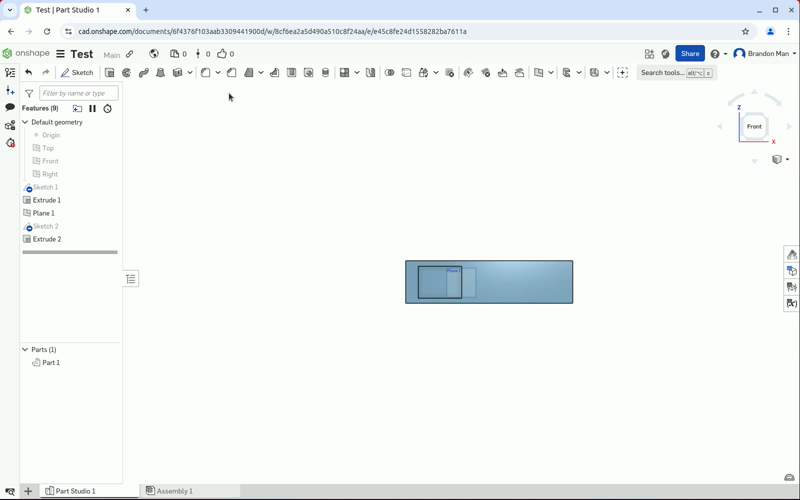
mouse_move(541, 75)
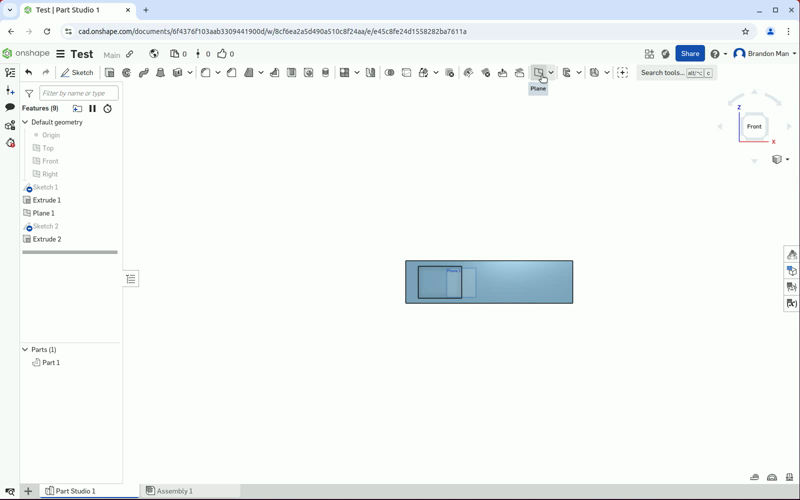
click(541, 75)
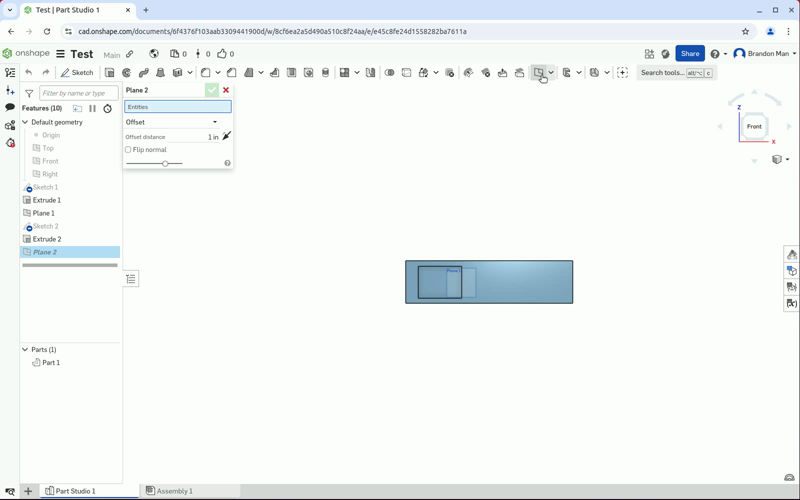
mouse_move(73, 163)
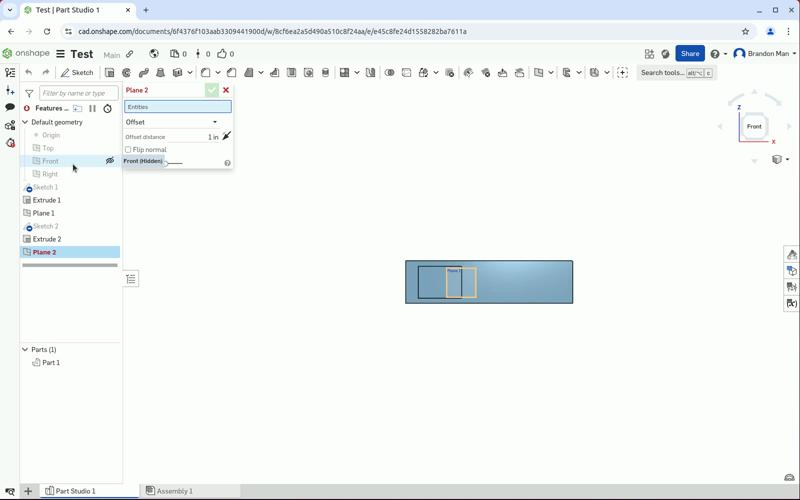
click(73, 163)
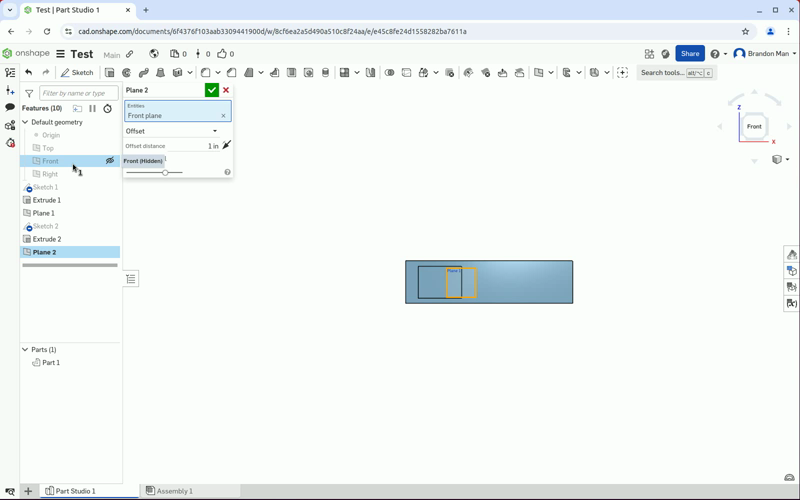
key(tab, 2)
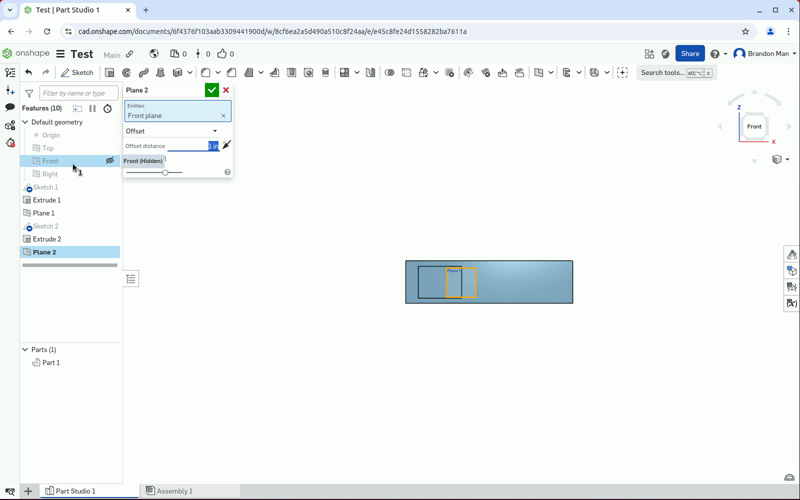
text(3.358)
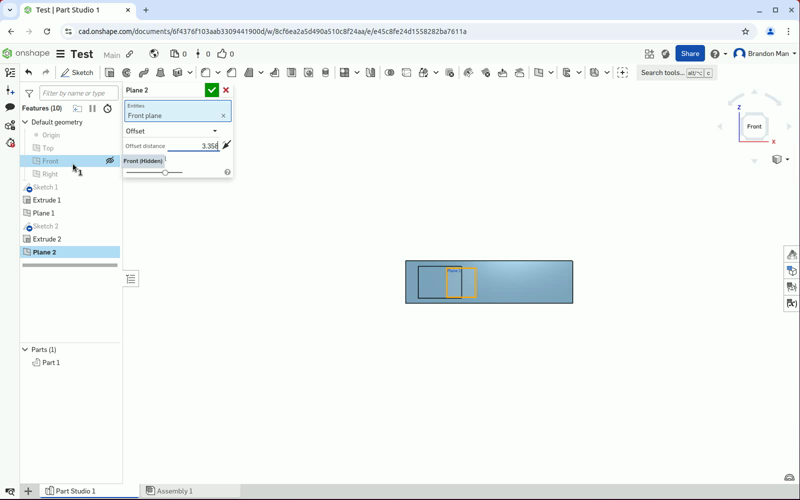
key(enter, 2)
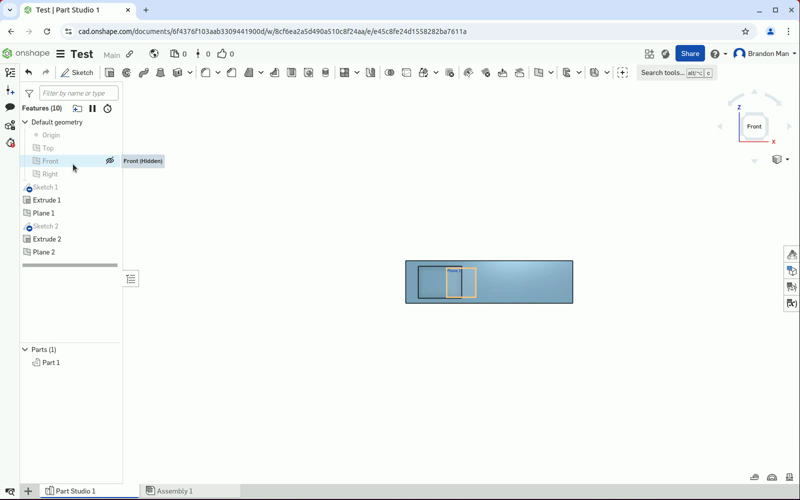
key(shift+s)
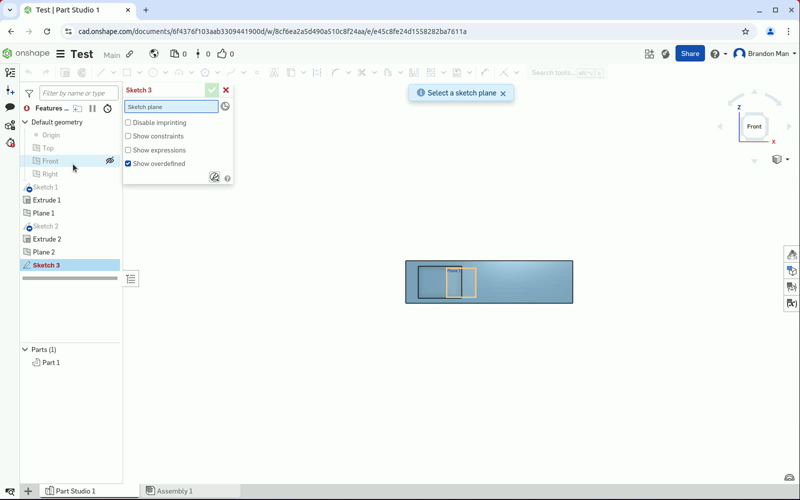
mouse_move(73, 254)
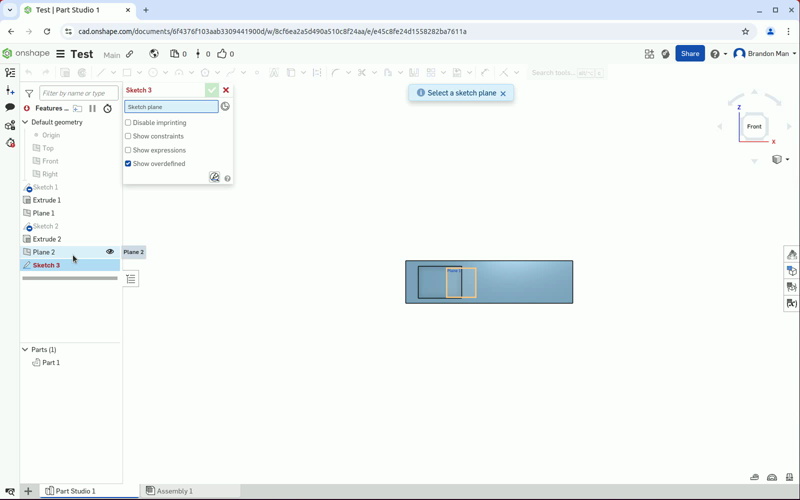
click(73, 254)
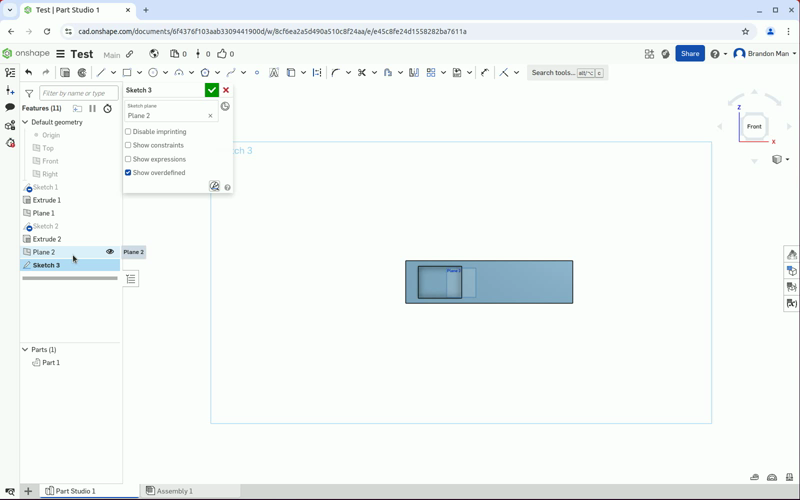
mouse_move(73, 352)
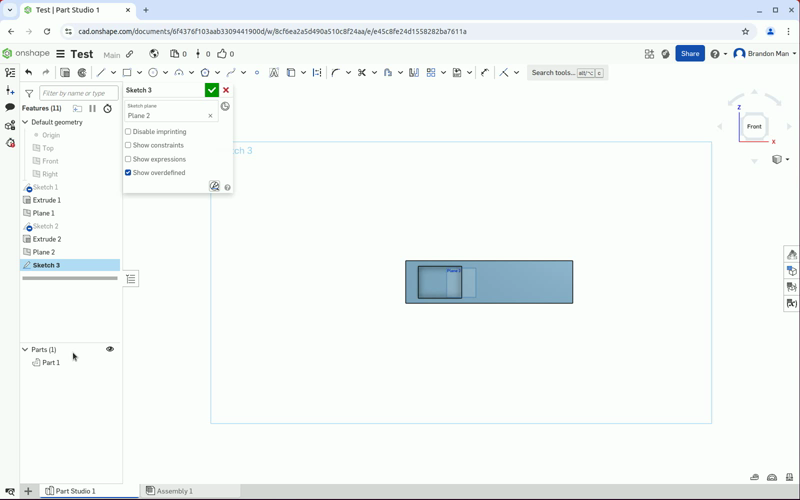
key(y)
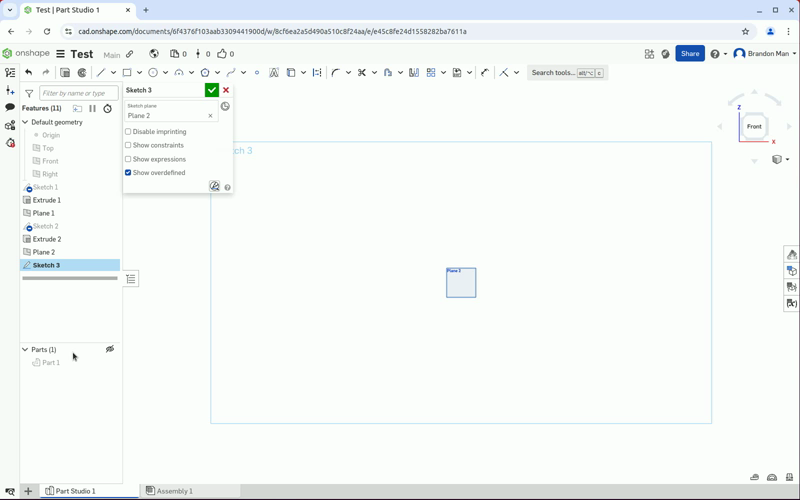
key(a)
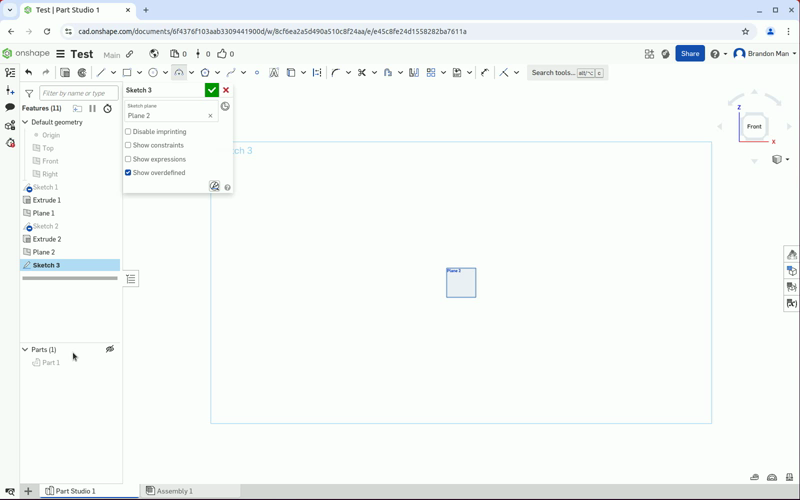
key_down(shift)
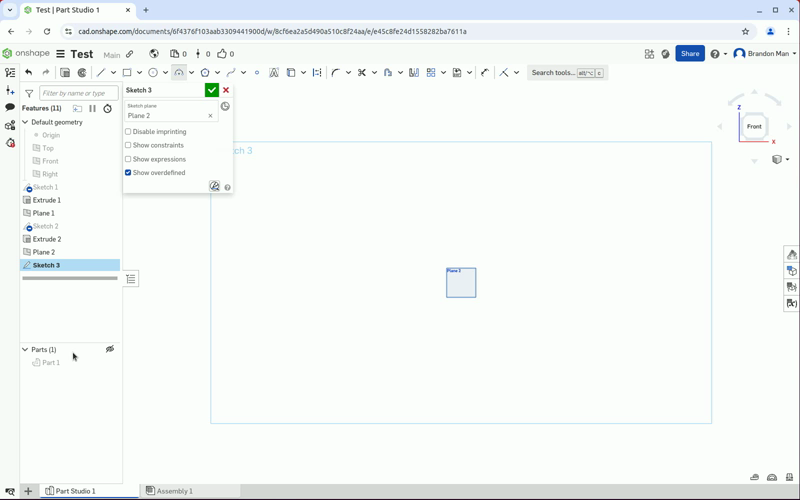
mouse_move(429, 282)
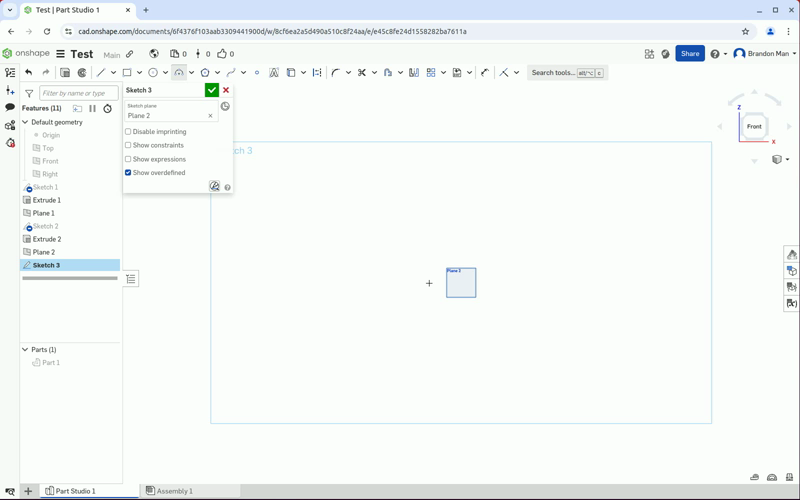
click(429, 282)
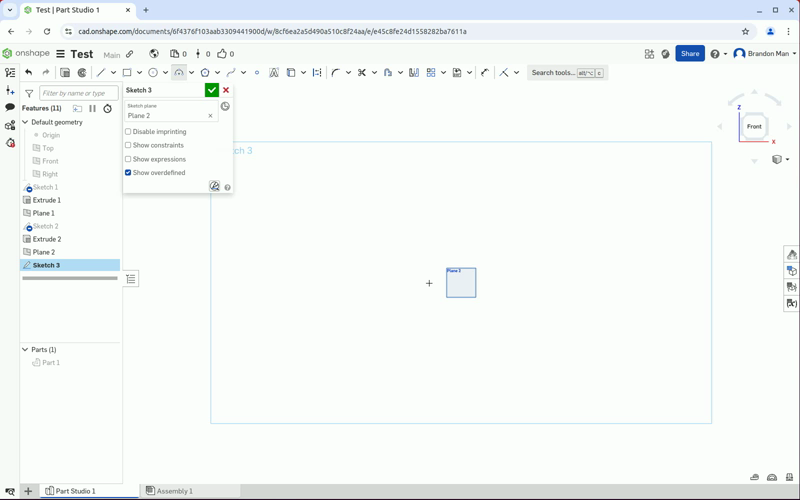
key_up(shift)
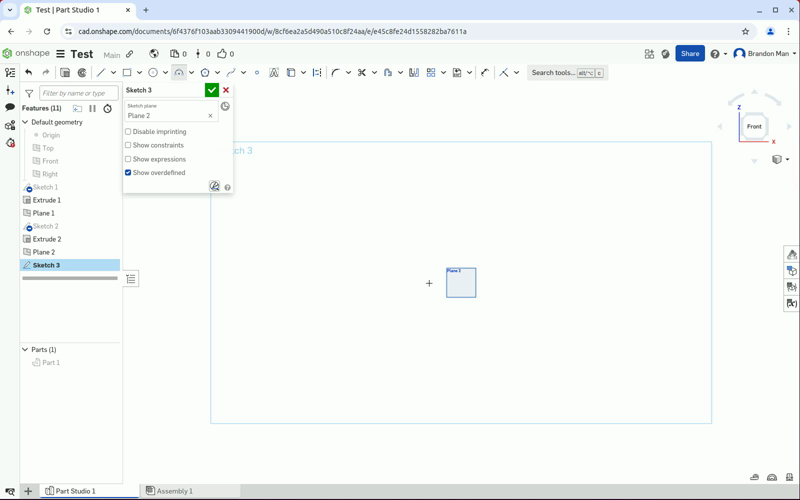
key_down(shift)
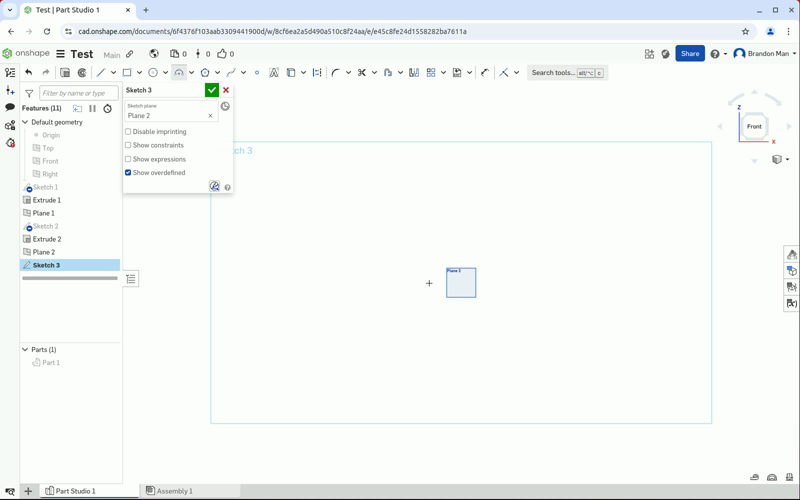
mouse_move(451, 282)
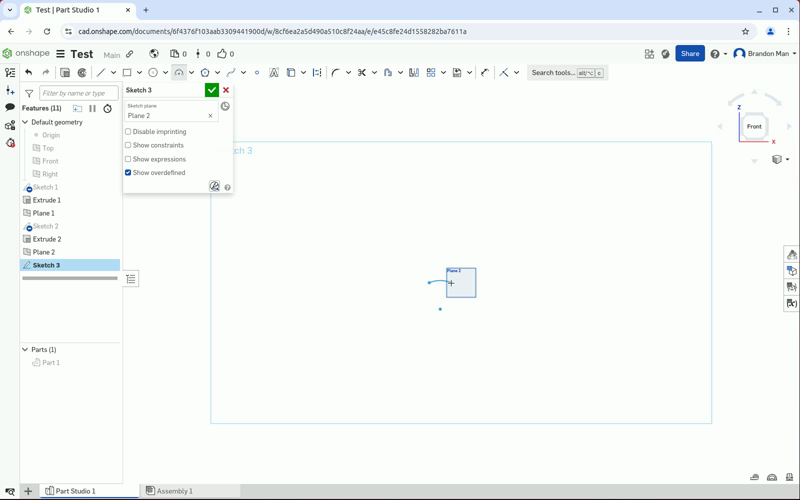
click(451, 282)
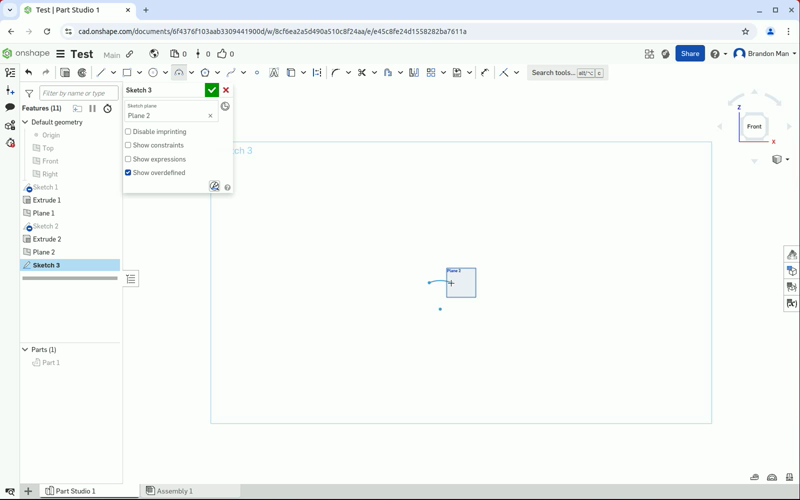
mouse_move(440, 294)
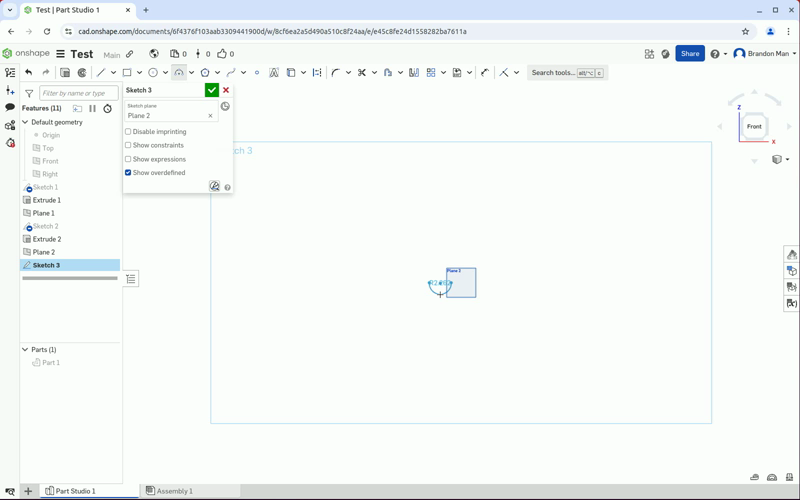
click(440, 294)
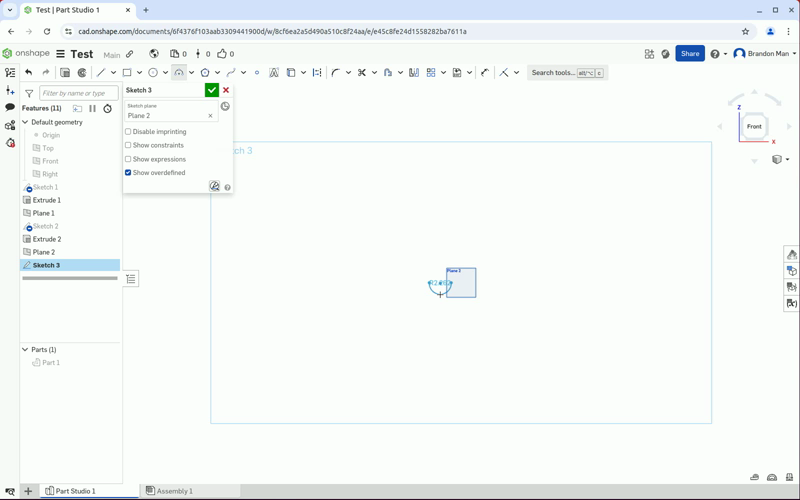
key_up(shift)
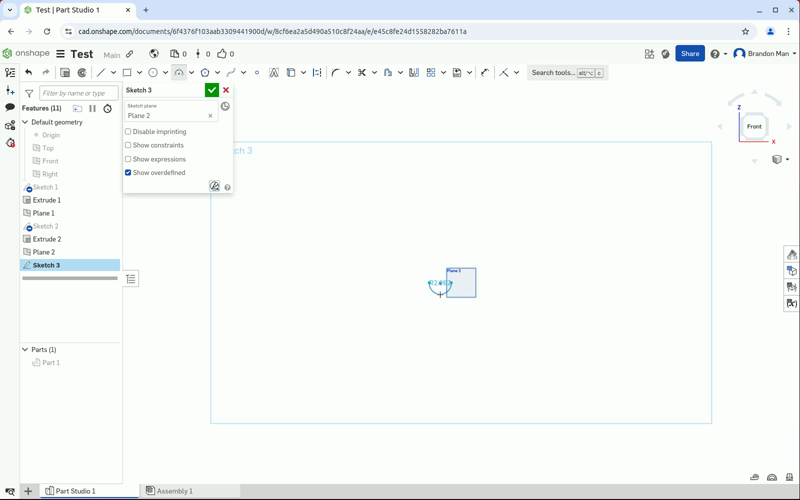
key(esc)
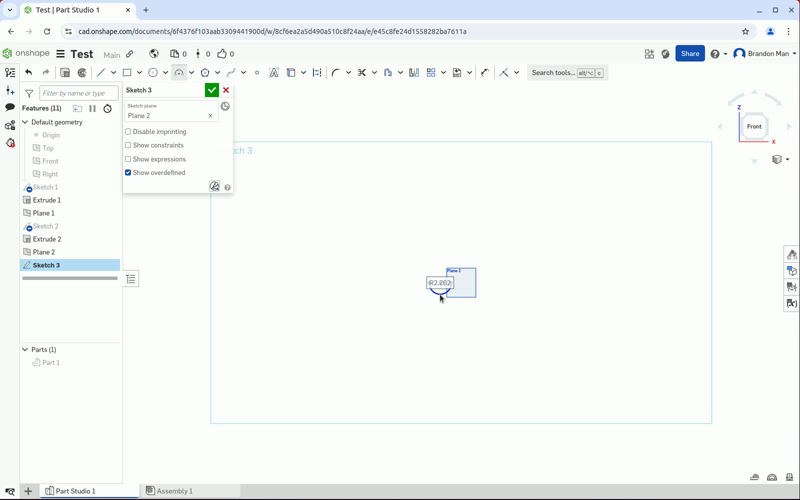
key(l)
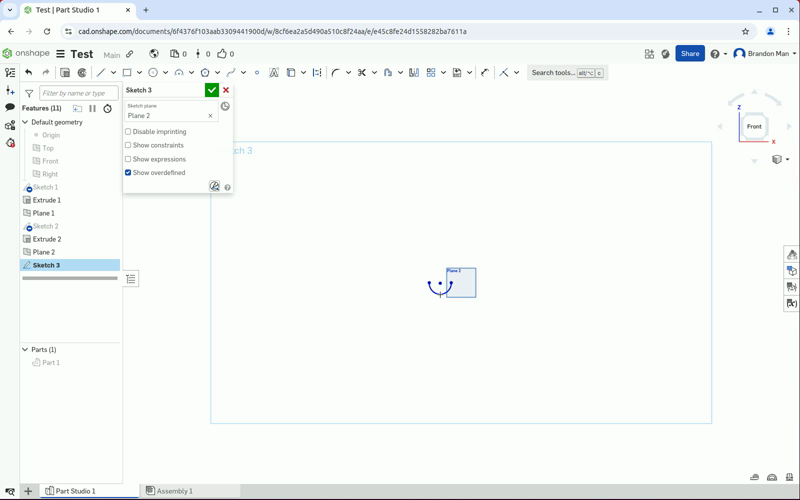
mouse_move(451, 282)
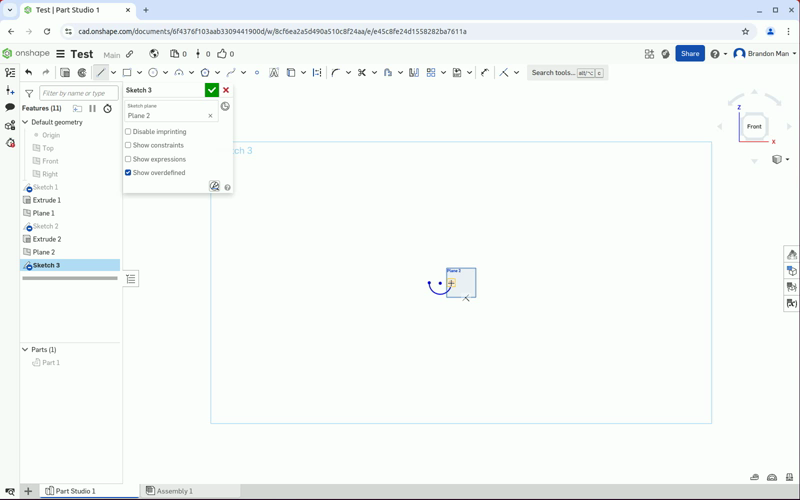
click(451, 282)
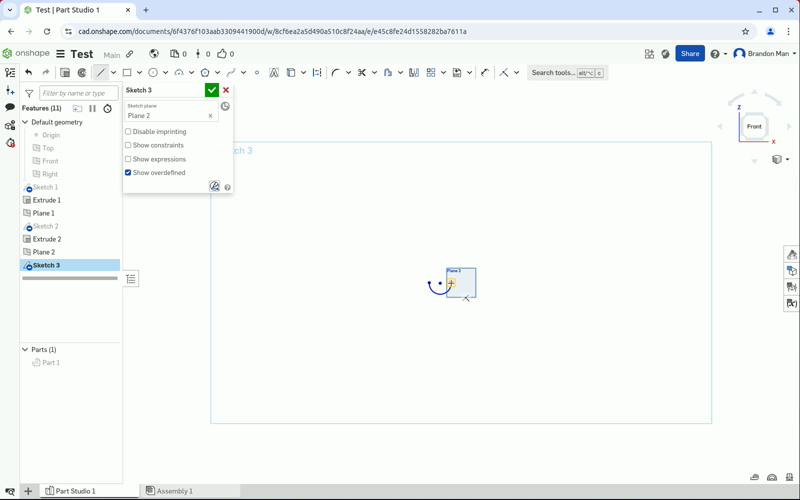
mouse_move(481, 282)
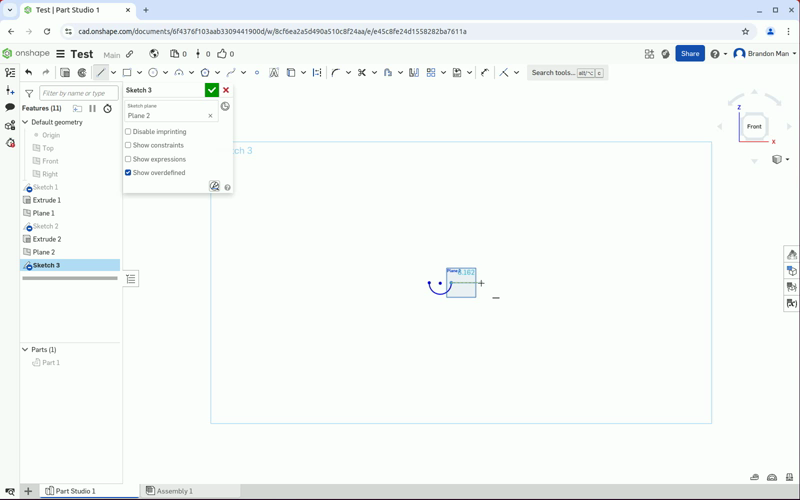
key_down(shift)
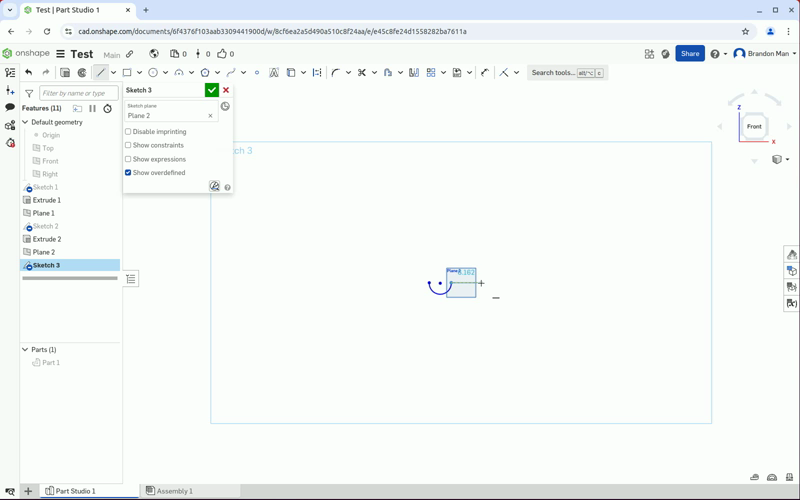
mouse_move(429, 282)
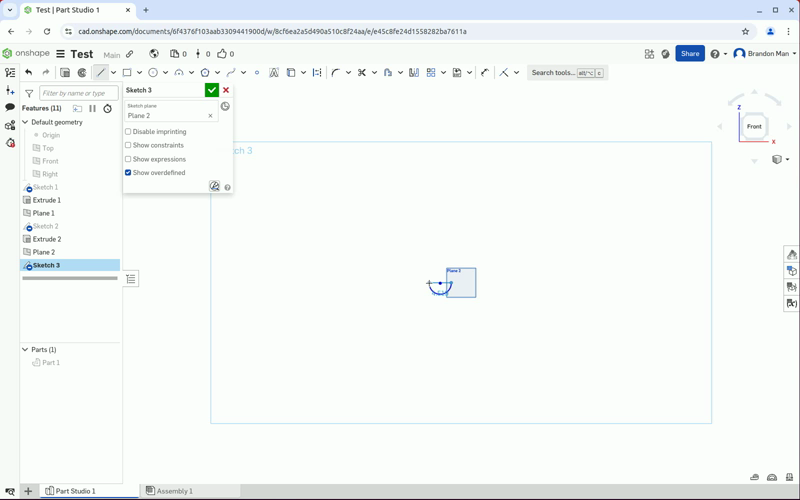
key_up(shift)
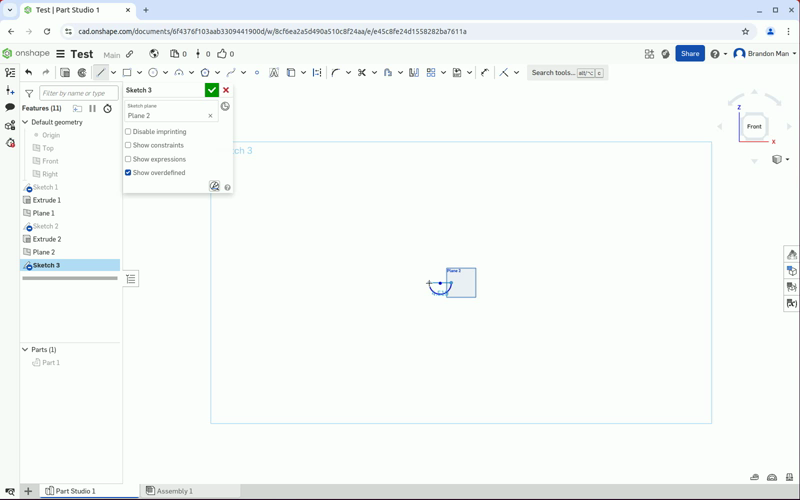
click(429, 282)
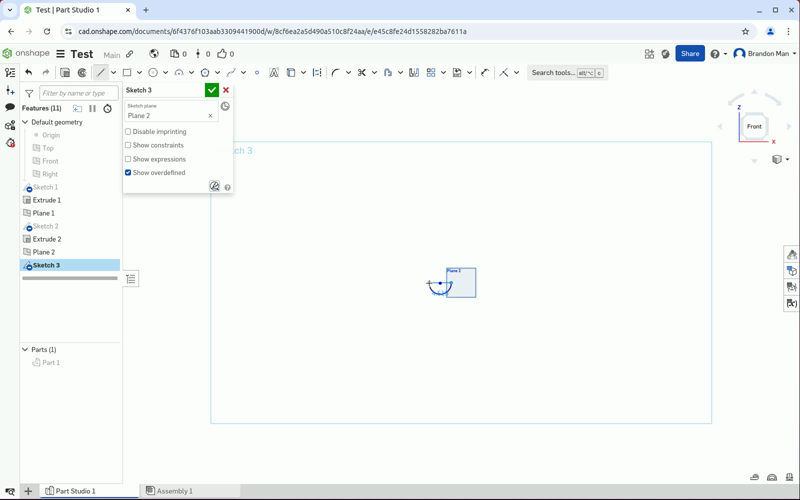
key(esc)
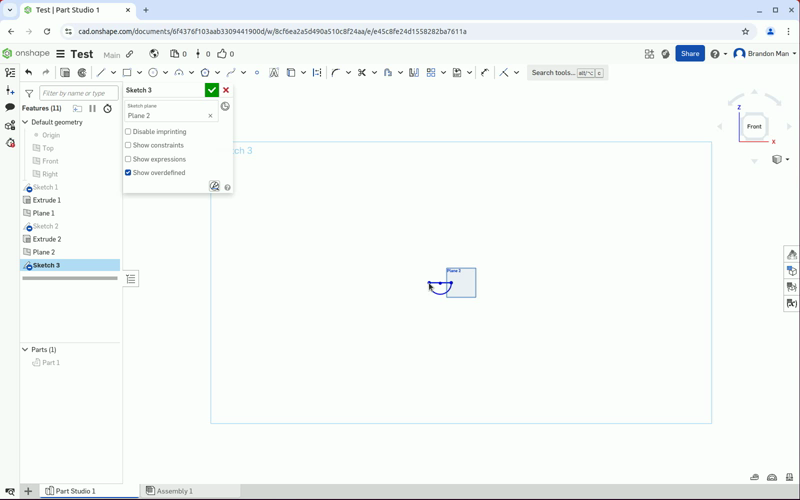
mouse_move(436, 290)
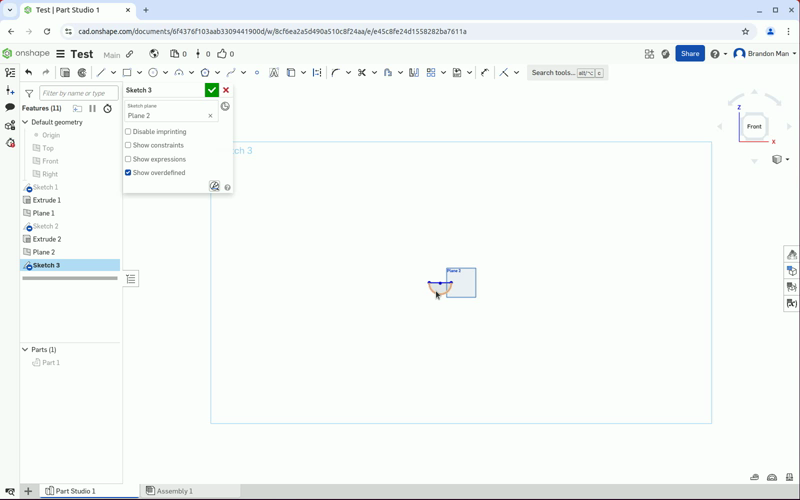
scroll(6)
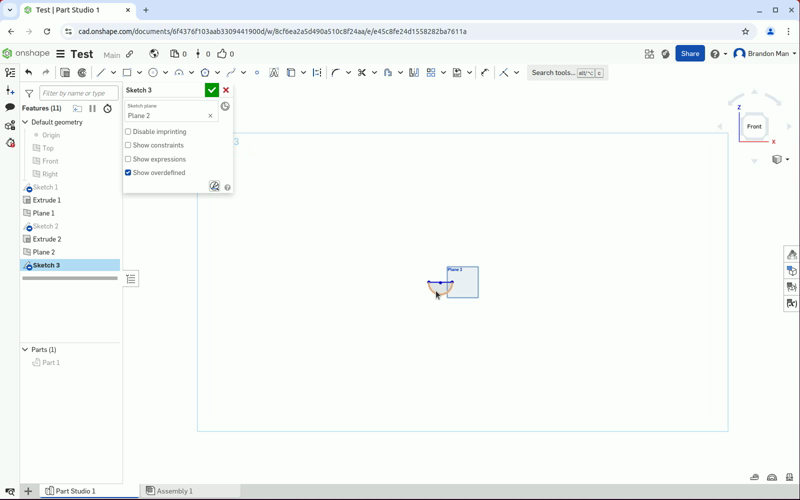
scroll(6)
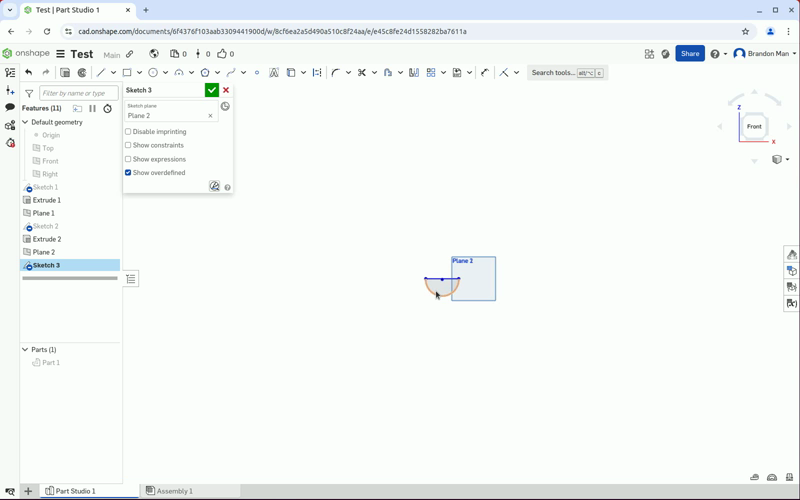
scroll(6)
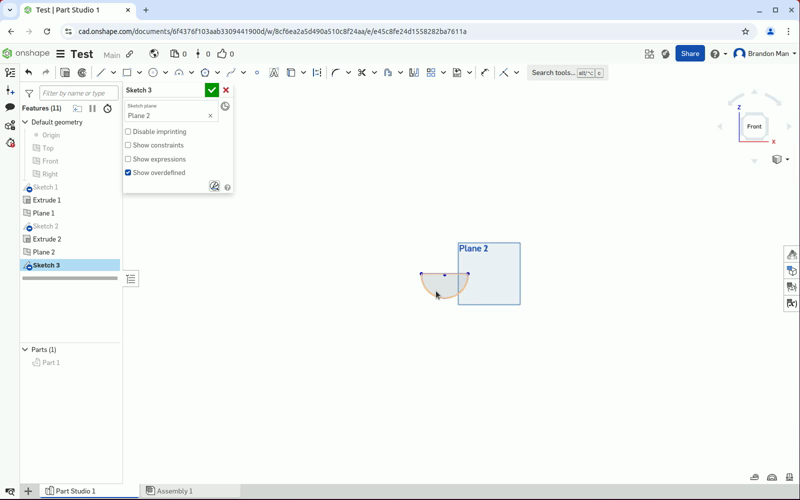
scroll(6)
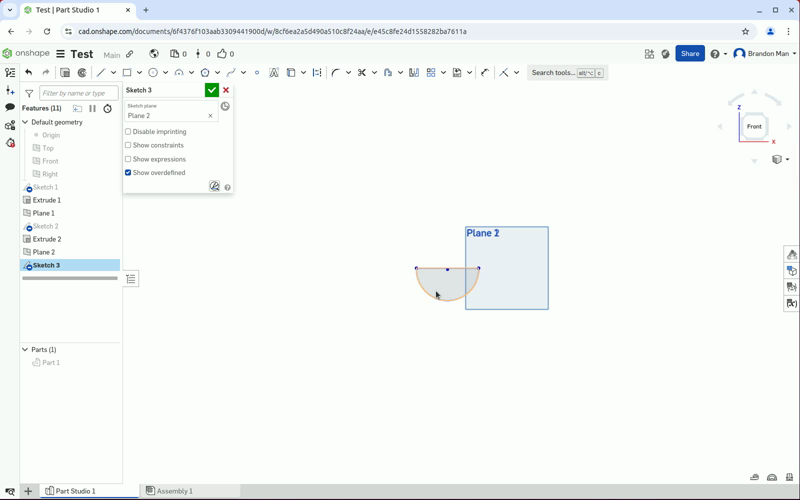
scroll(6)
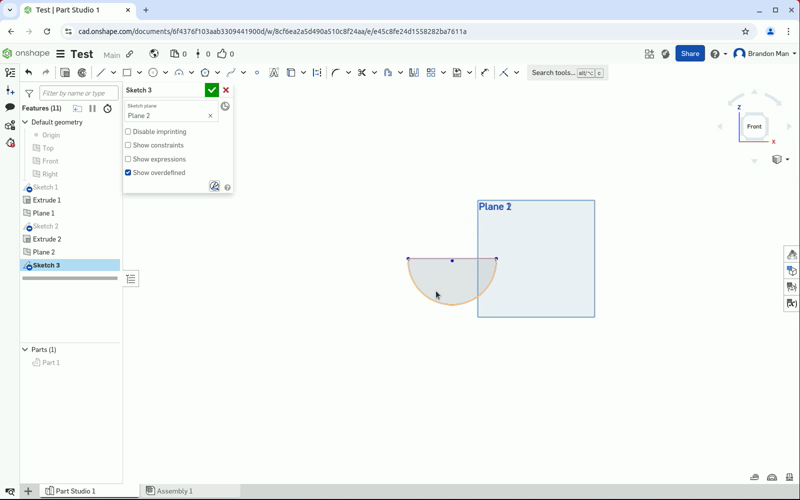
scroll(6)
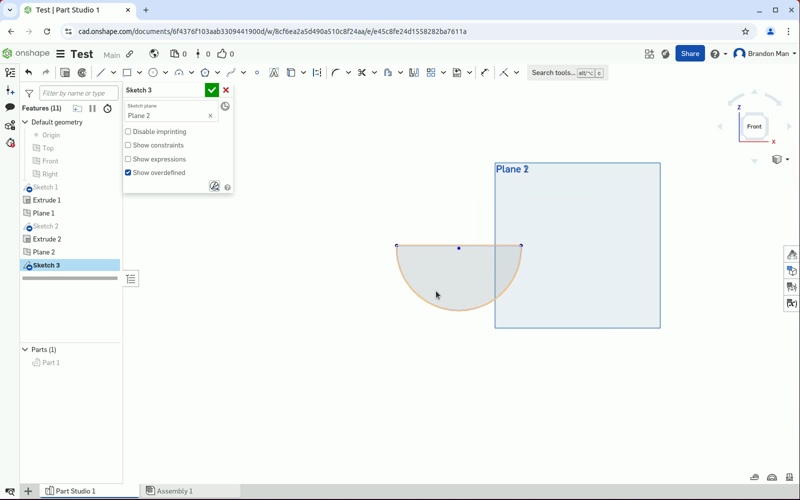
scroll(6)
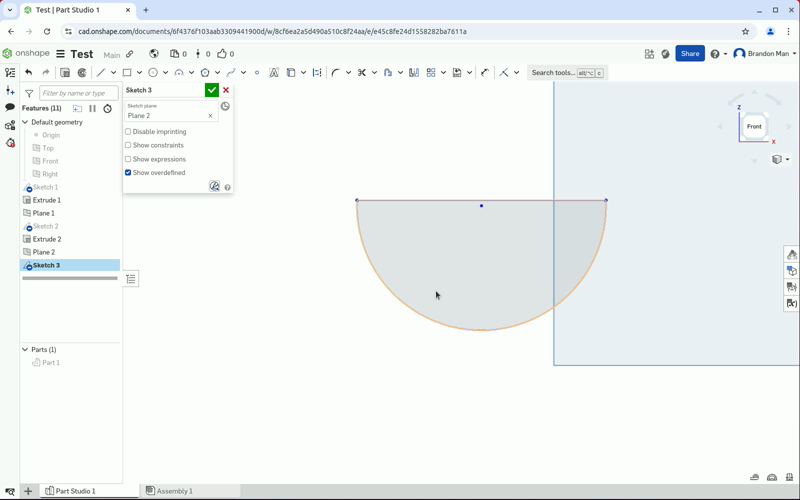
click(436, 290)
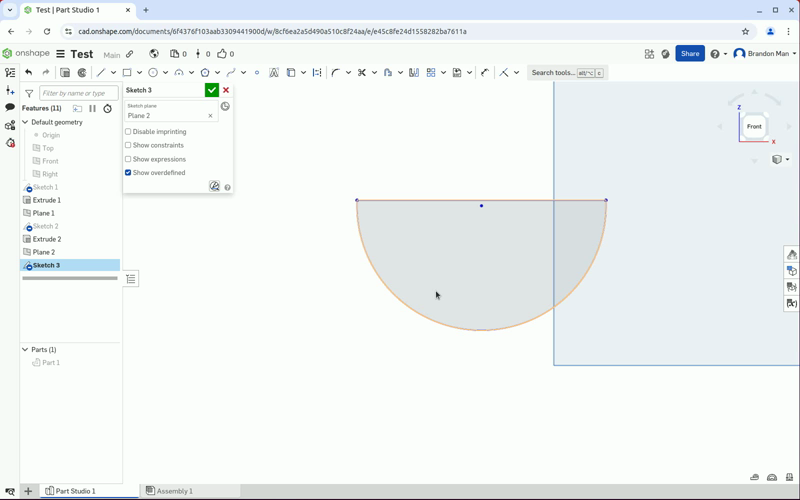
scroll(-6)
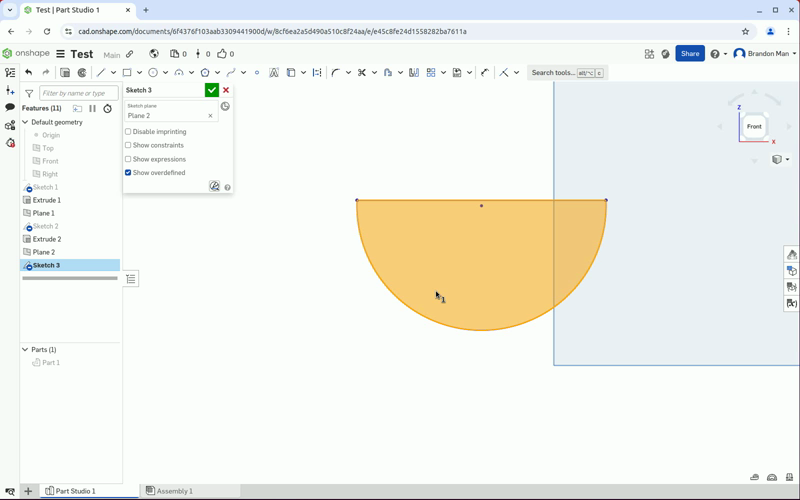
scroll(-6)
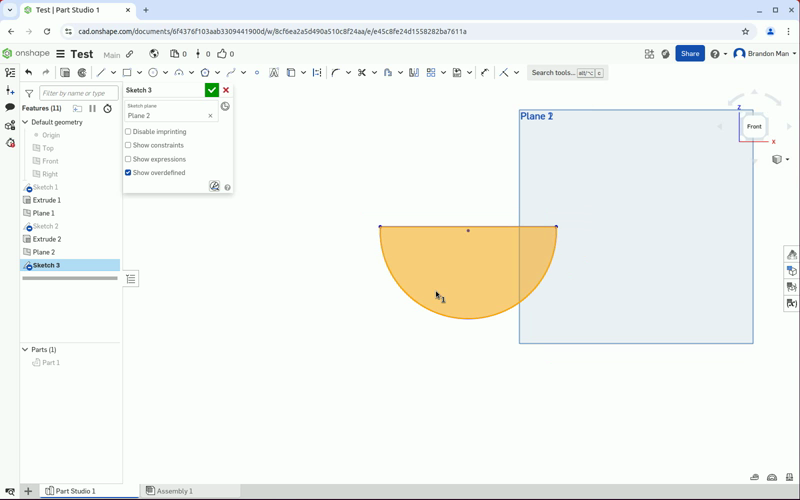
scroll(-6)
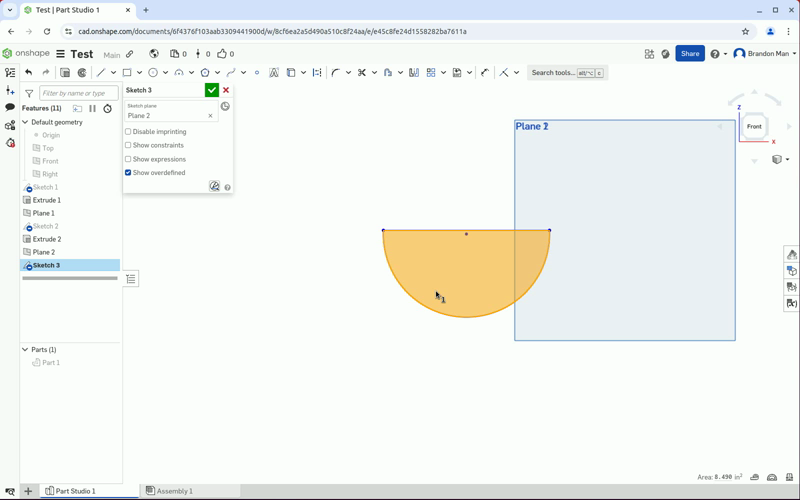
scroll(-6)
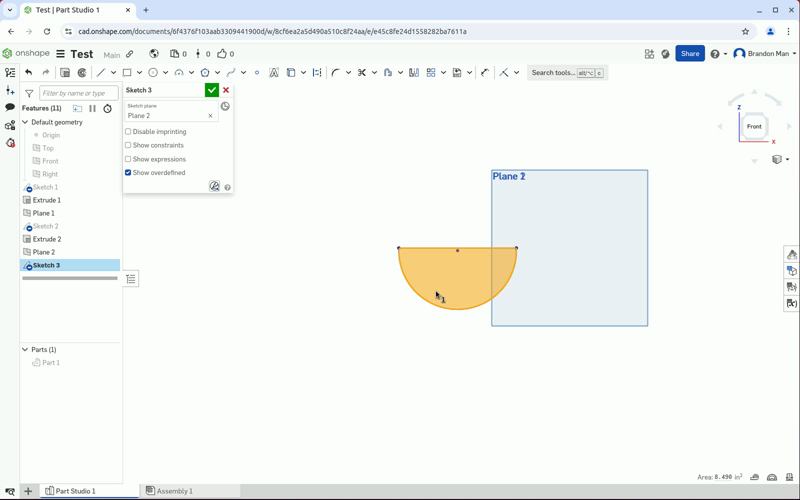
scroll(-6)
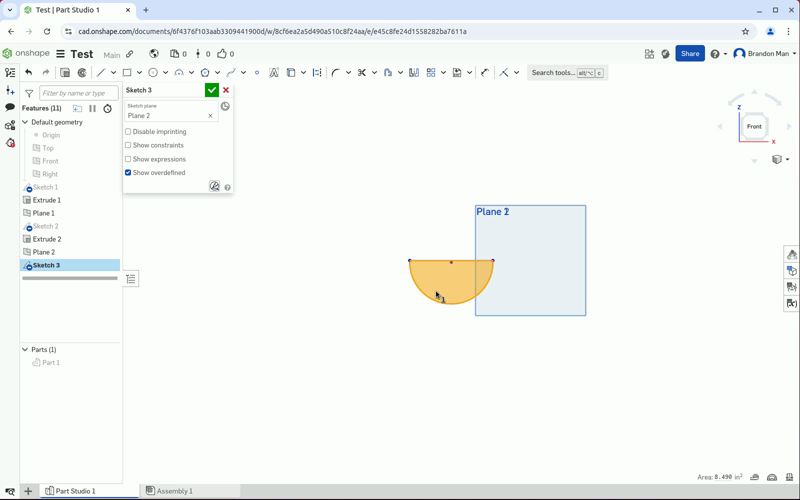
scroll(-6)
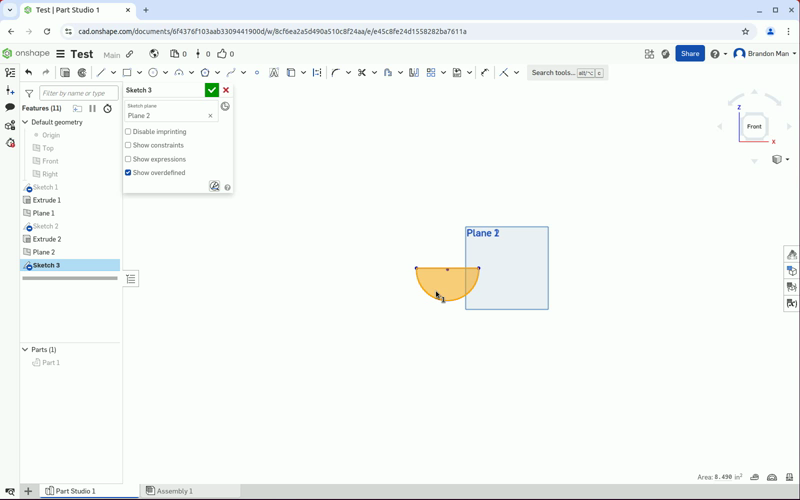
scroll(-6)
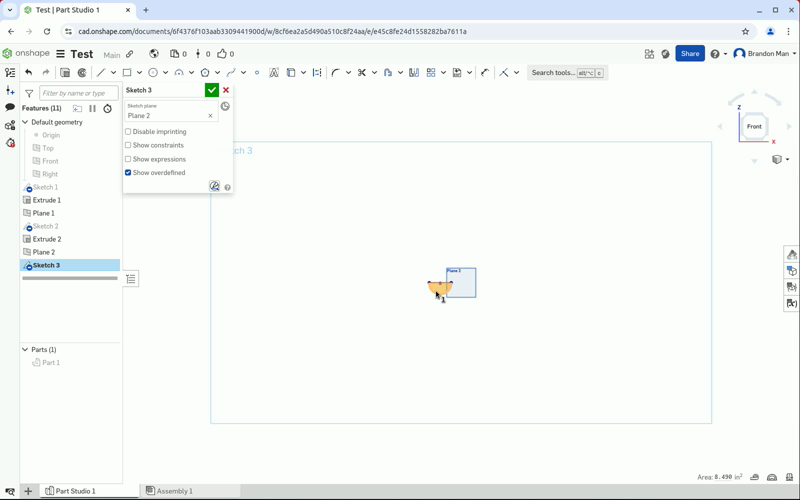
mouse_move(73, 352)
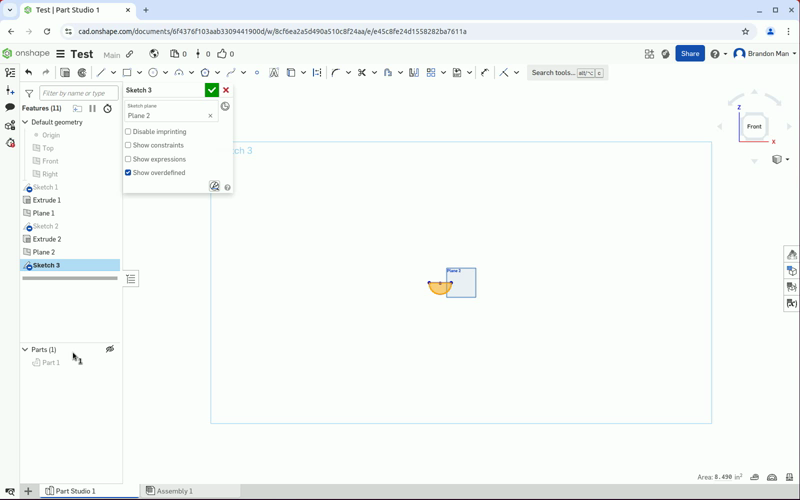
key(shift+y)
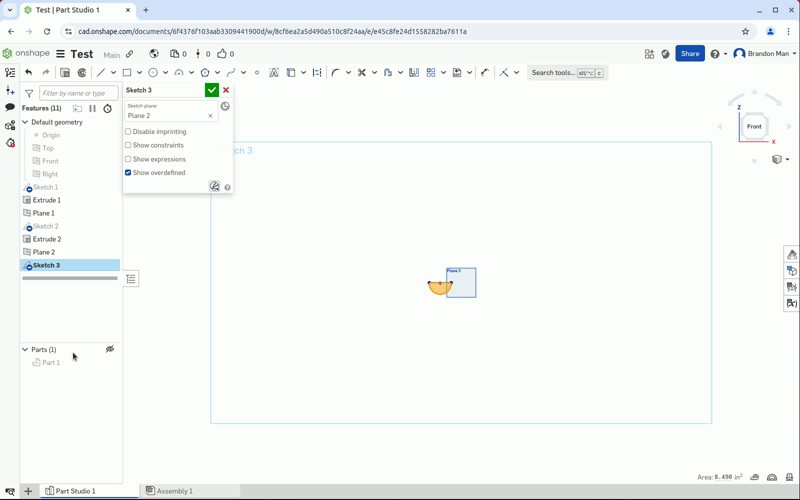
key(shift+e)
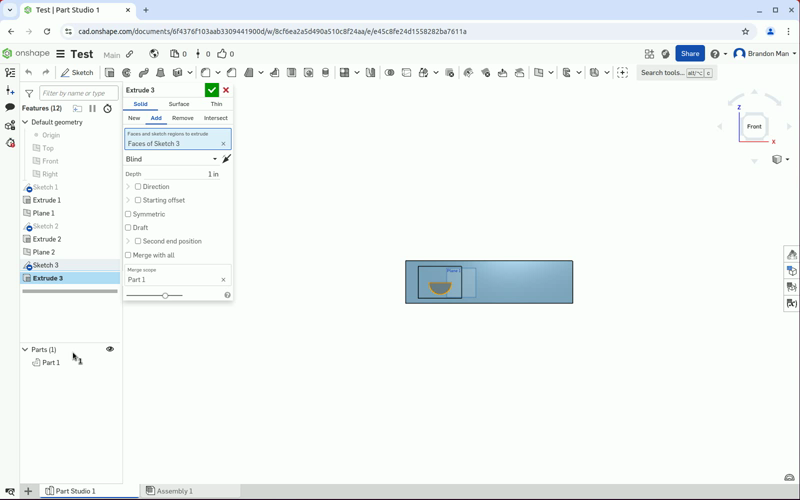
mouse_move(143, 106)
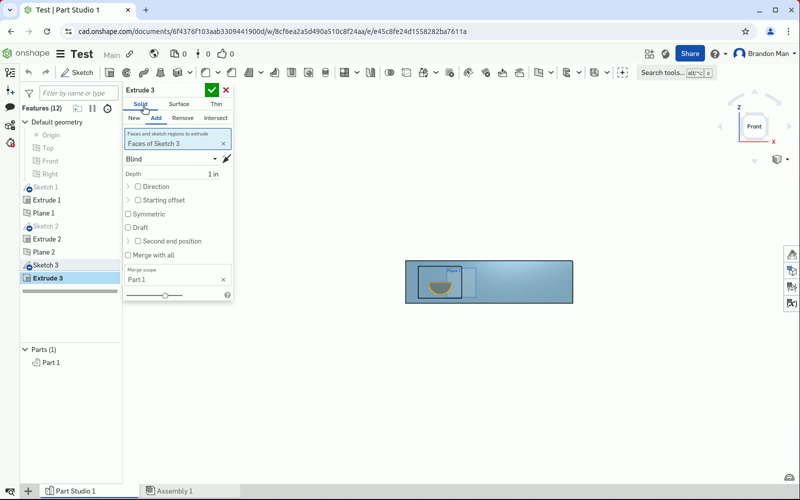
click(143, 106)
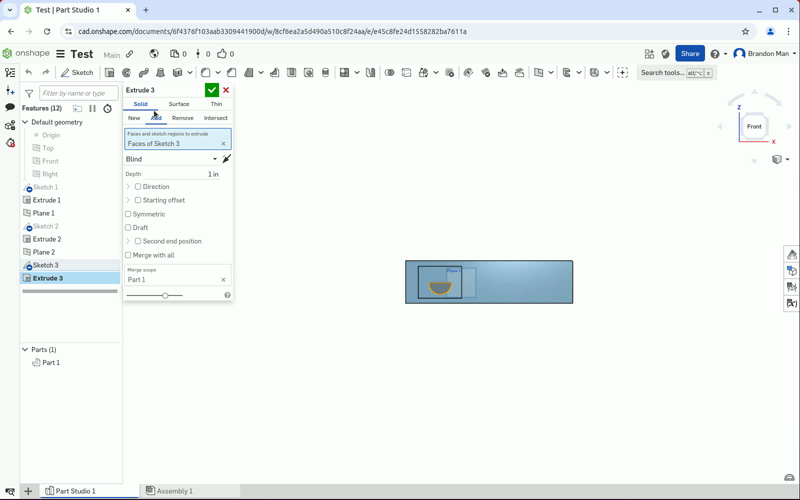
mouse_move(186, 120)
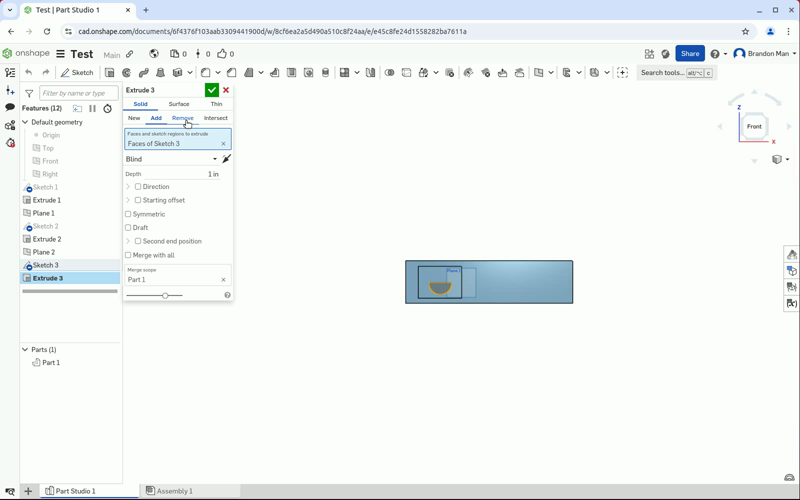
click(186, 120)
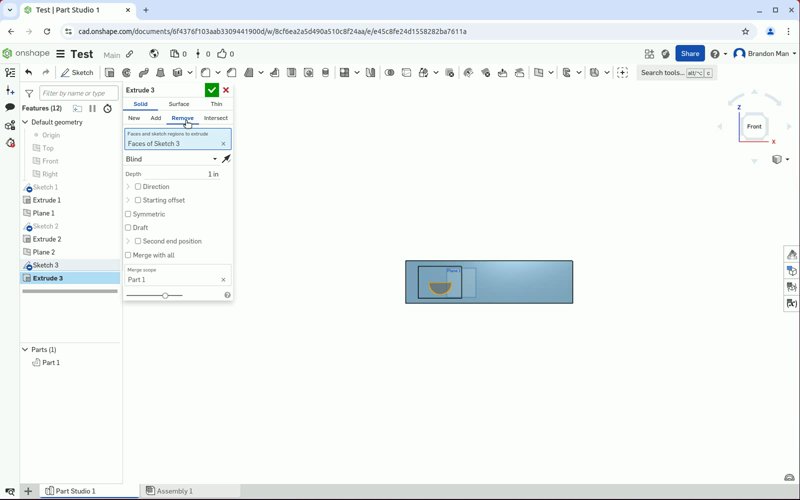
key(tab, 4)
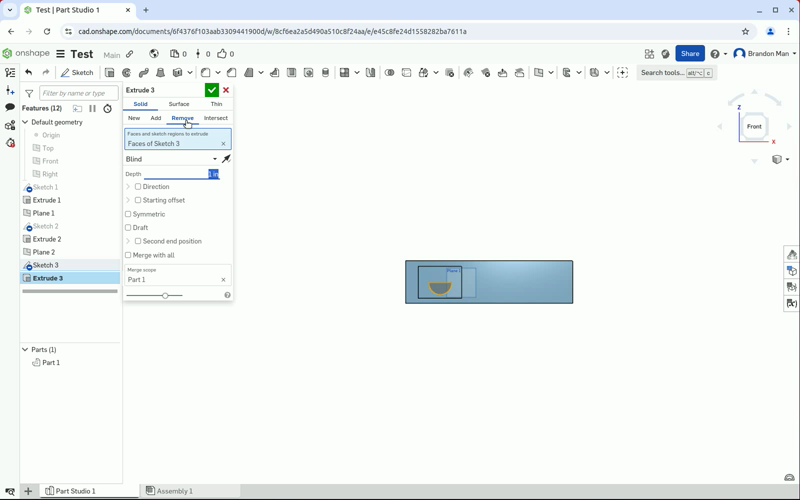
text(8.666)
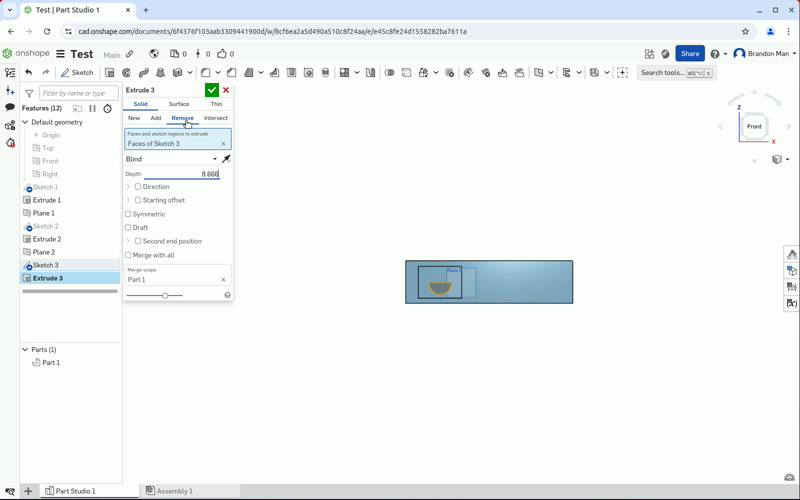
key(tab, 6)
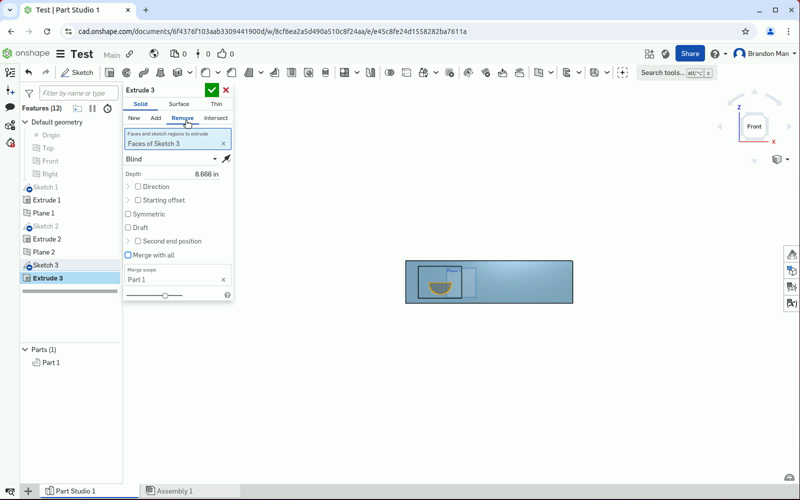
key(space)
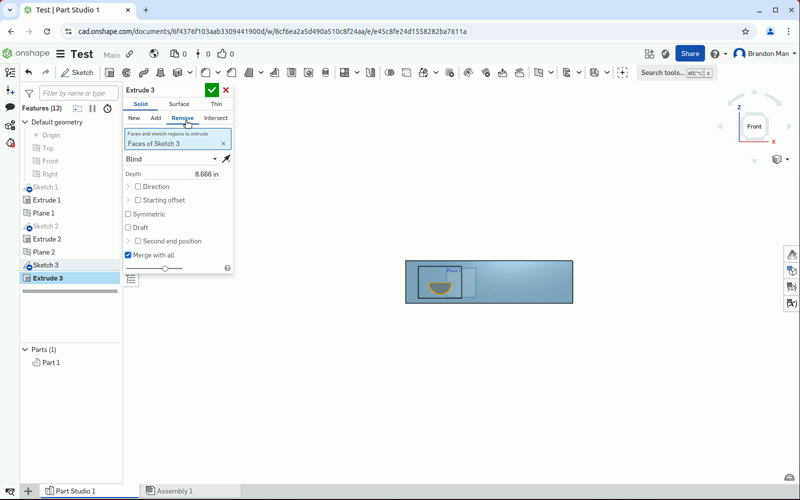
key(enter)
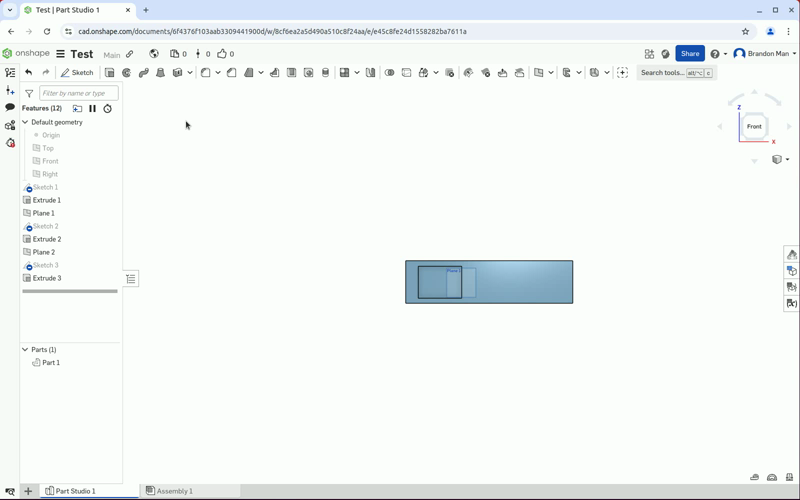
key(shift+h)
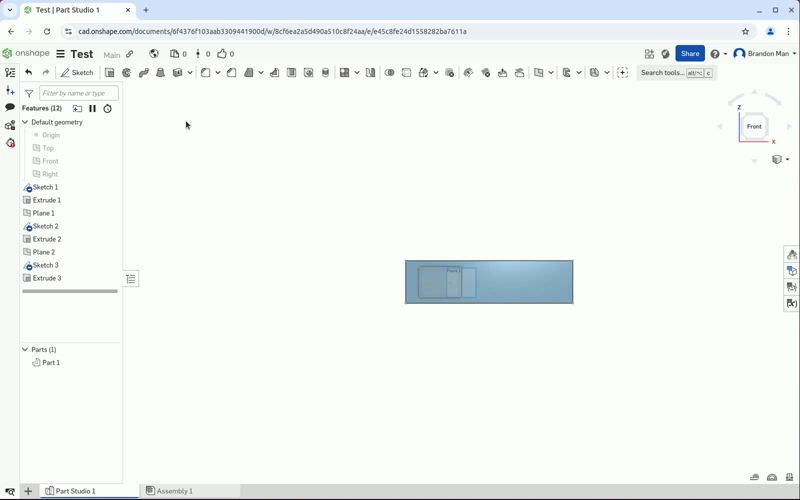
key(shift+h)
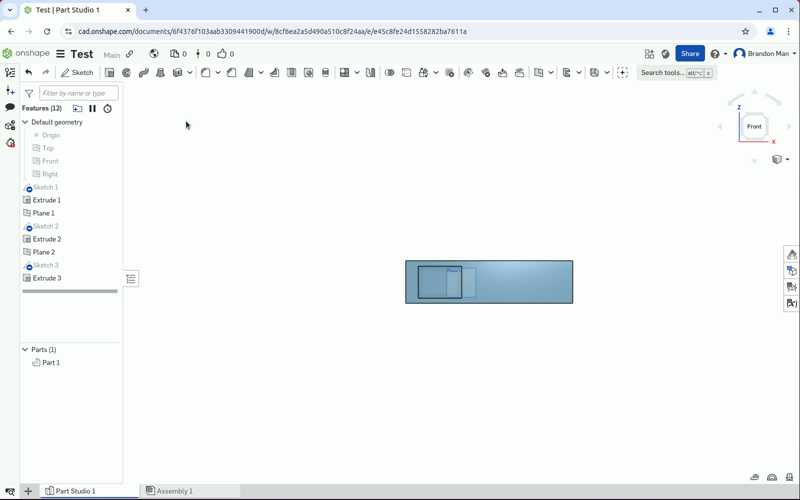
mouse_move(73, 189)
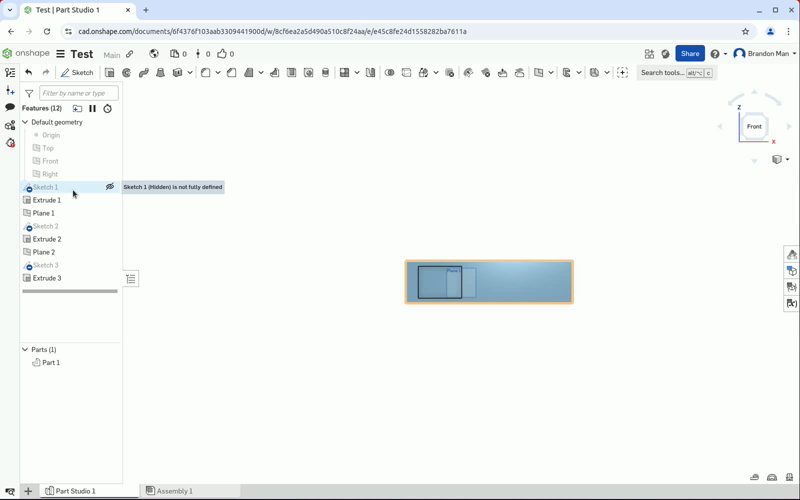
click(73, 189)
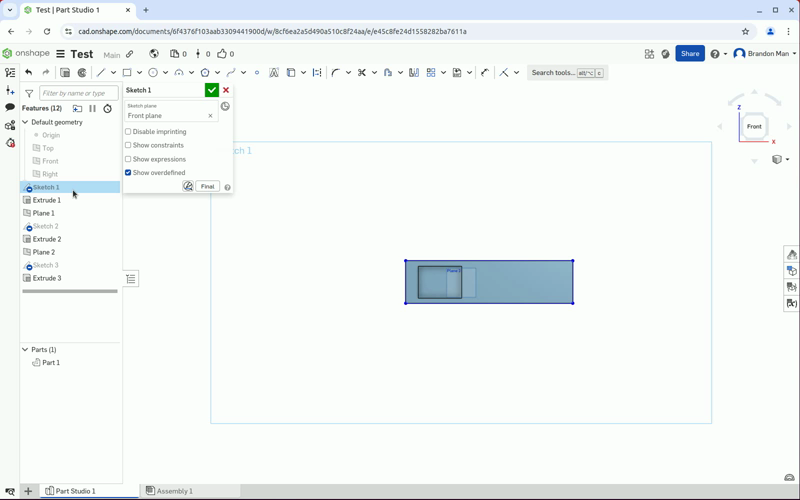
mouse_move(229, 92)
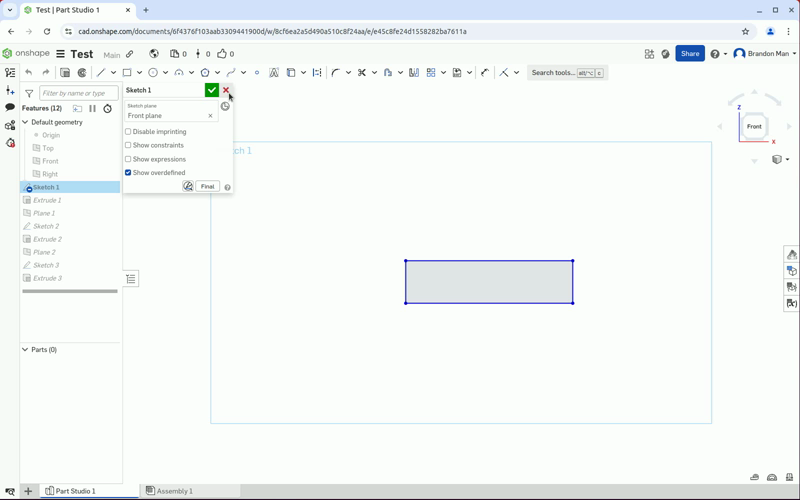
click(229, 92)
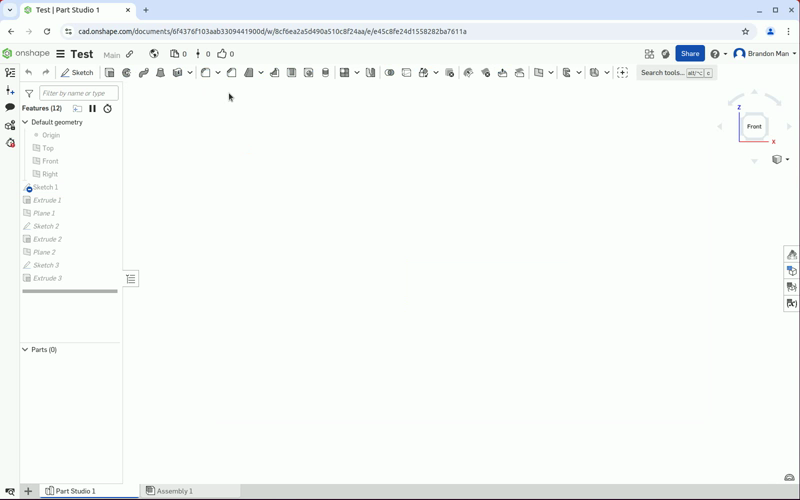
key(shift+s)
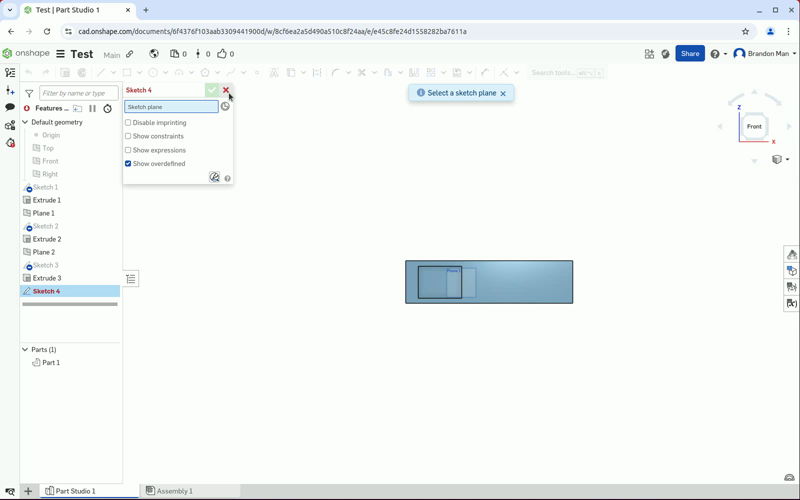
mouse_move(73, 254)
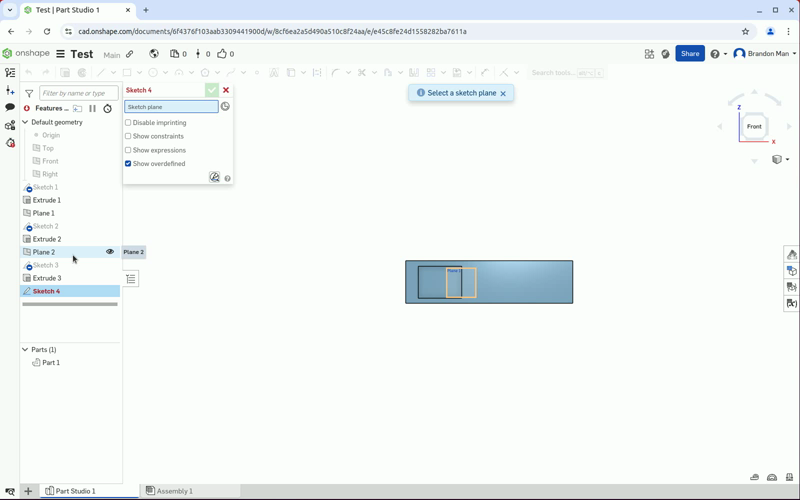
click(73, 254)
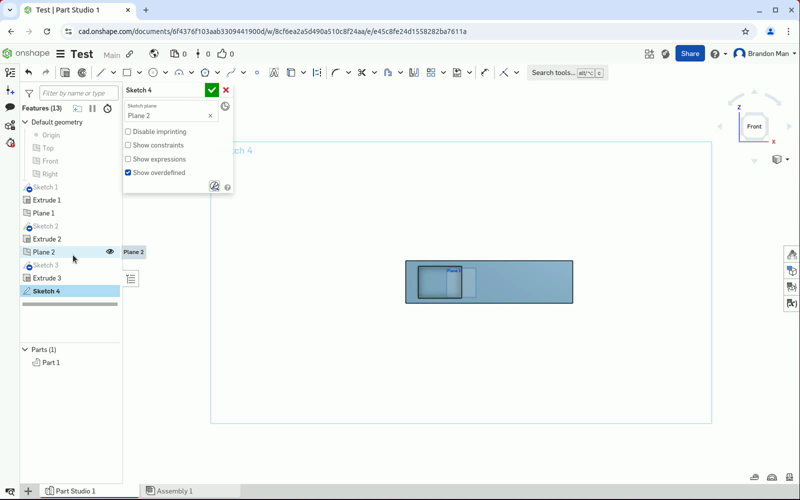
mouse_move(73, 352)
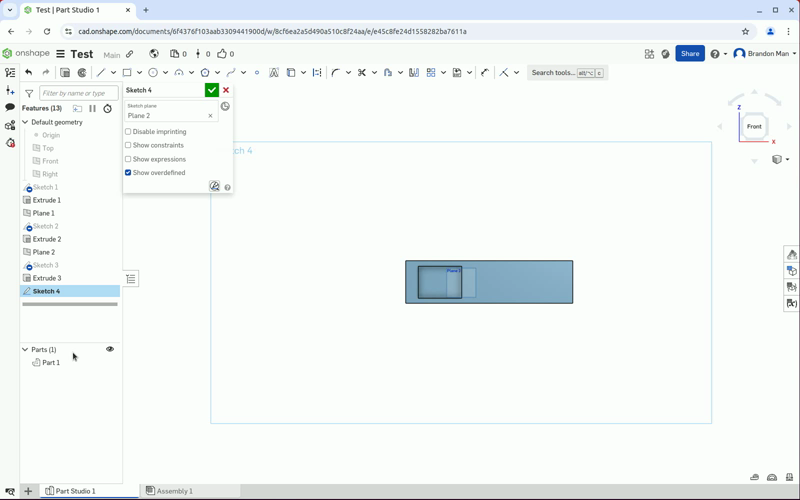
key(y)
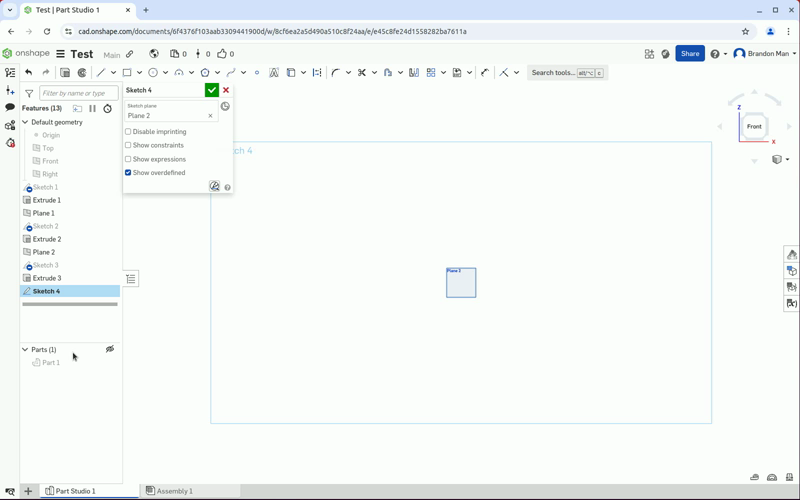
key(l)
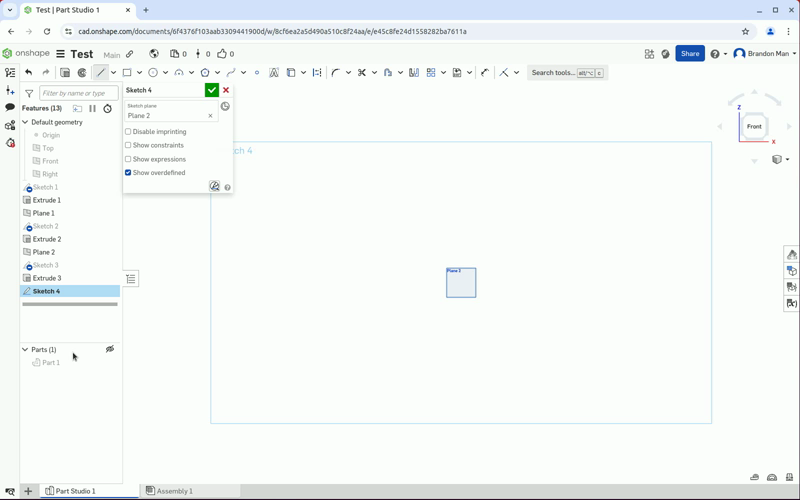
key_down(shift)
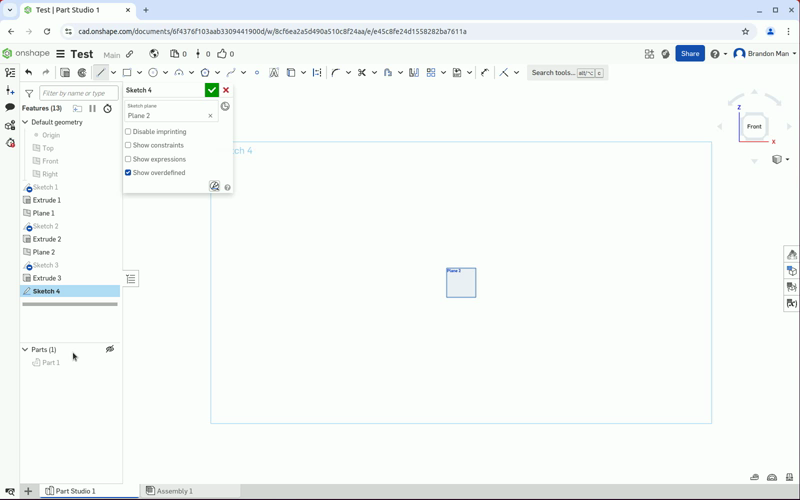
mouse_move(429, 282)
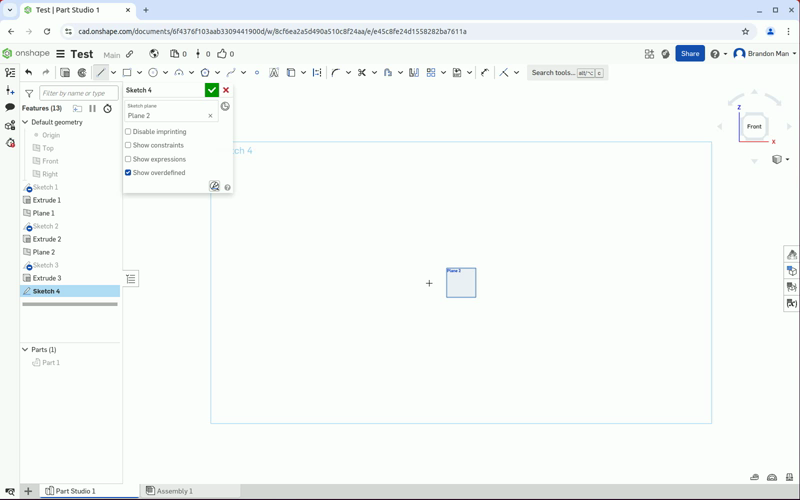
click(429, 282)
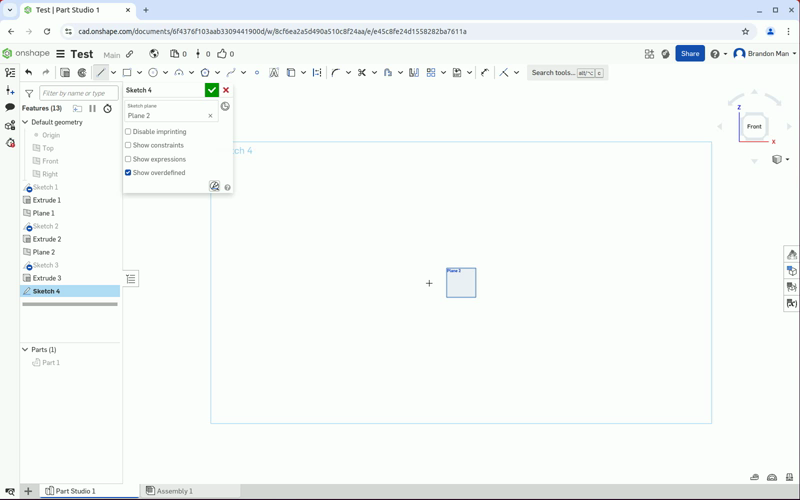
key_up(shift)
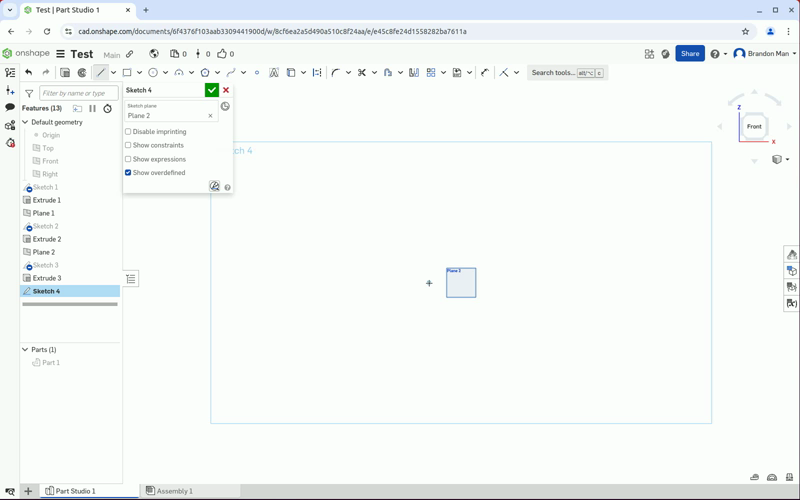
key_down(shift)
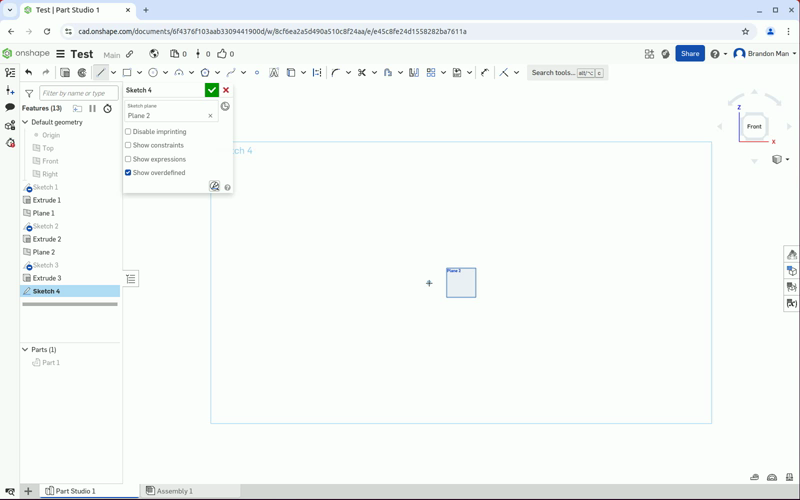
mouse_move(459, 282)
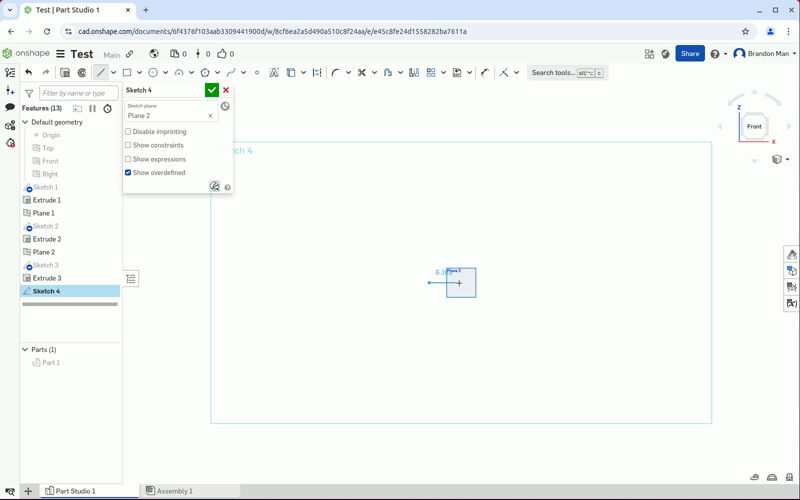
mouse_move(451, 282)
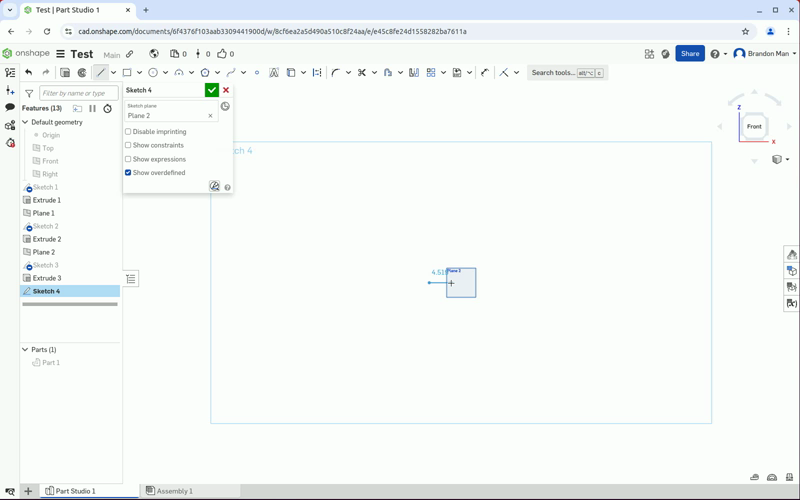
click(451, 282)
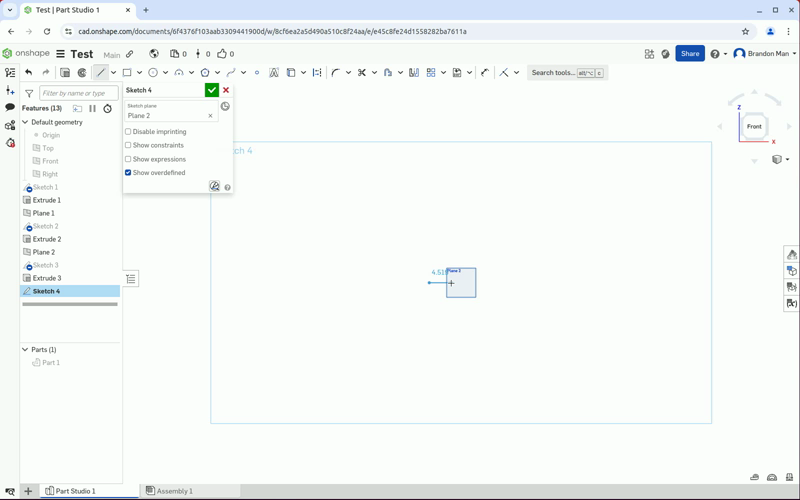
key_up(shift)
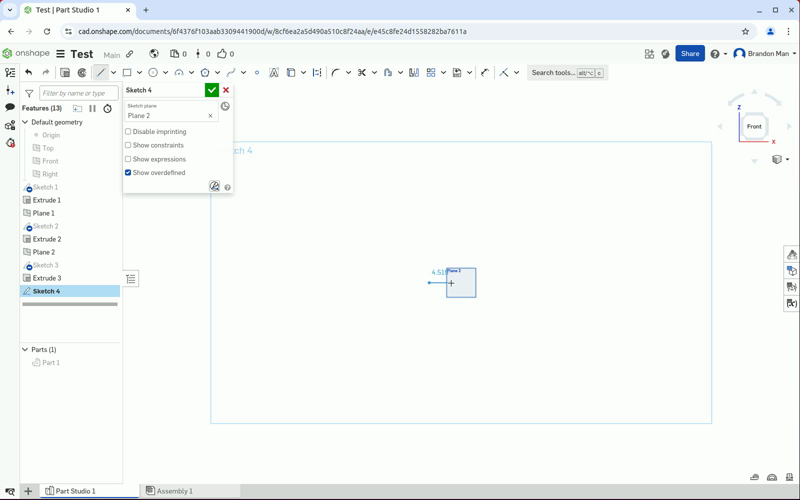
key(esc)
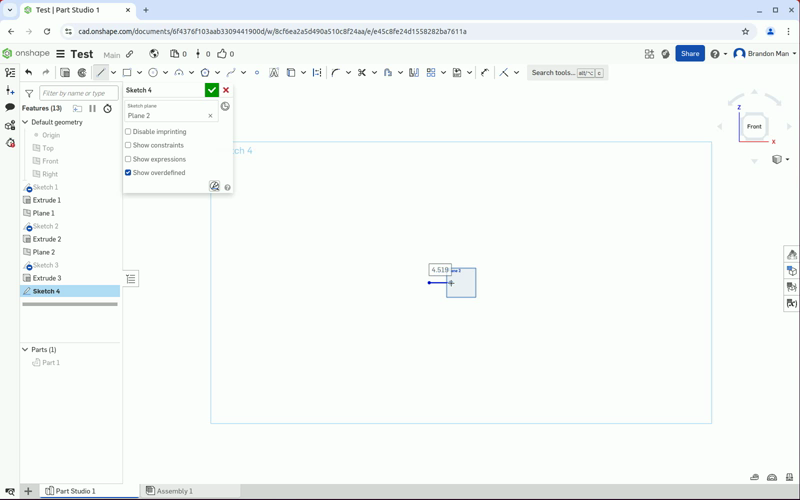
key(a)
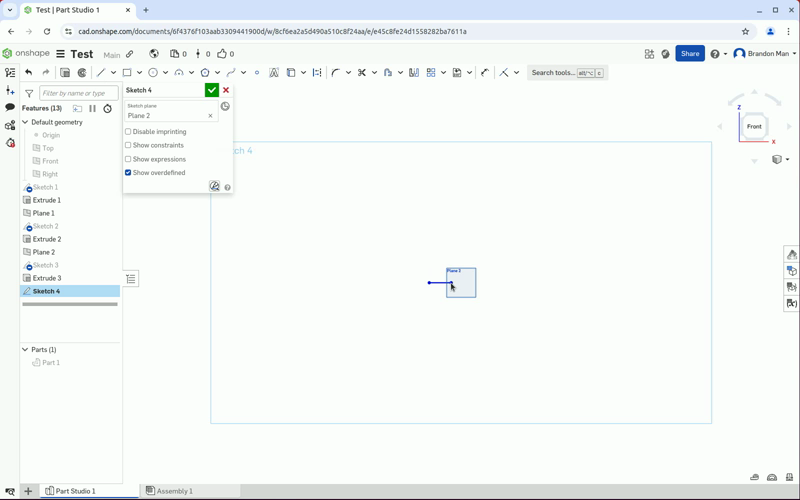
mouse_move(451, 282)
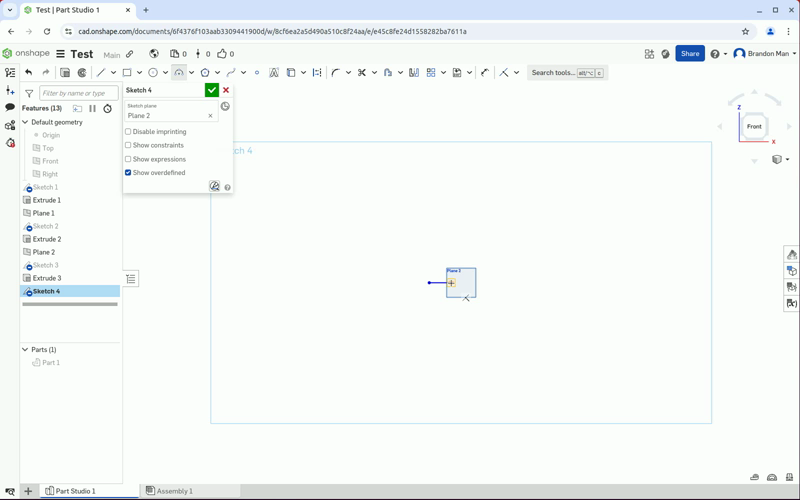
click(451, 282)
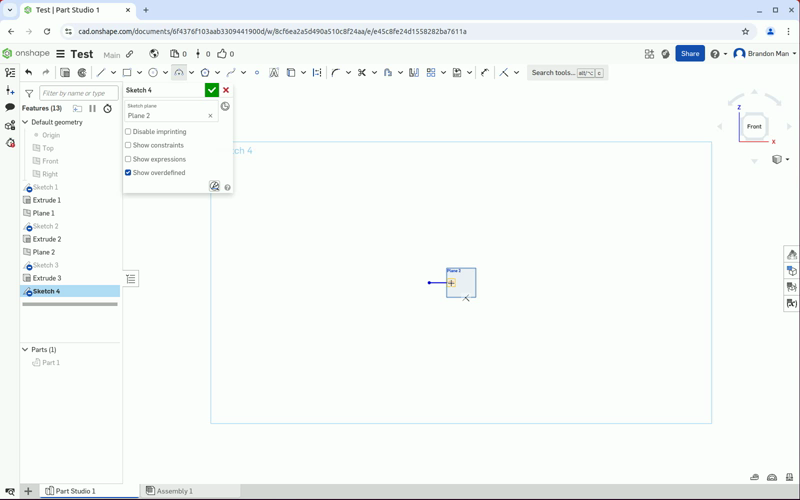
mouse_move(429, 282)
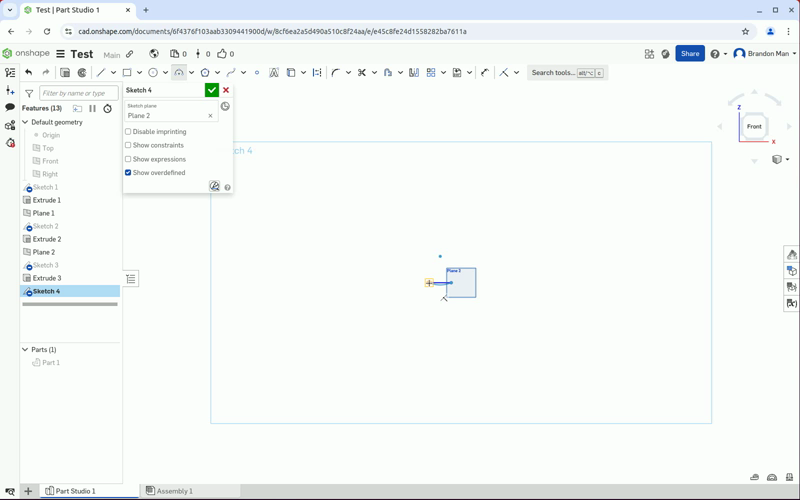
click(429, 282)
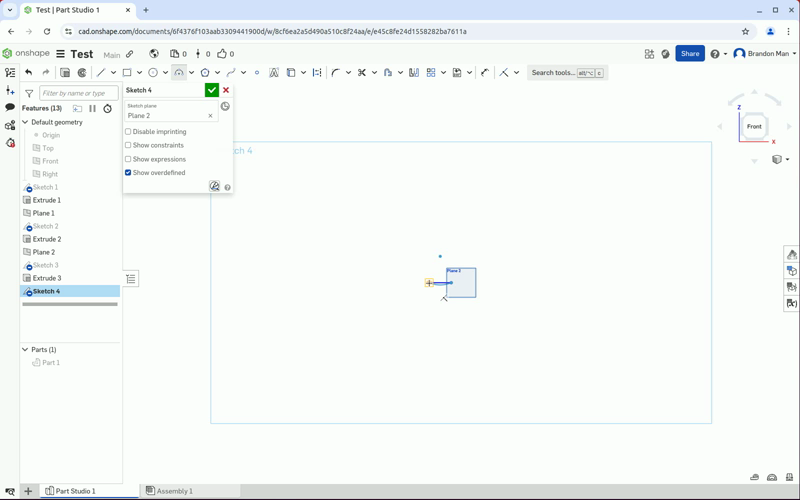
key_down(shift)
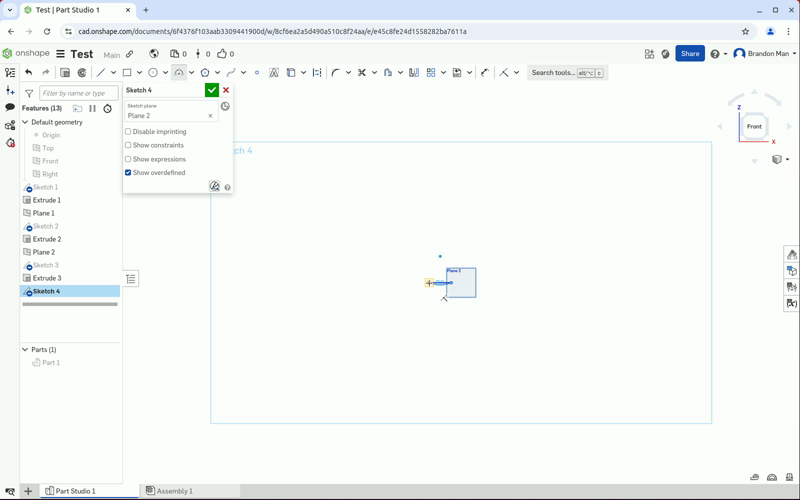
mouse_move(440, 271)
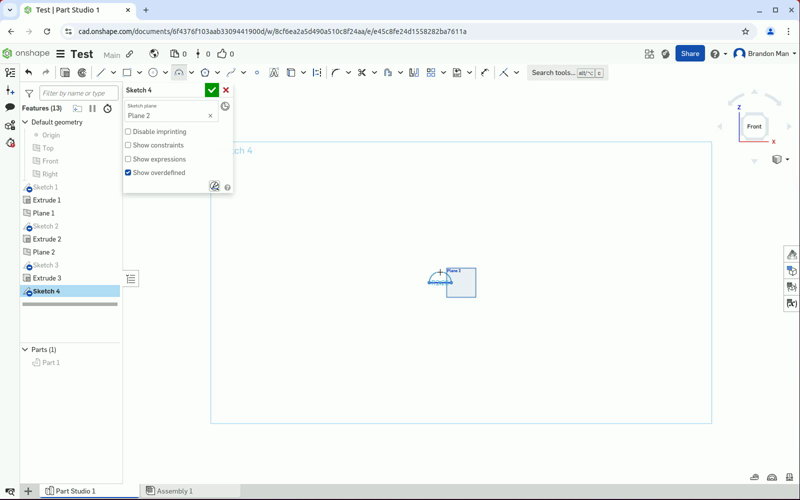
click(440, 271)
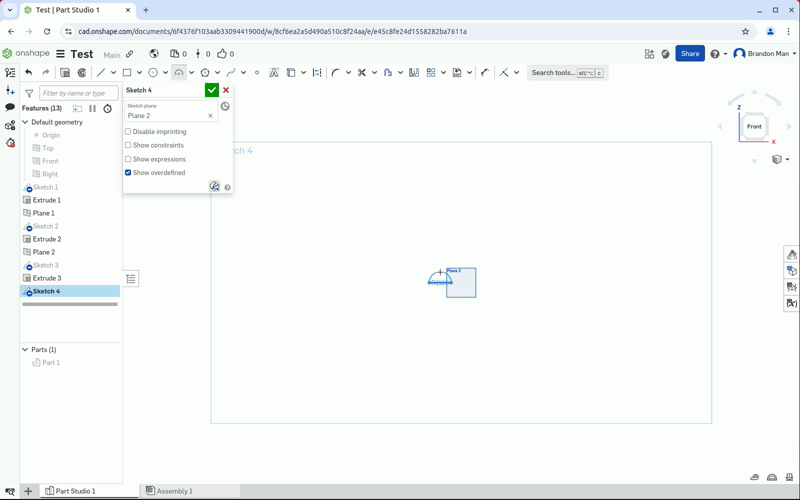
key_up(shift)
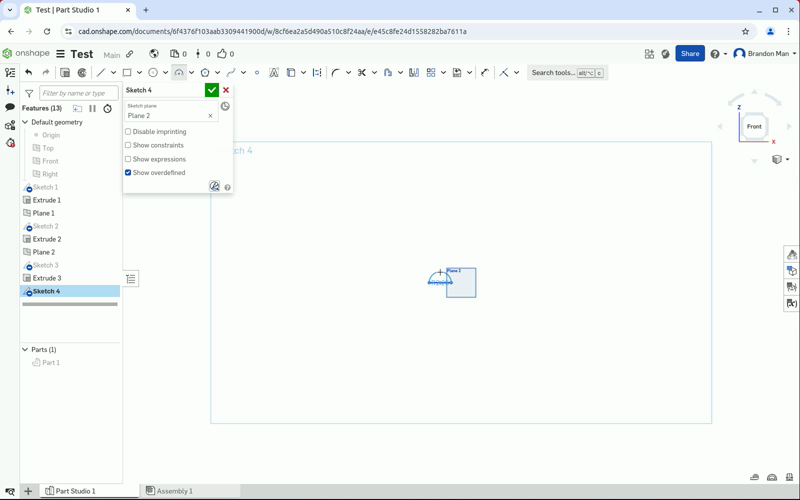
key(esc)
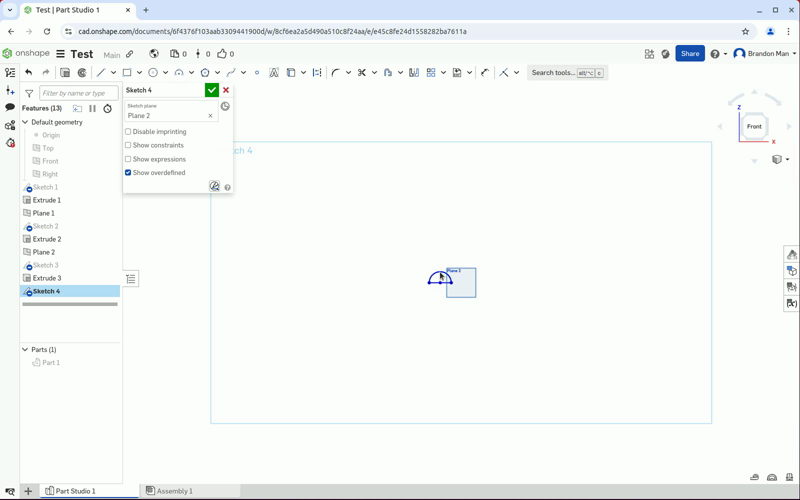
mouse_move(443, 273)
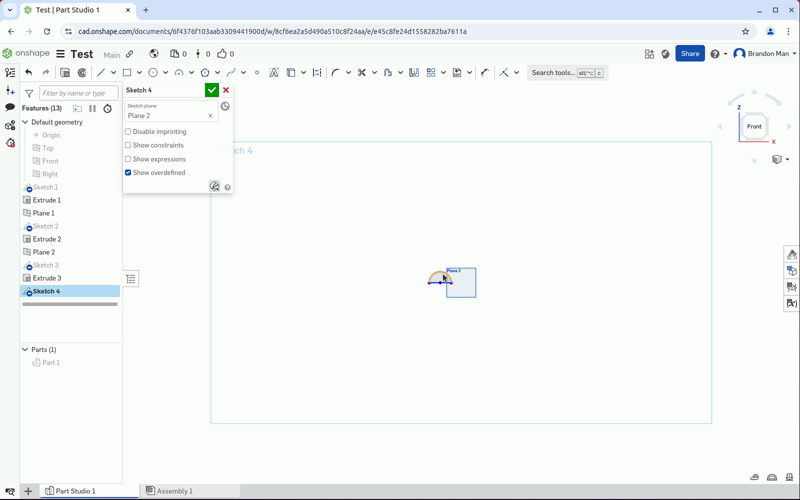
scroll(6)
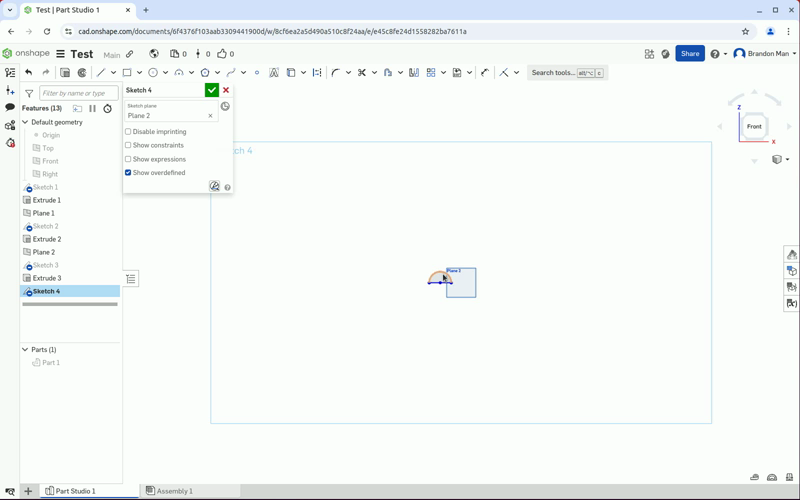
scroll(6)
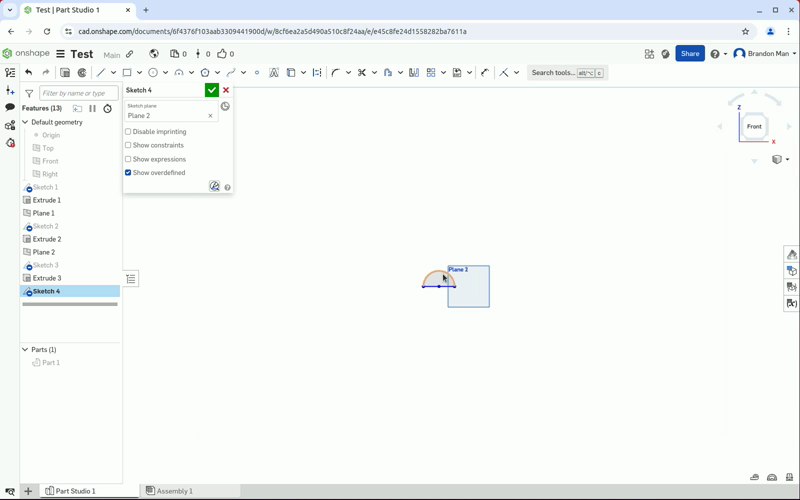
scroll(6)
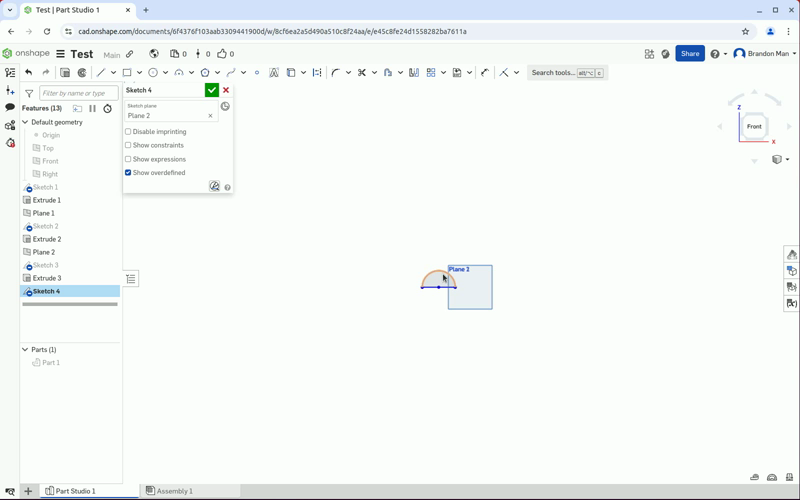
scroll(6)
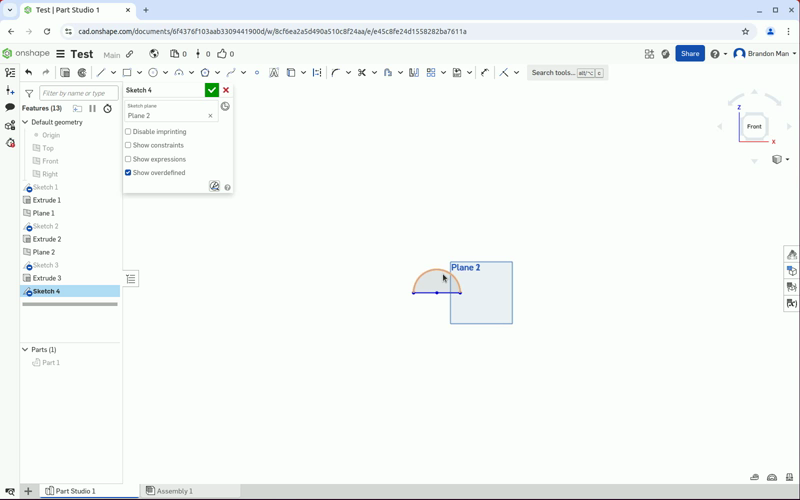
scroll(6)
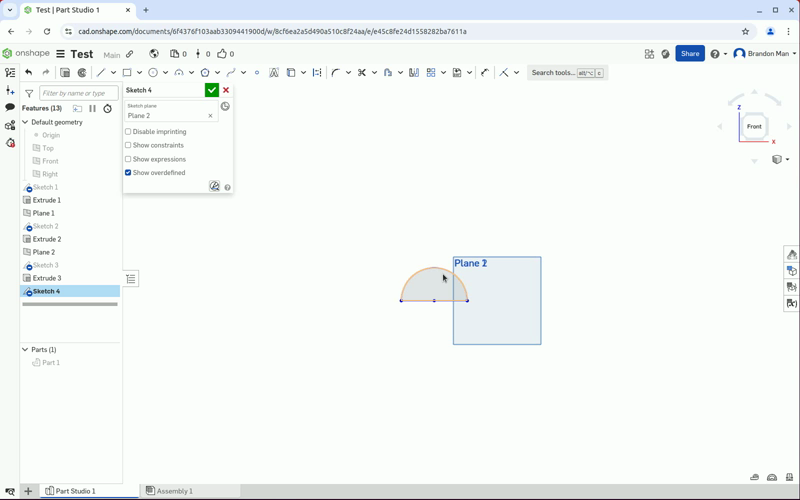
scroll(6)
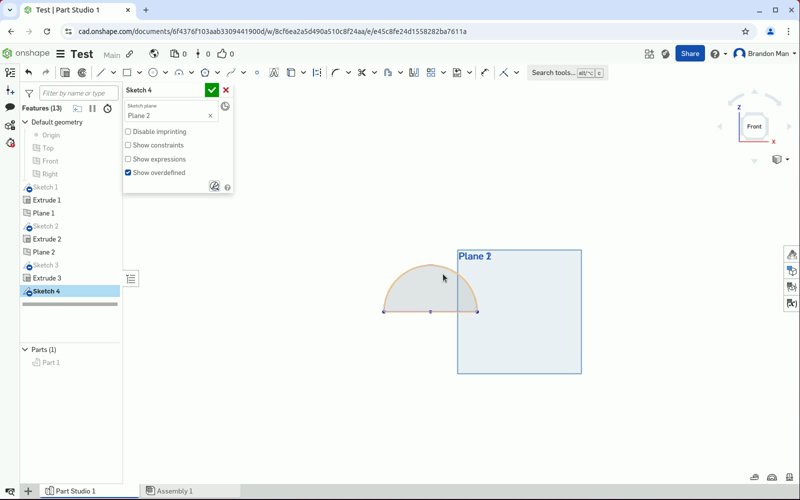
scroll(6)
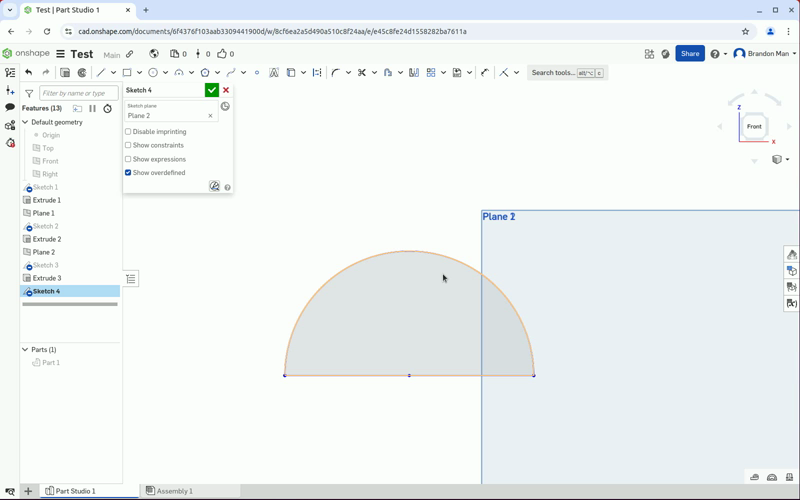
click(443, 273)
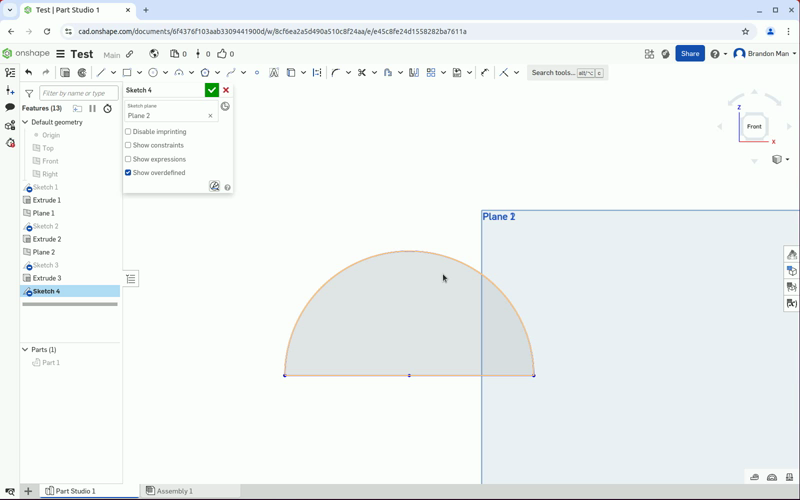
scroll(-6)
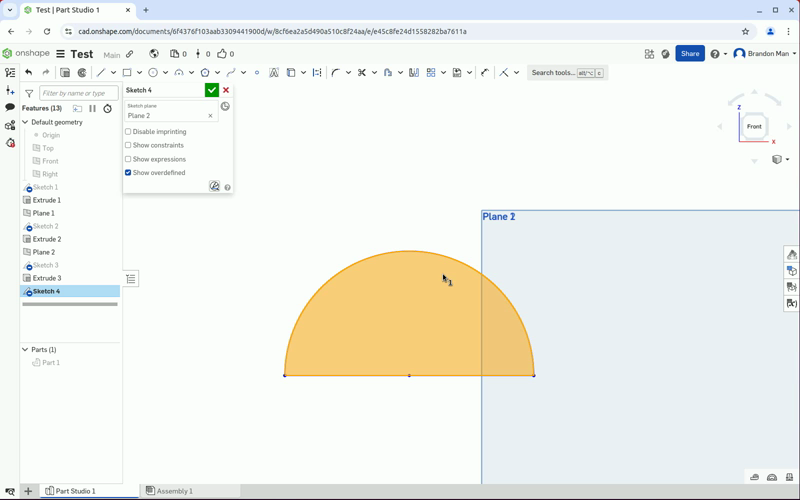
scroll(-6)
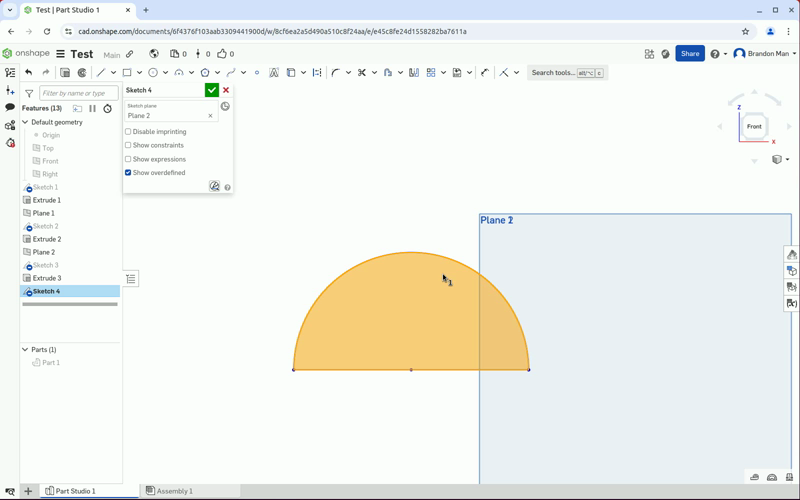
scroll(-6)
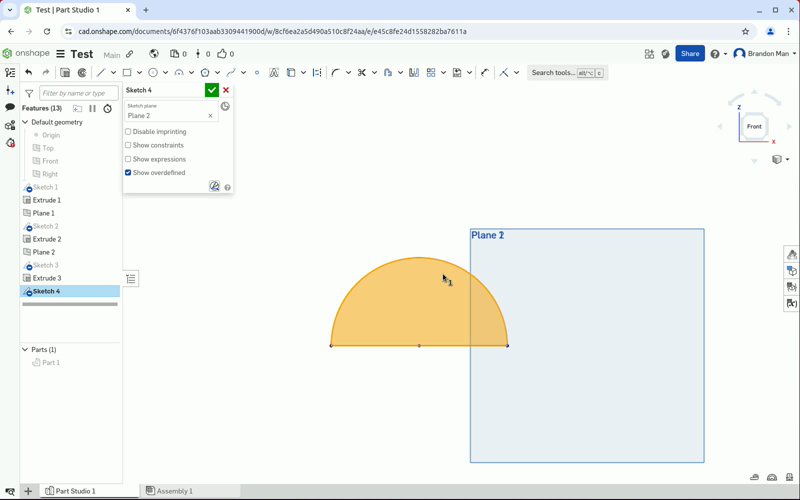
scroll(-6)
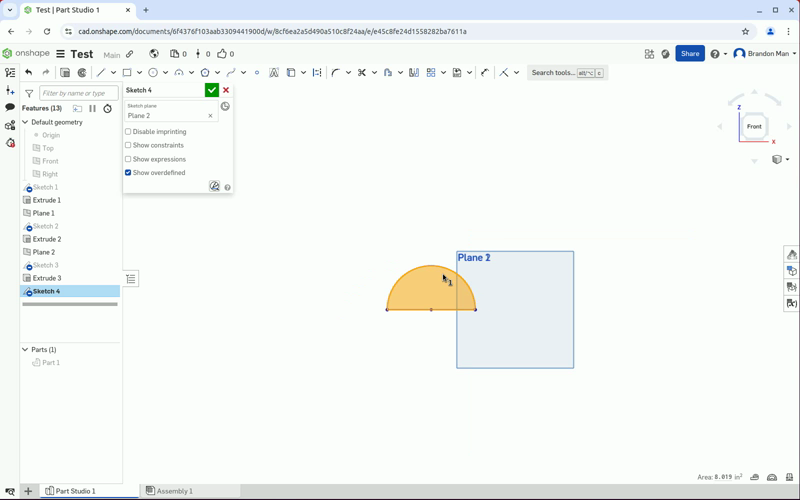
scroll(-6)
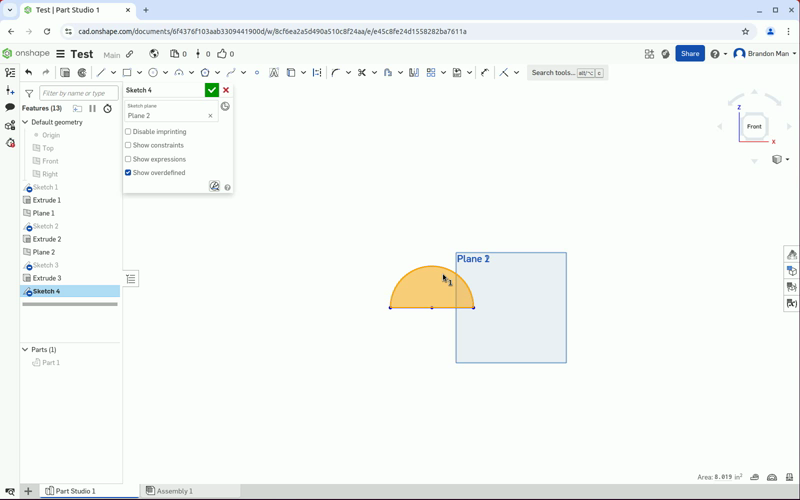
scroll(-6)
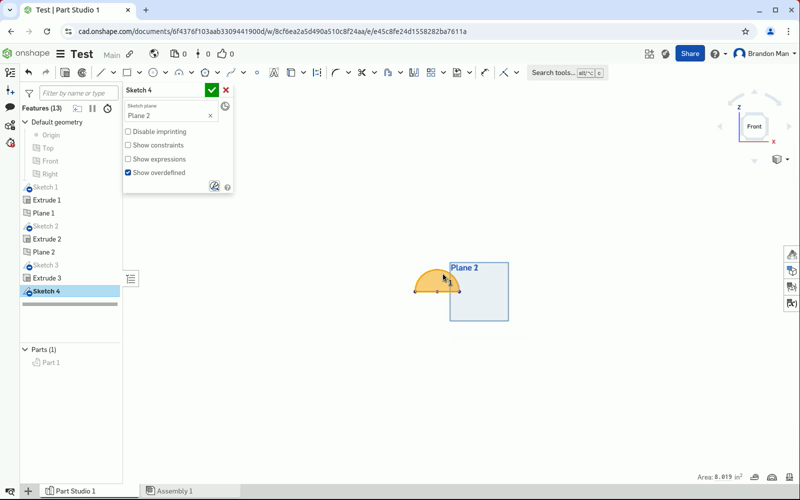
scroll(-6)
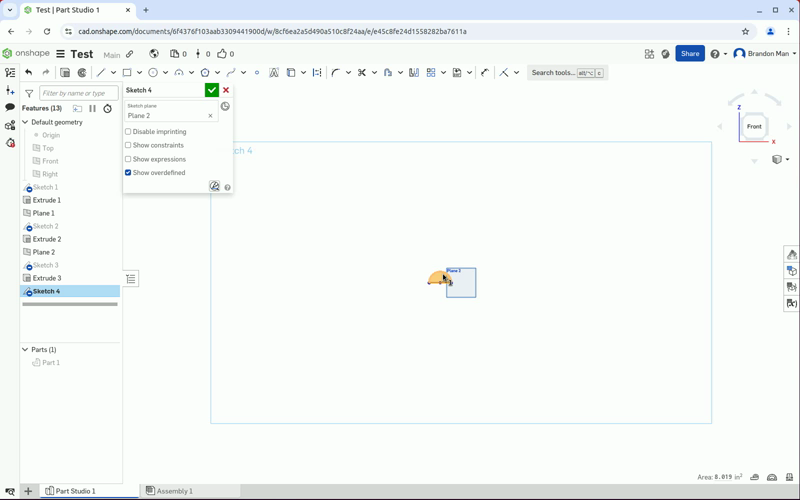
mouse_move(73, 352)
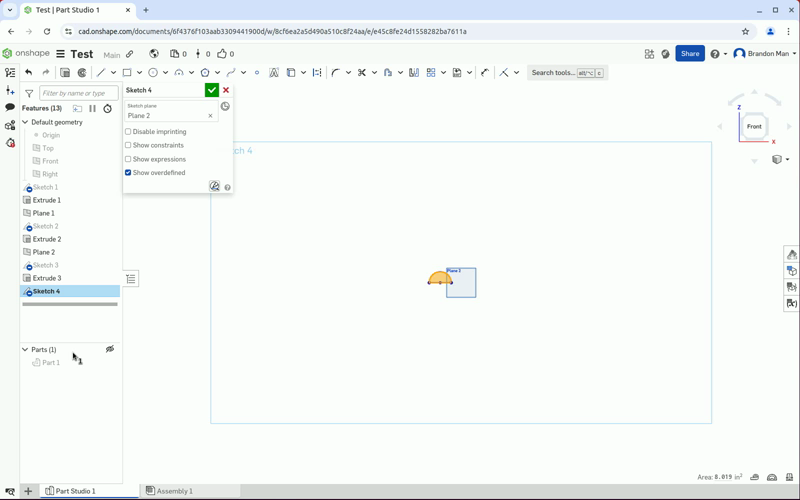
key(shift+y)
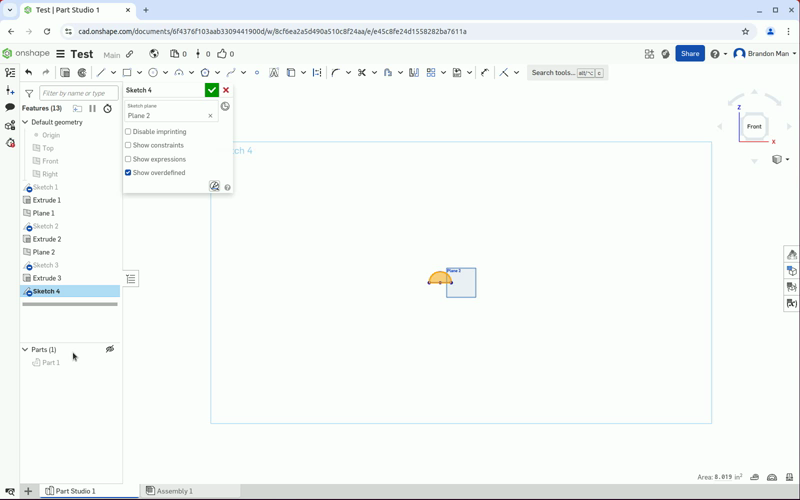
key(shift+e)
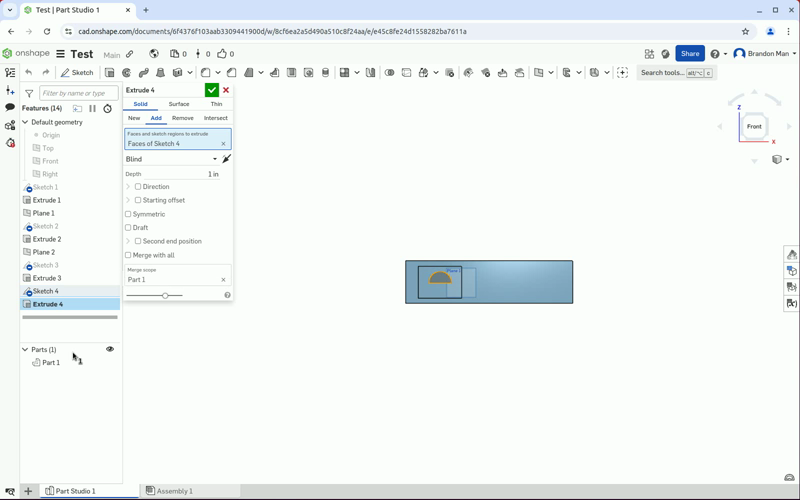
mouse_move(143, 106)
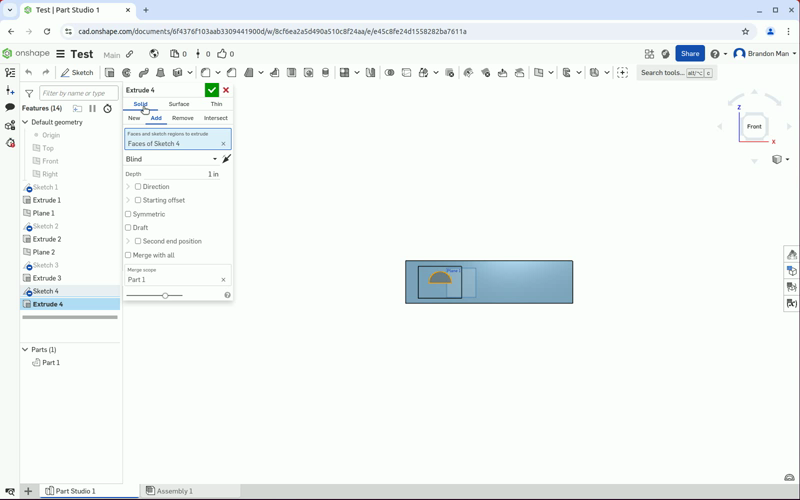
click(143, 106)
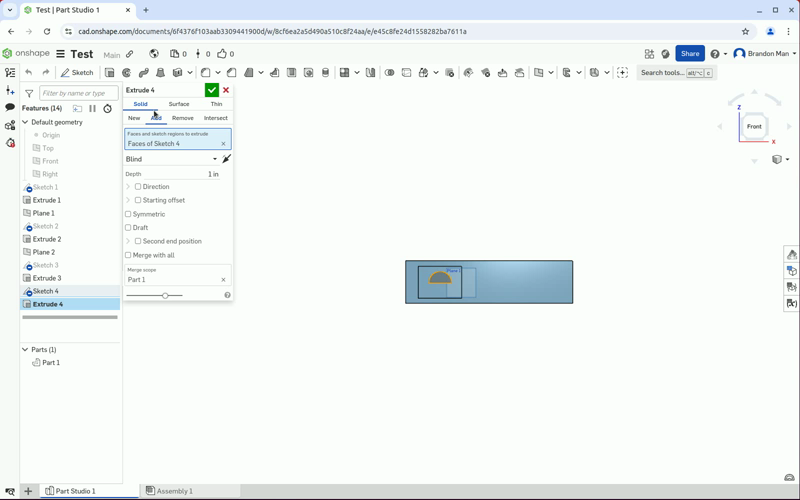
mouse_move(186, 120)
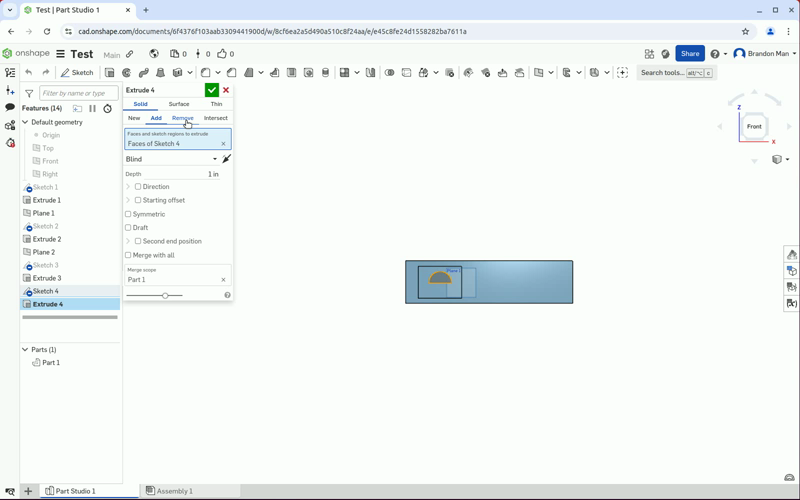
click(186, 120)
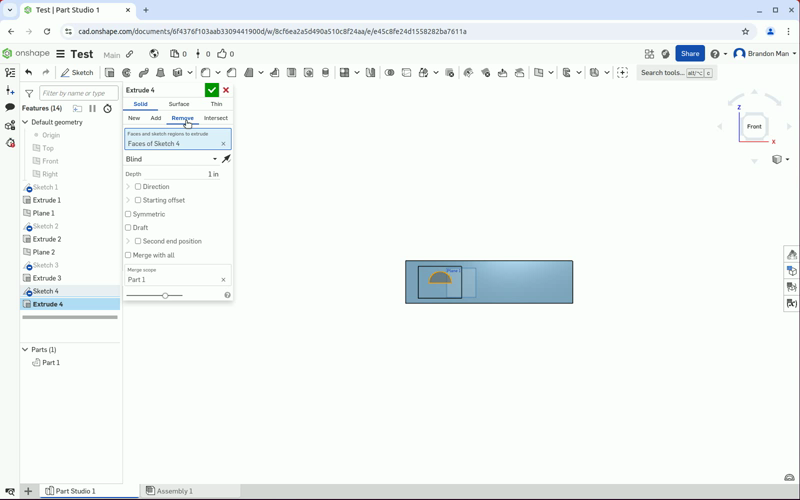
key(tab, 4)
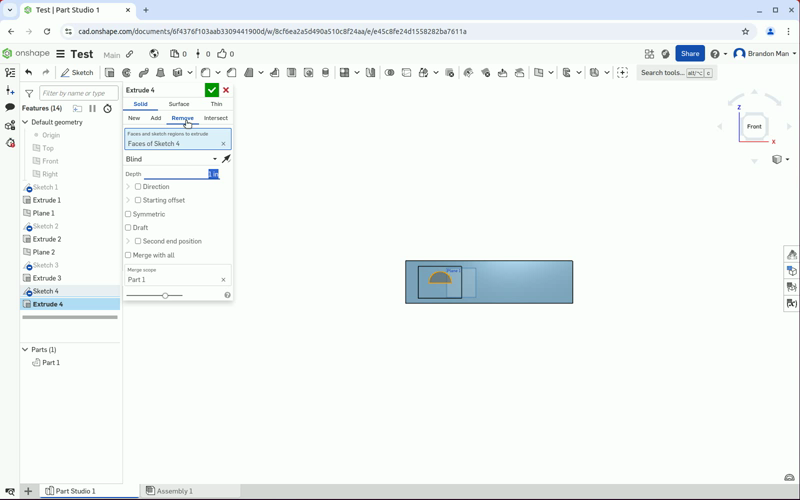
text(8.666)
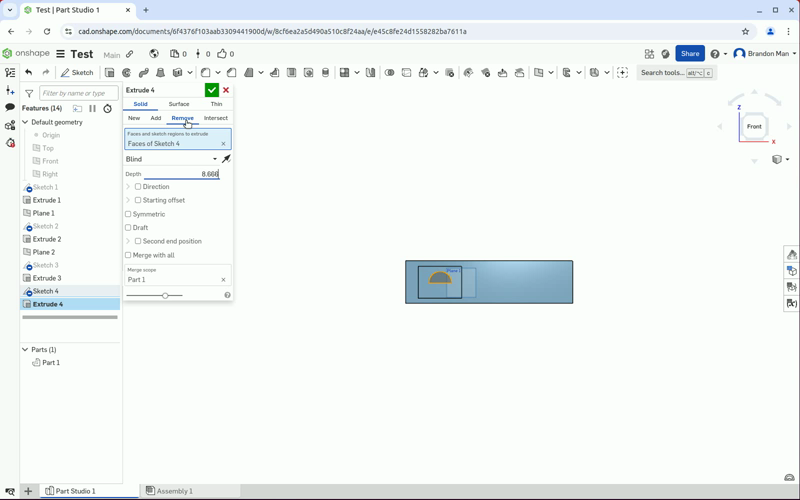
key(tab, 6)
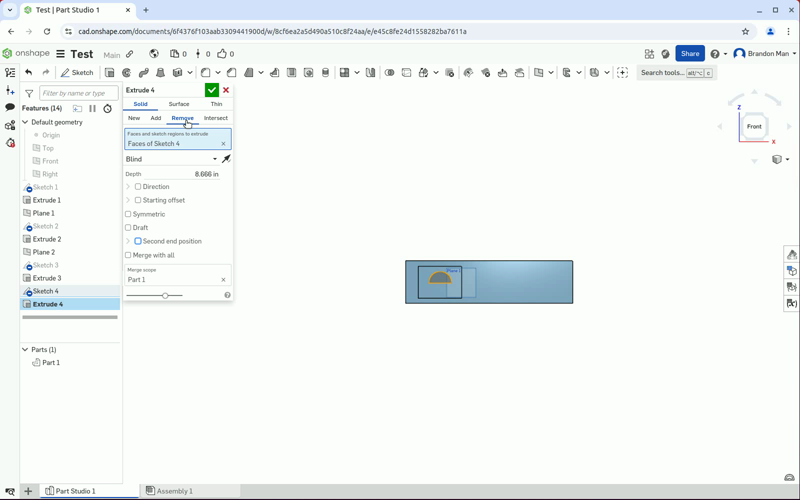
key(space)
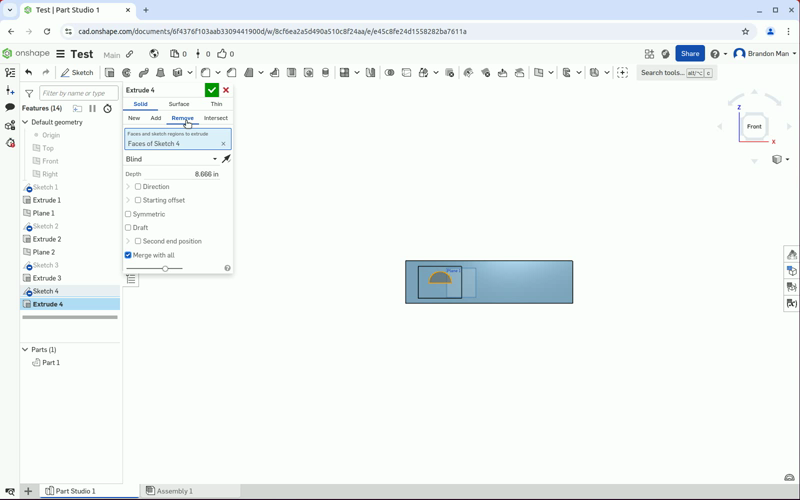
key(enter)
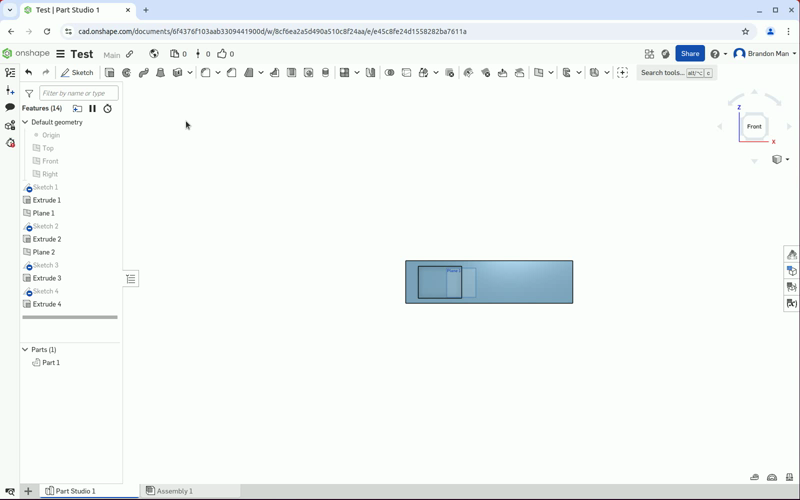
key(shift+h)
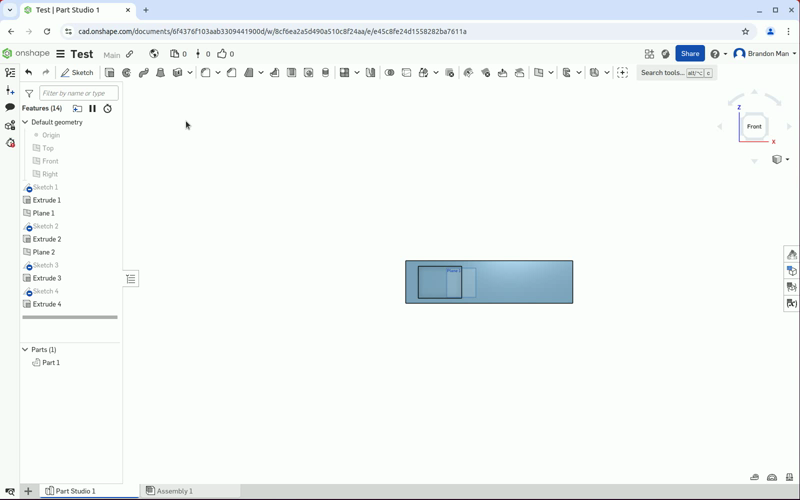
key(shift+h)
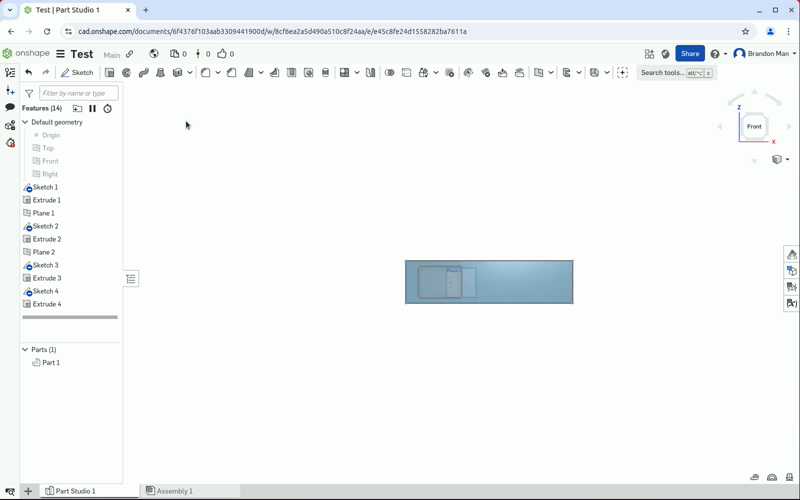
key(shift+7)
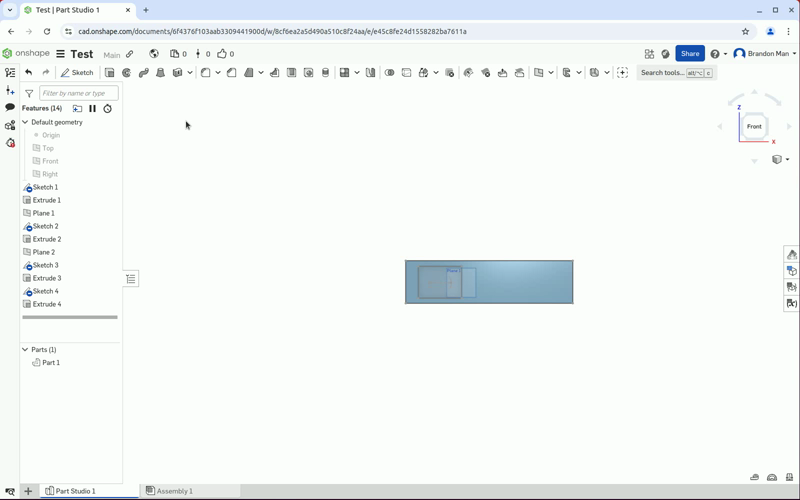
key(left, 2)
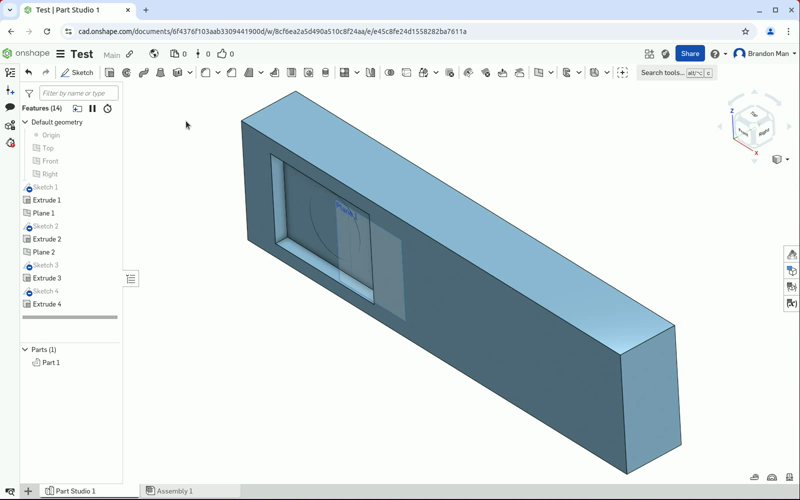
key(down, 2)
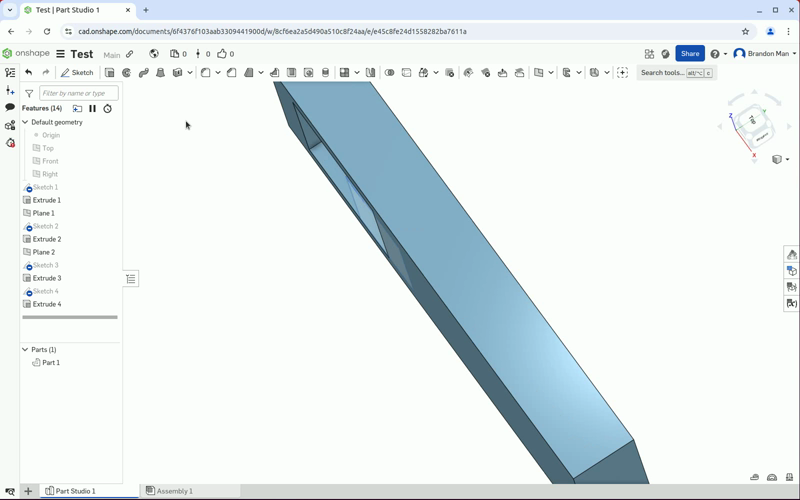
key(up, 2)
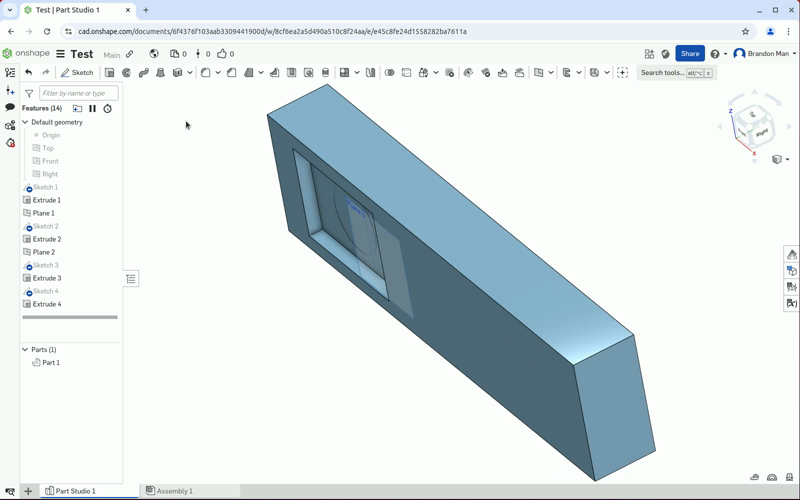
key(right, 2)
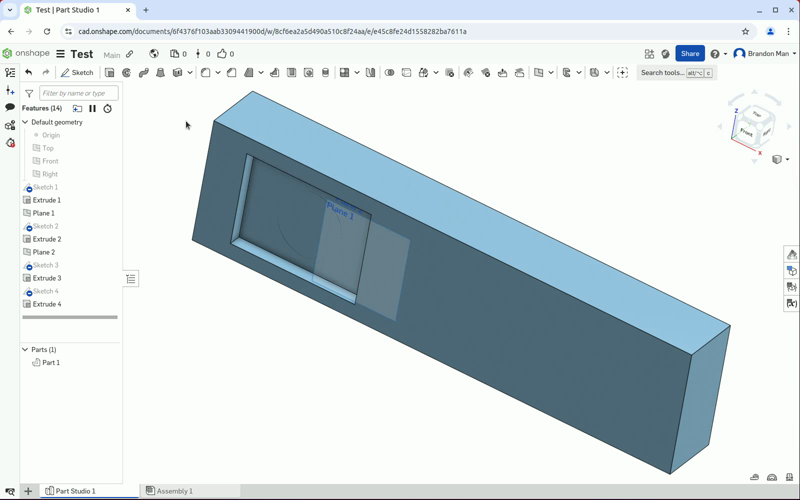
mouse_move(73, 189)
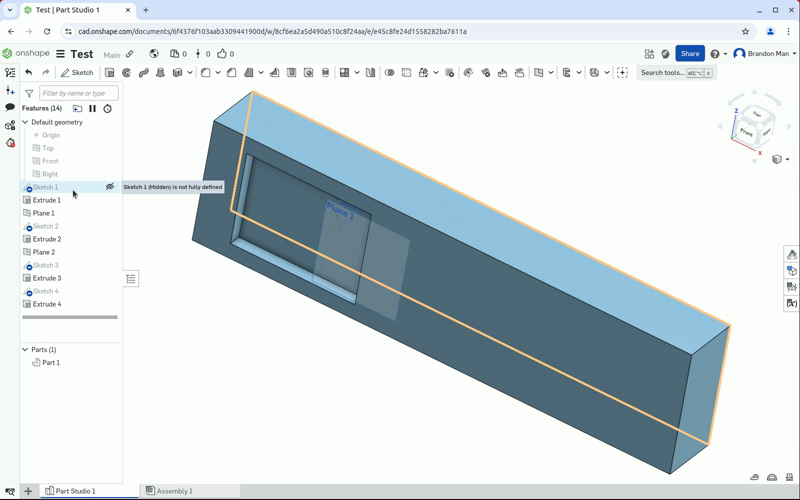
click(73, 189)